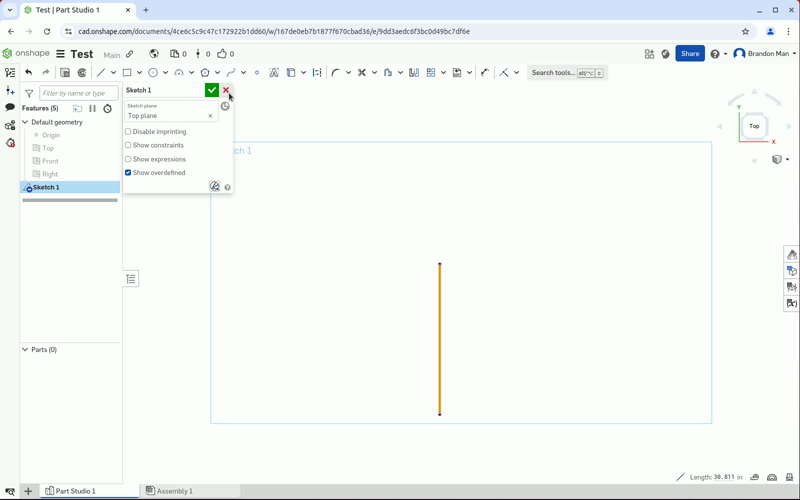
key(shift+h)
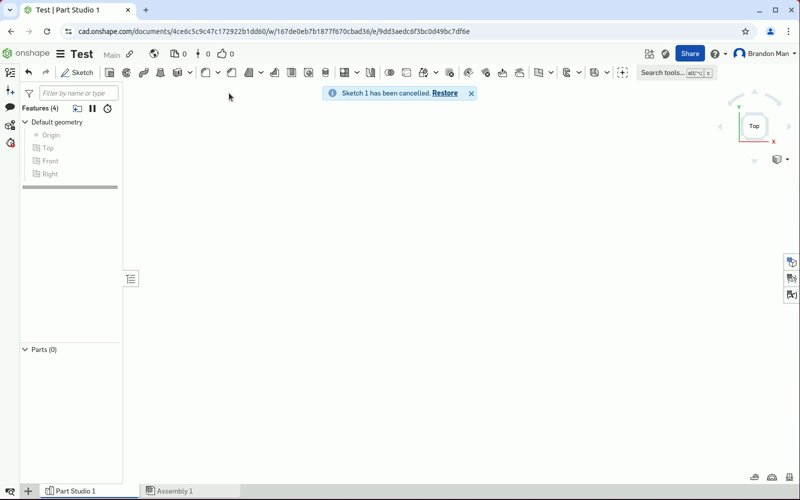
mouse_move(73, 352)
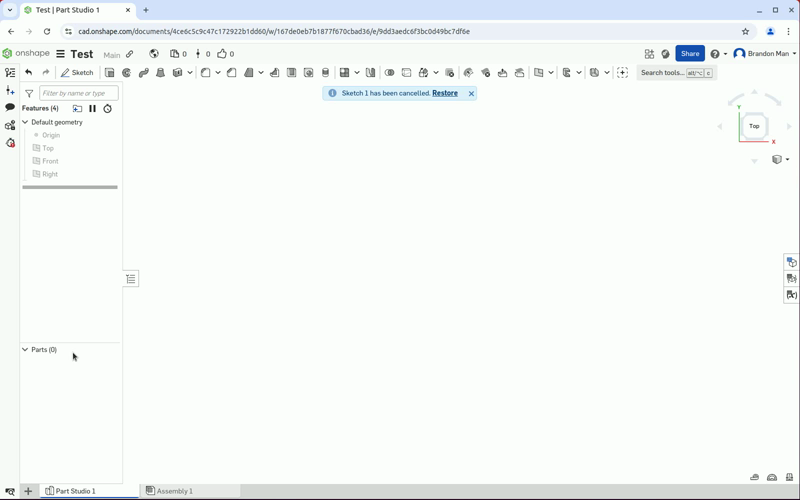
key(y)
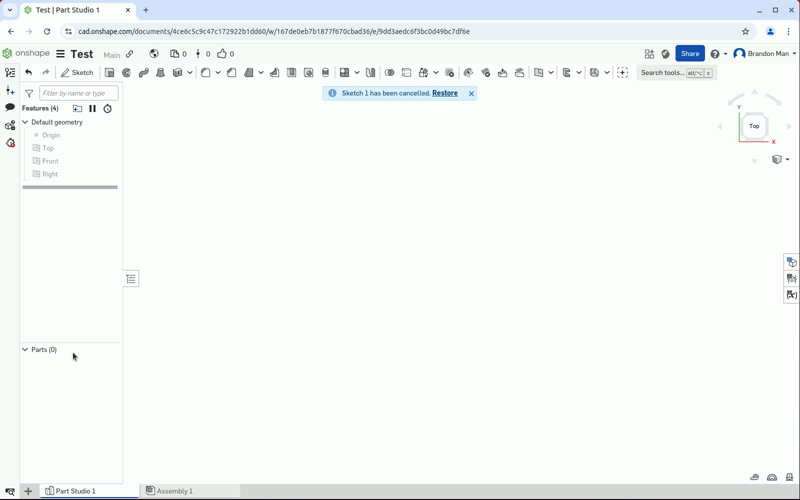
key(shift+p)
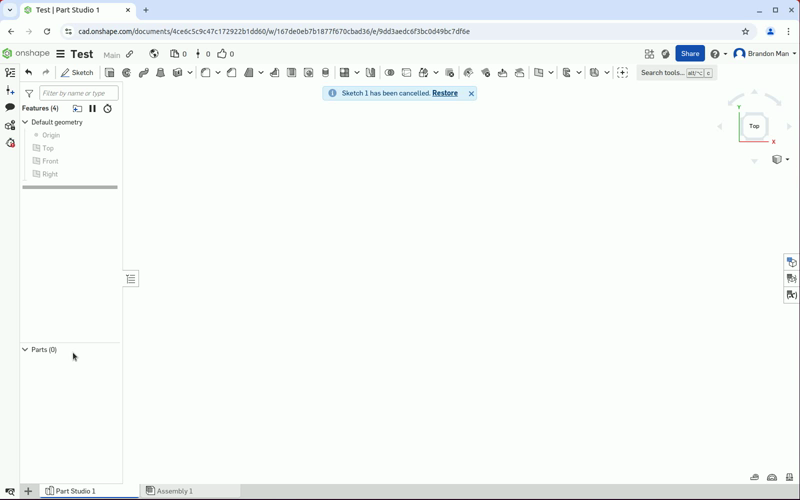
key(space)
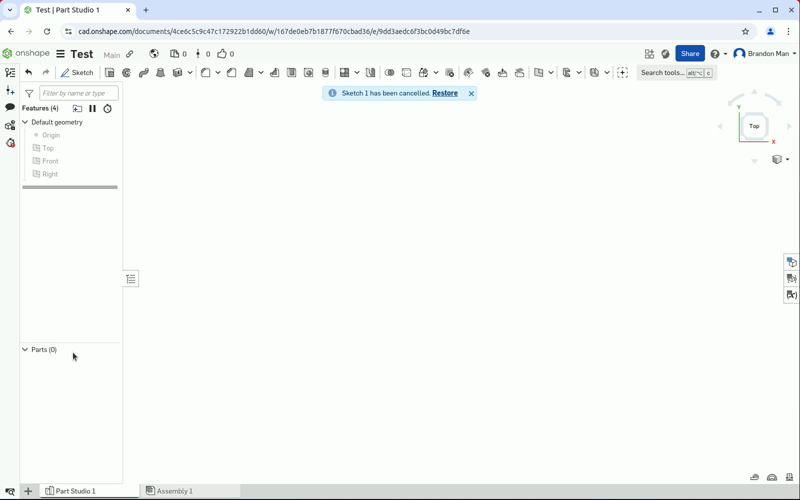
key_down(shift)
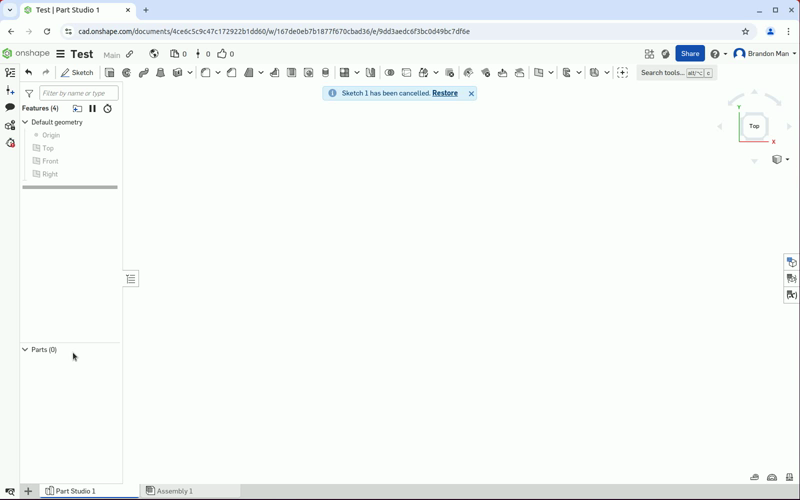
key(up)
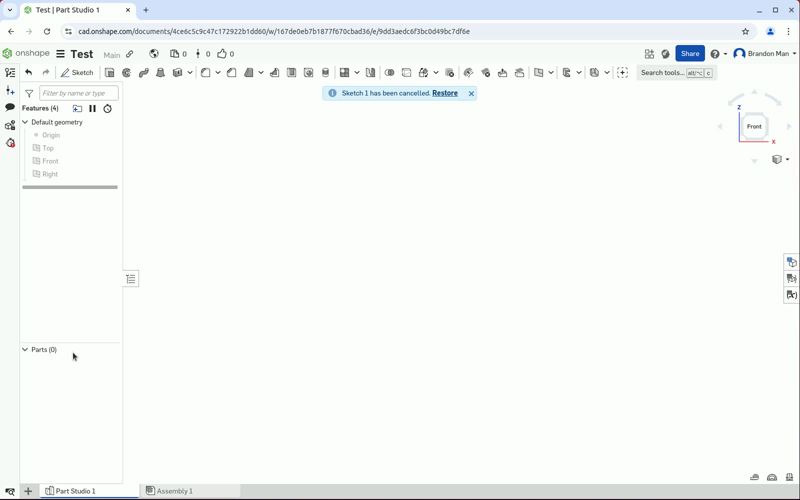
key_up(shift)
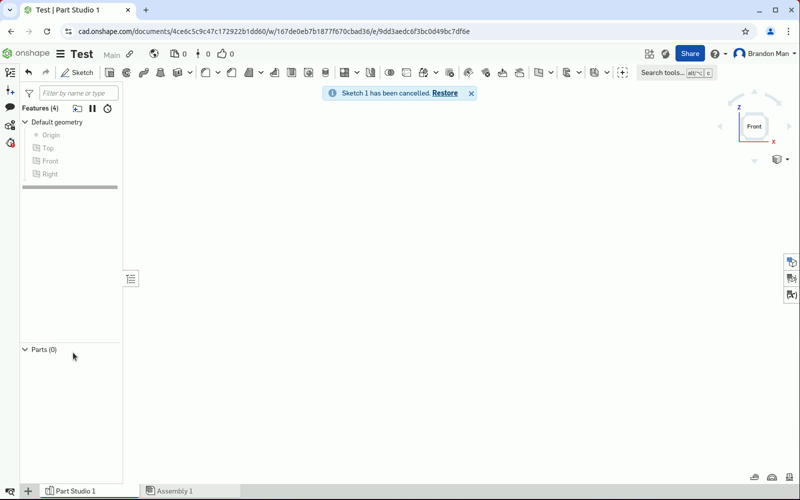
mouse_move(73, 352)
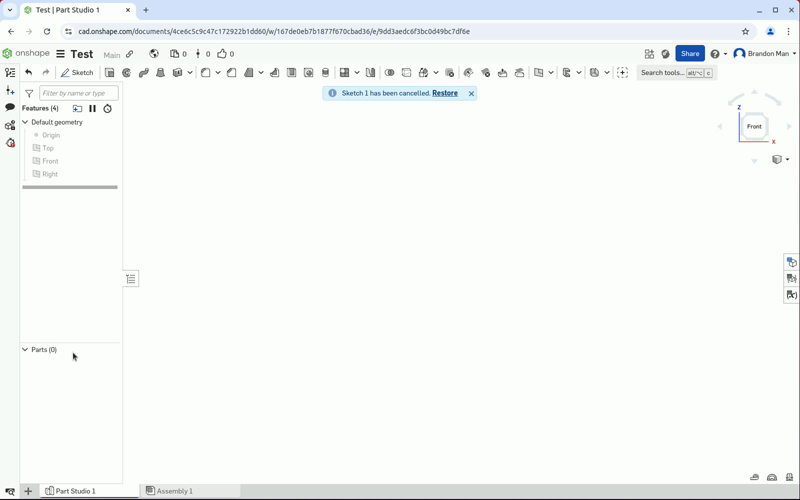
key(shift+y)
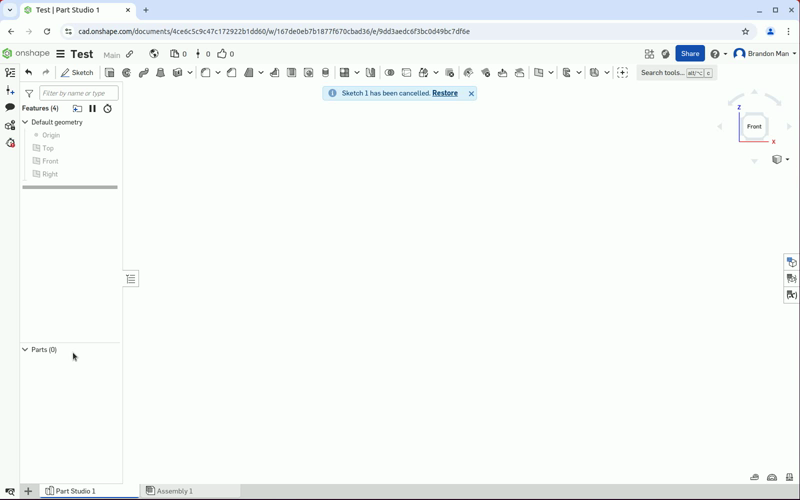
key(shift+s)
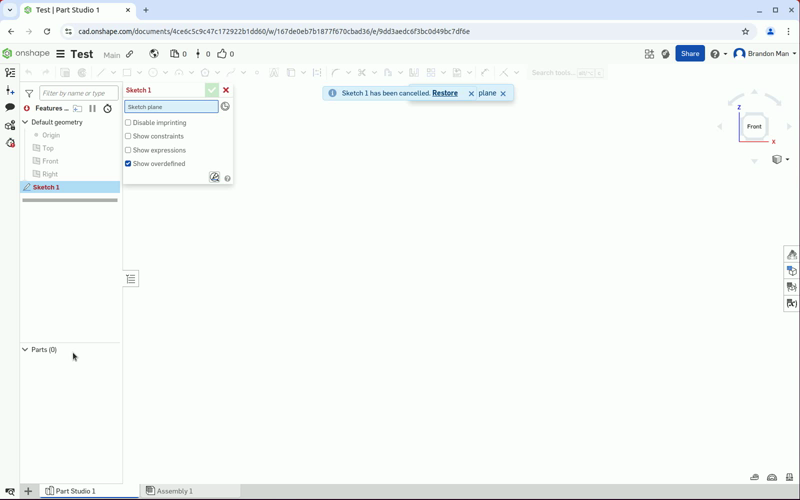
mouse_move(73, 163)
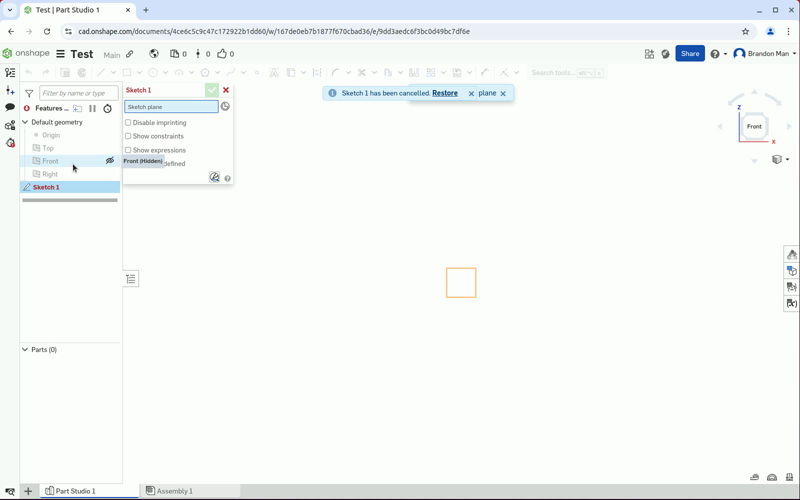
click(73, 163)
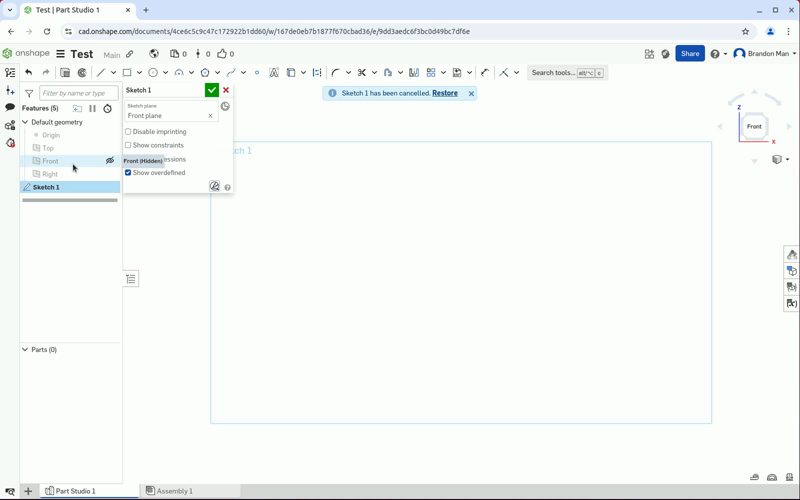
mouse_move(73, 352)
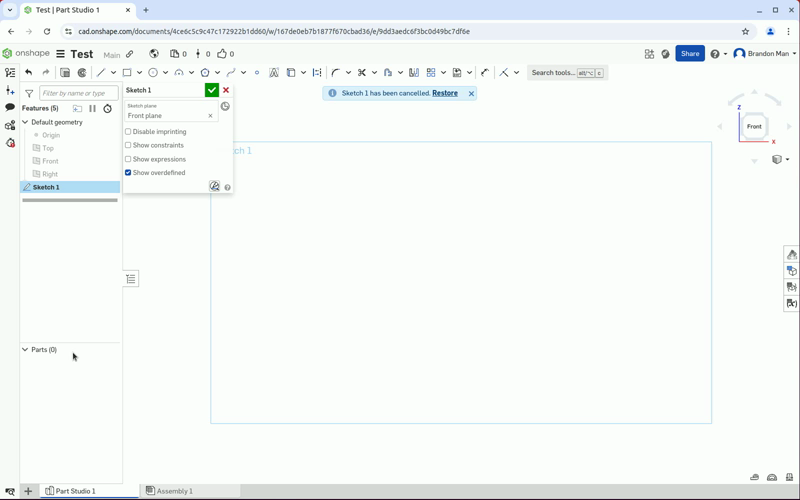
key(y)
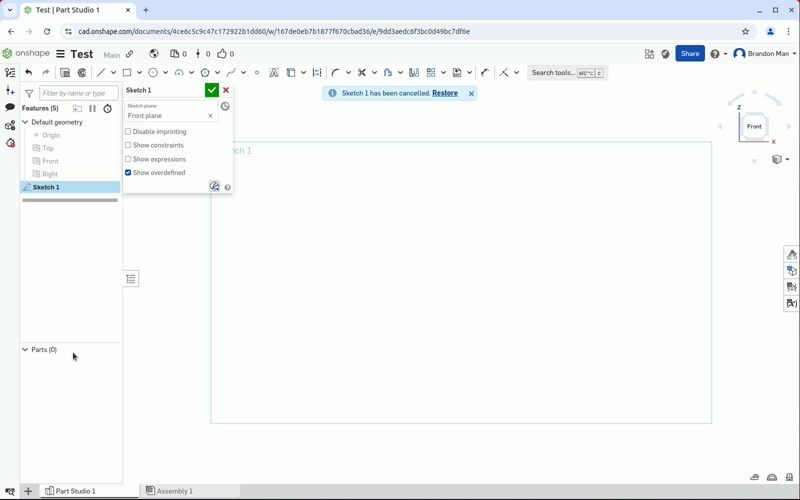
key(l)
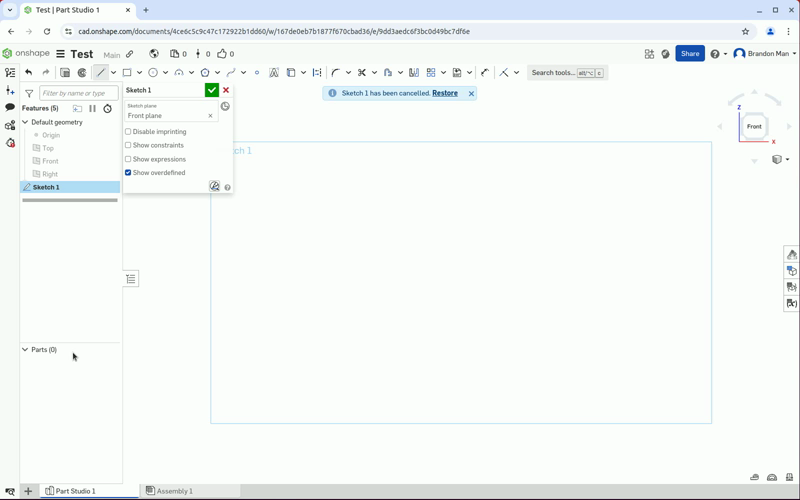
key_down(shift)
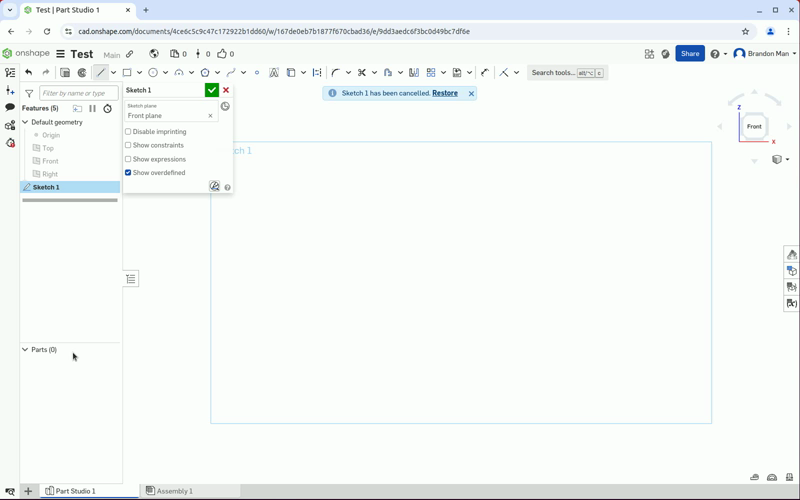
mouse_move(404, 339)
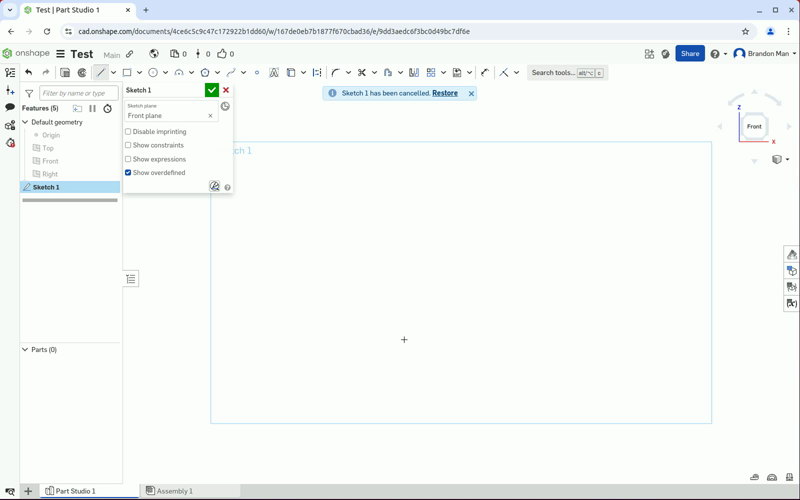
click(404, 339)
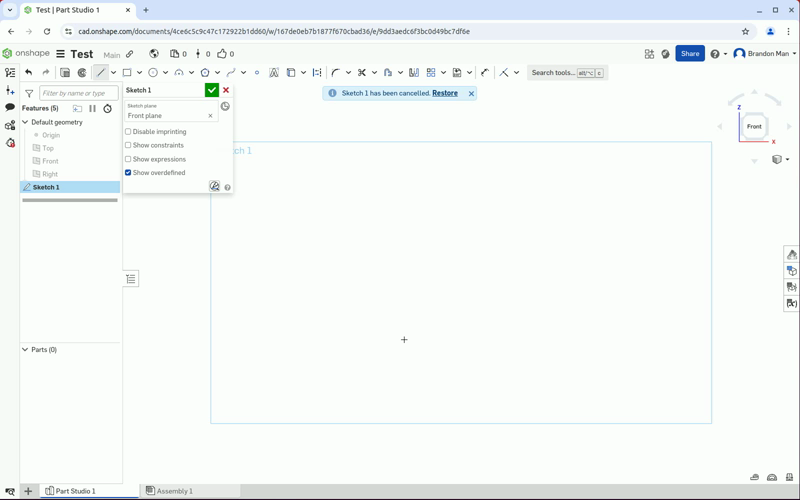
key_up(shift)
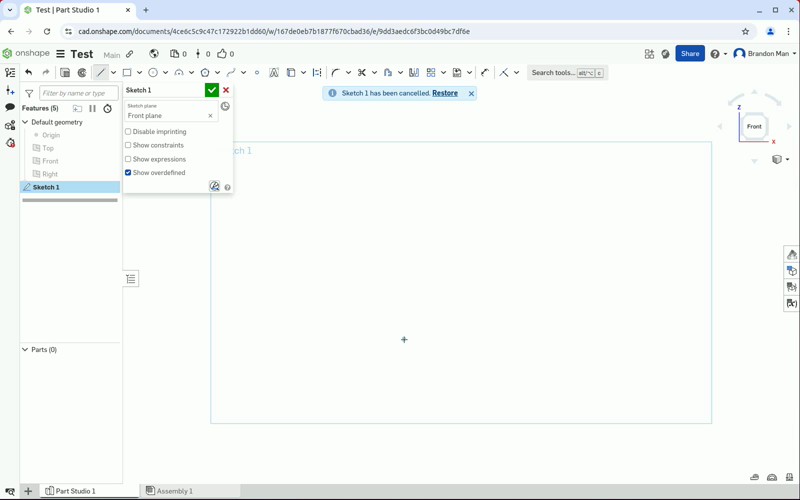
key_down(shift)
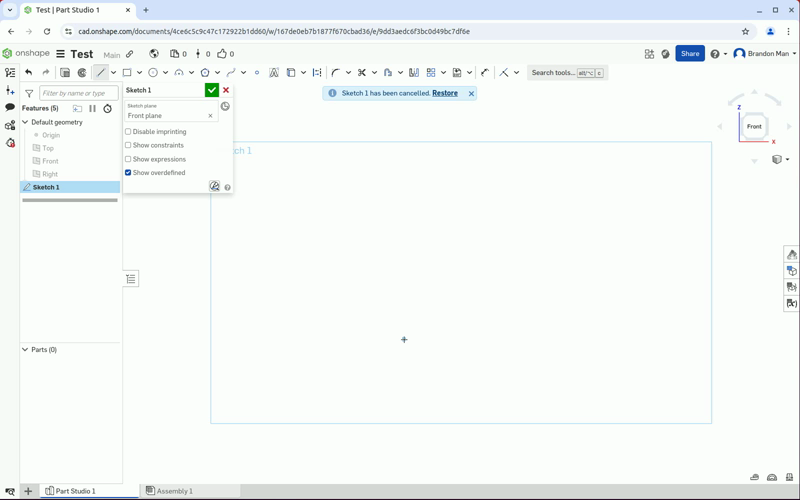
mouse_move(516, 339)
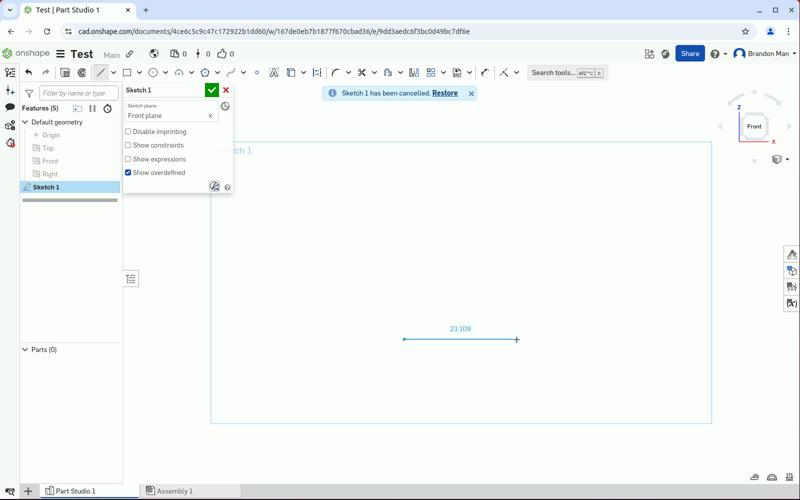
click(516, 339)
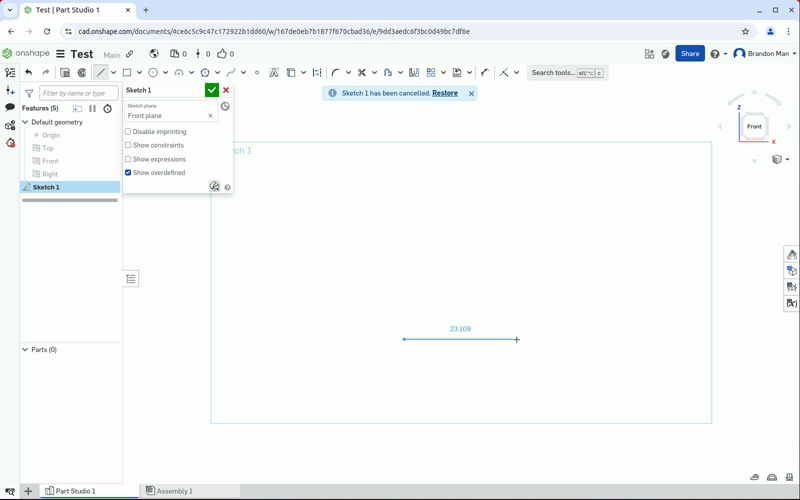
key_up(shift)
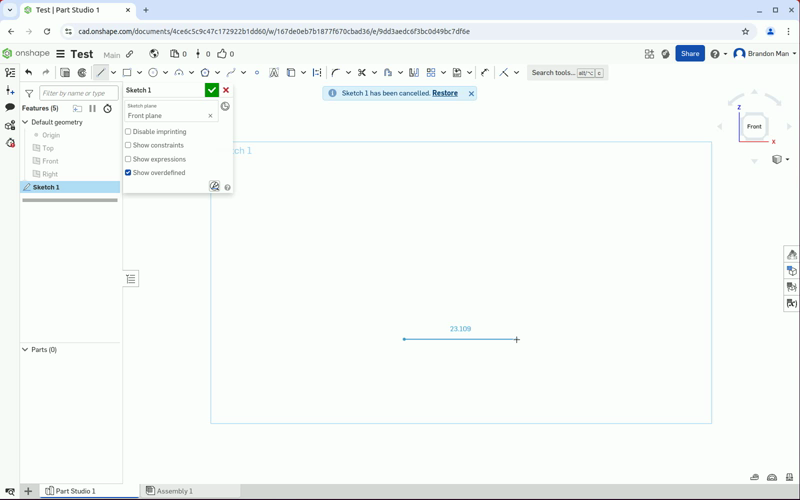
key_down(shift)
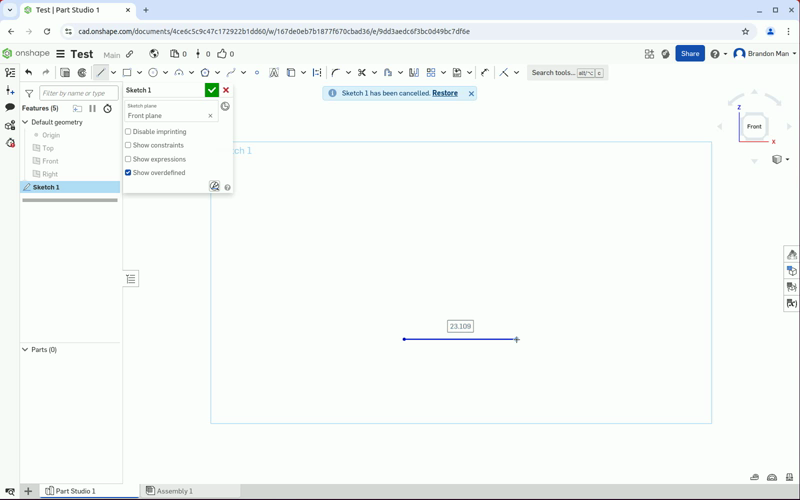
mouse_move(516, 226)
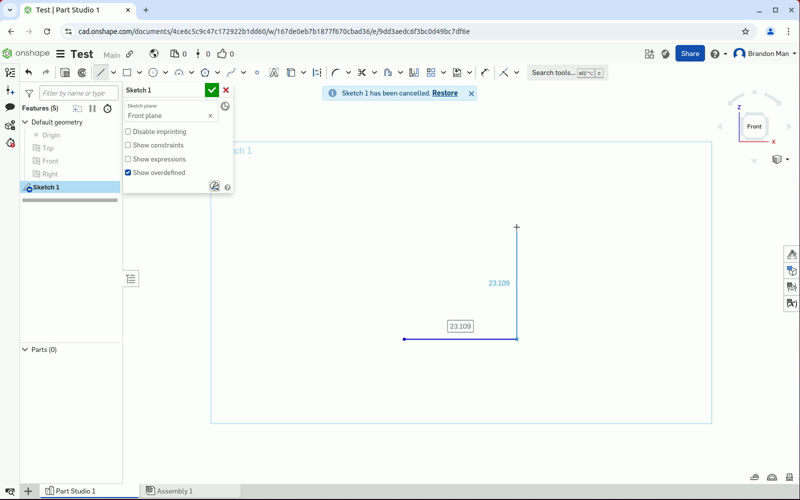
click(516, 226)
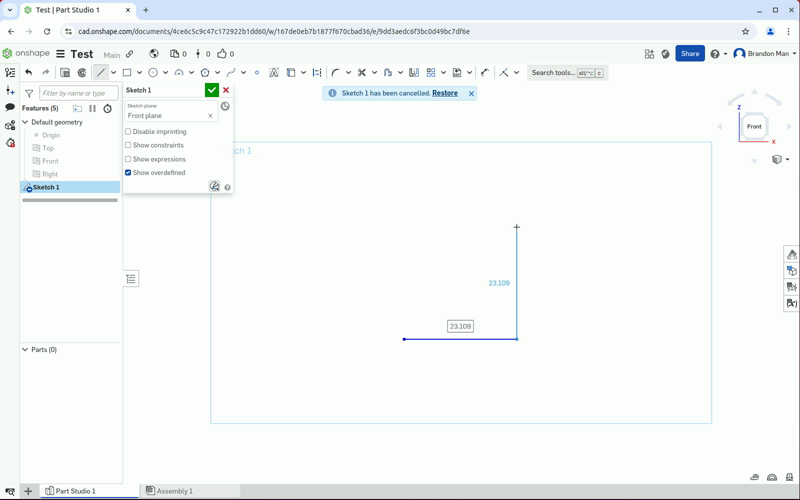
key_up(shift)
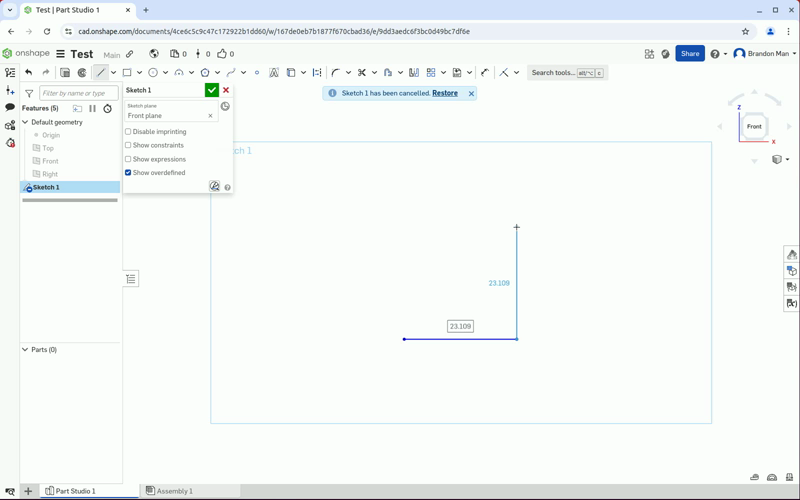
key_down(shift)
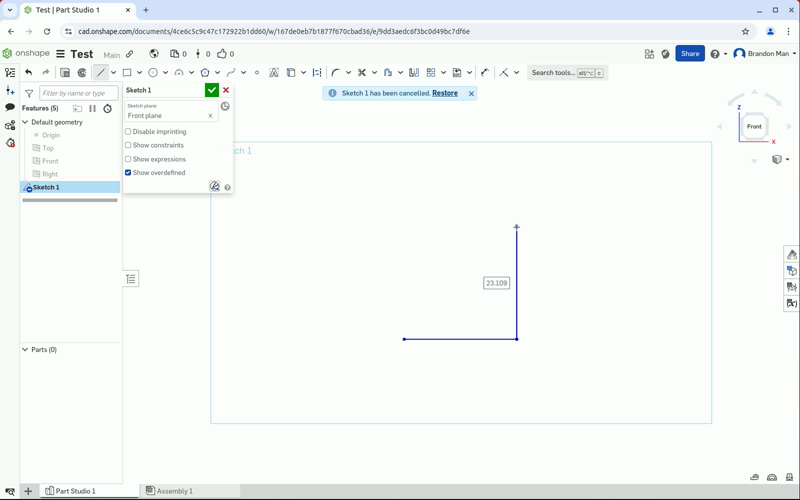
mouse_move(404, 226)
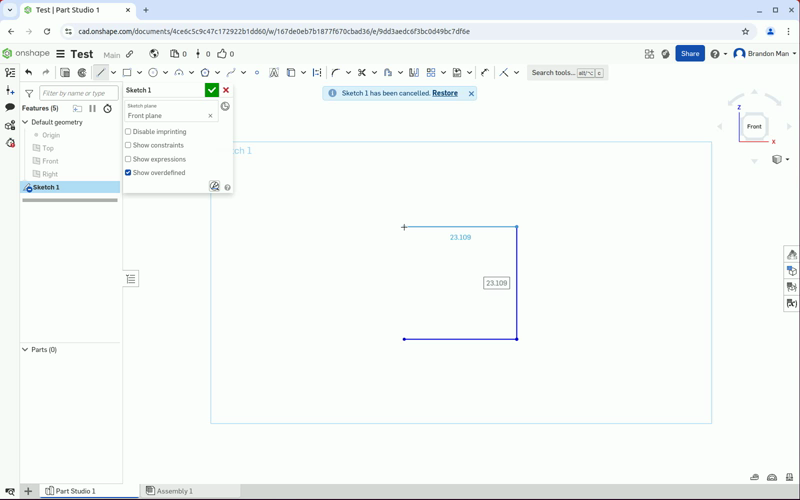
click(404, 226)
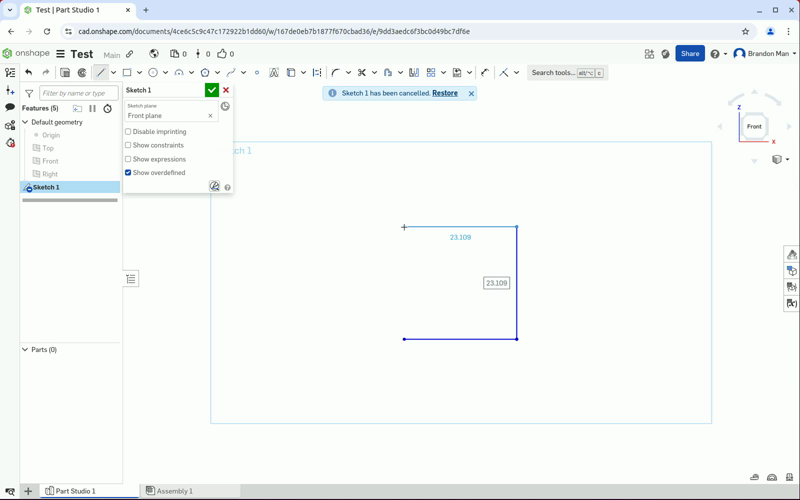
key_up(shift)
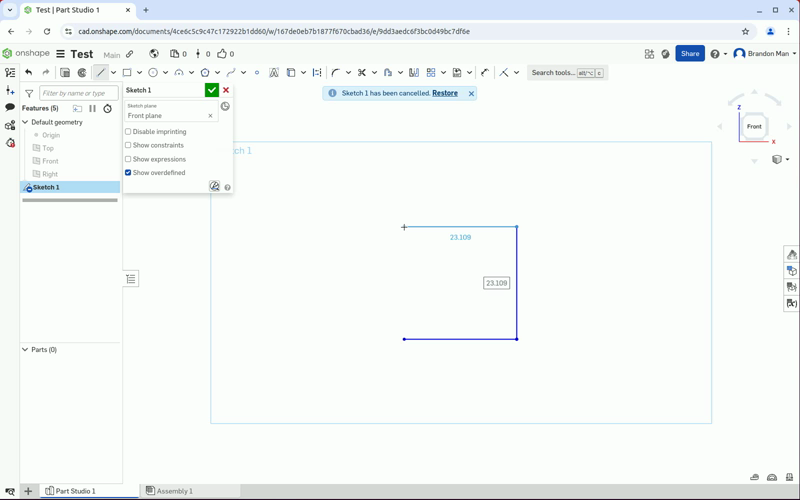
key_down(shift)
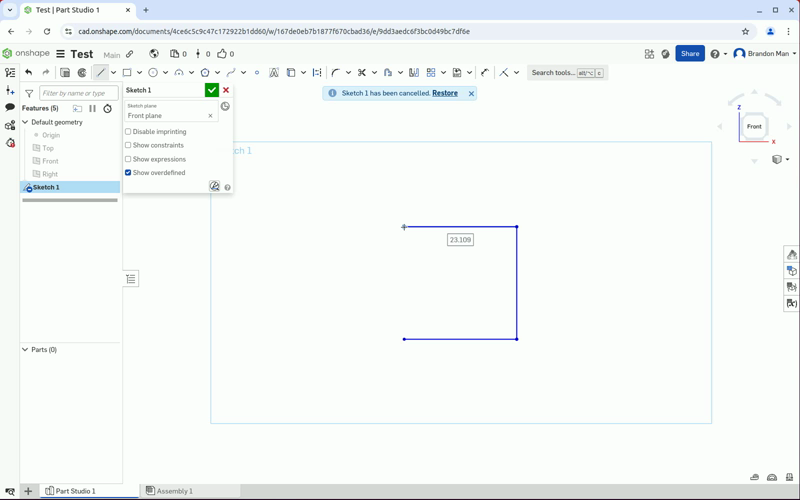
mouse_move(404, 339)
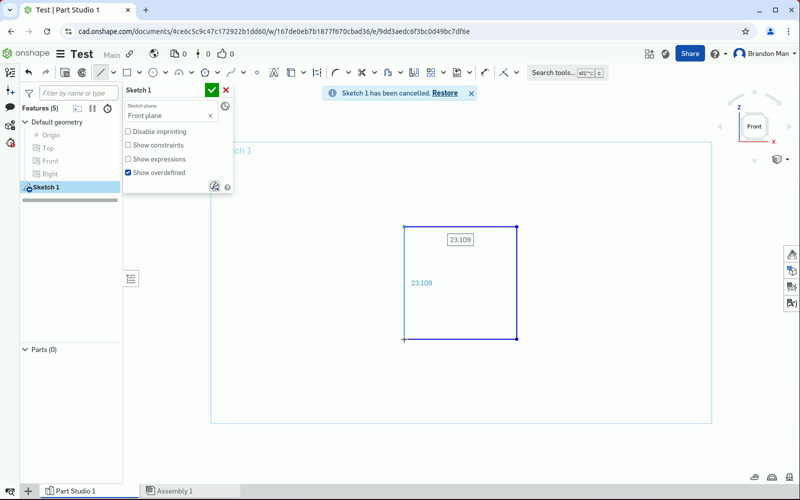
key_up(shift)
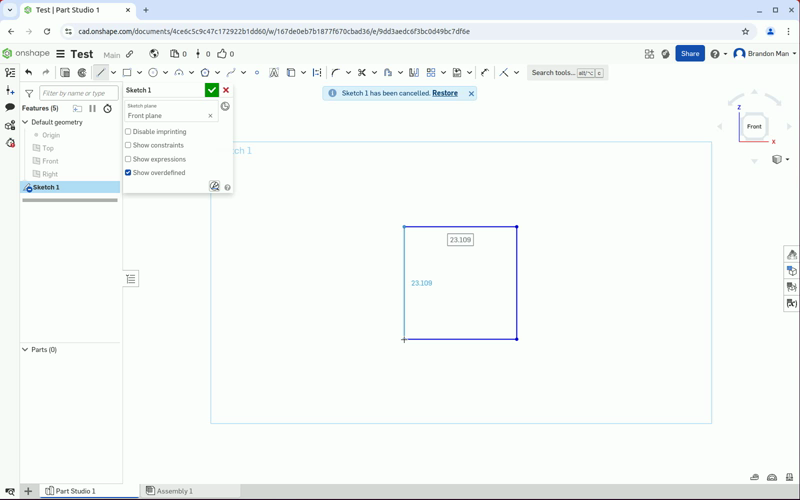
click(404, 339)
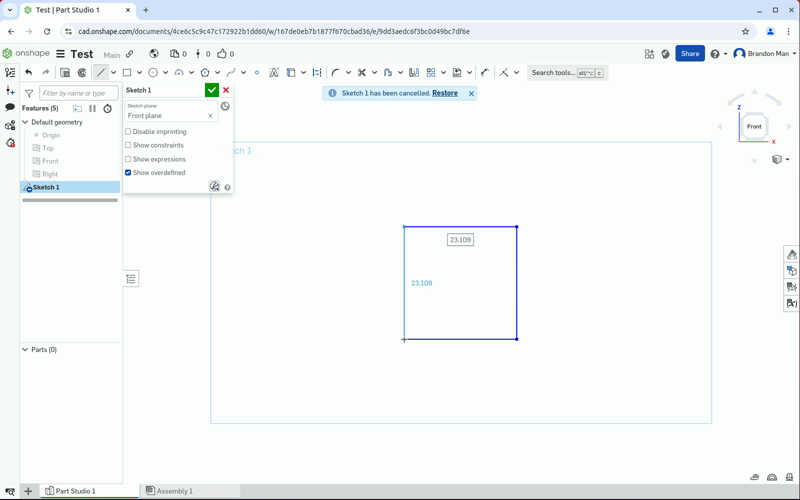
key(esc)
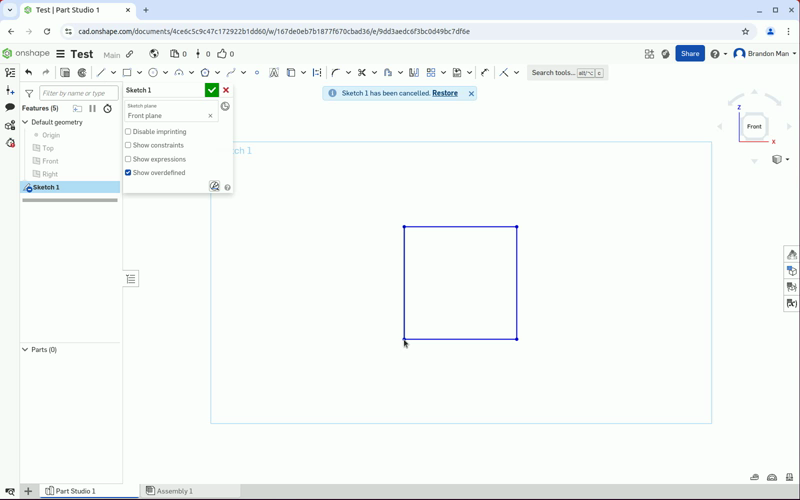
mouse_move(425, 313)
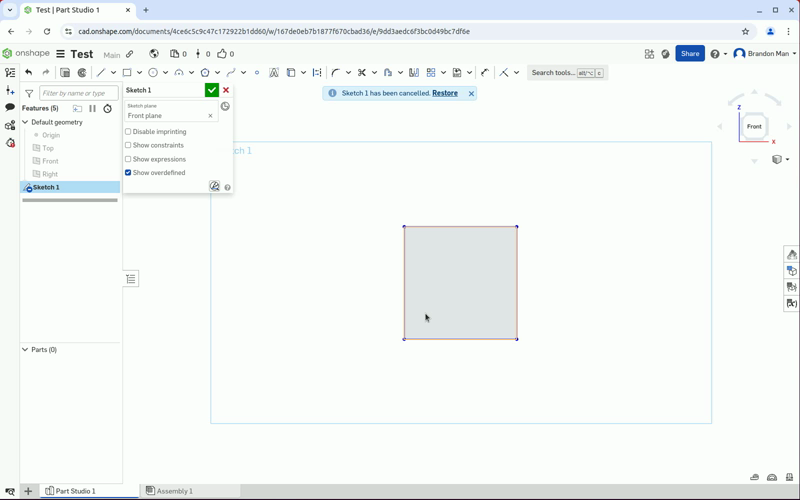
click(425, 313)
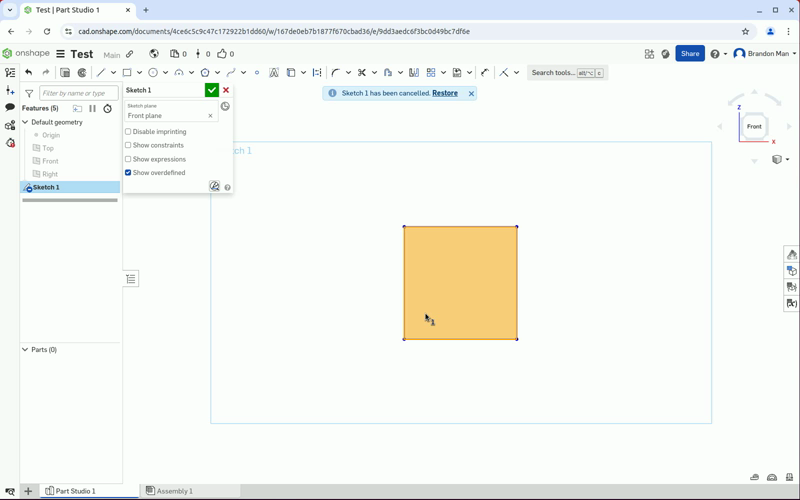
mouse_move(73, 352)
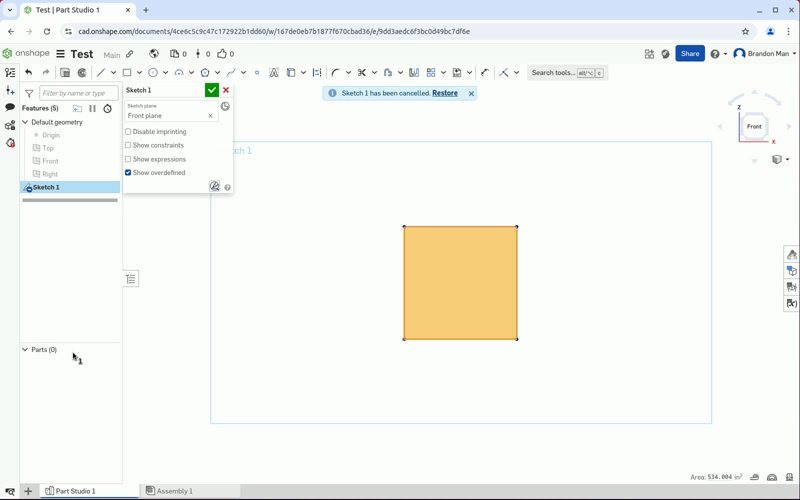
key(shift+y)
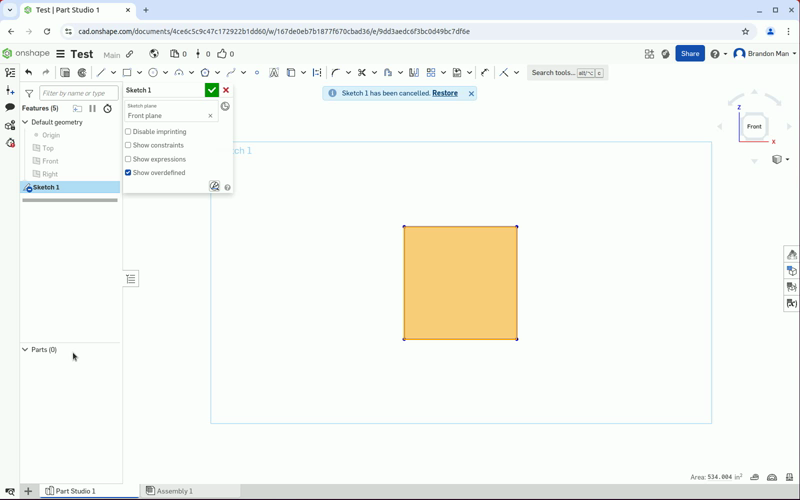
key(shift+e)
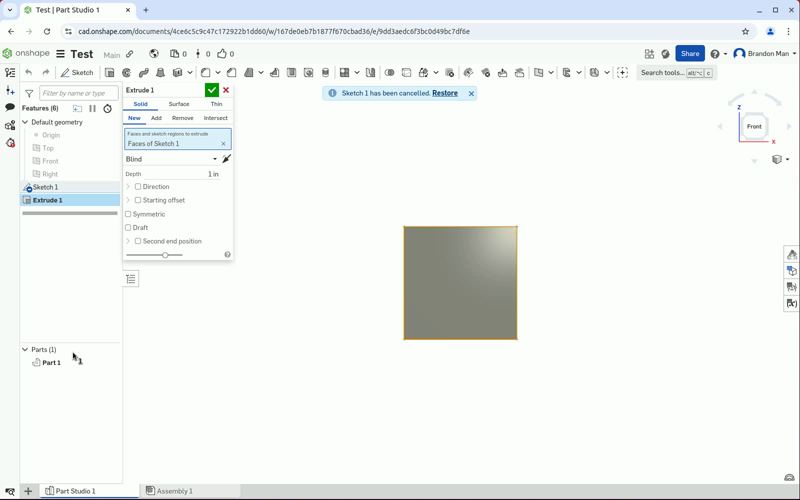
mouse_move(143, 106)
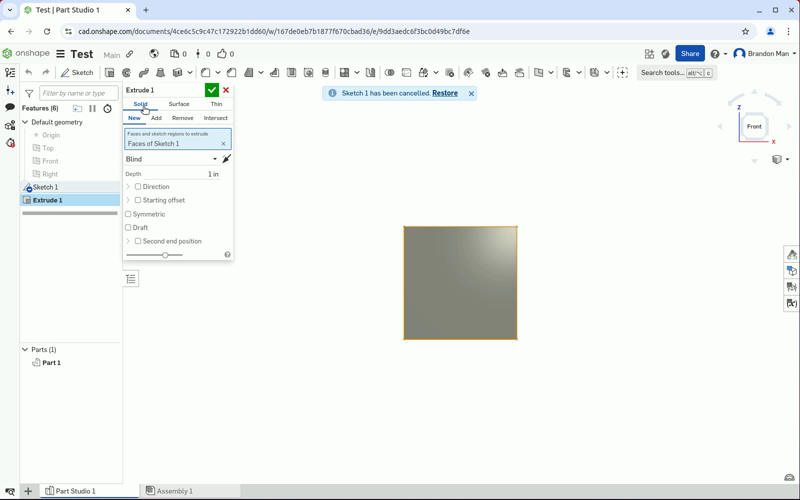
click(143, 106)
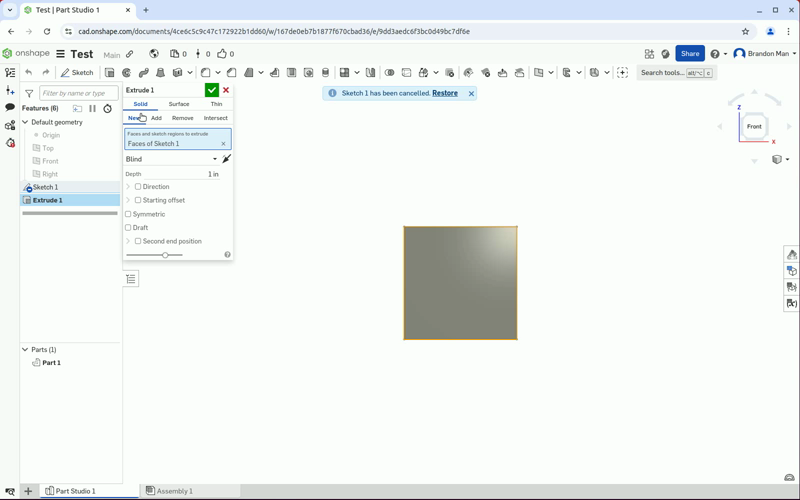
mouse_move(137, 120)
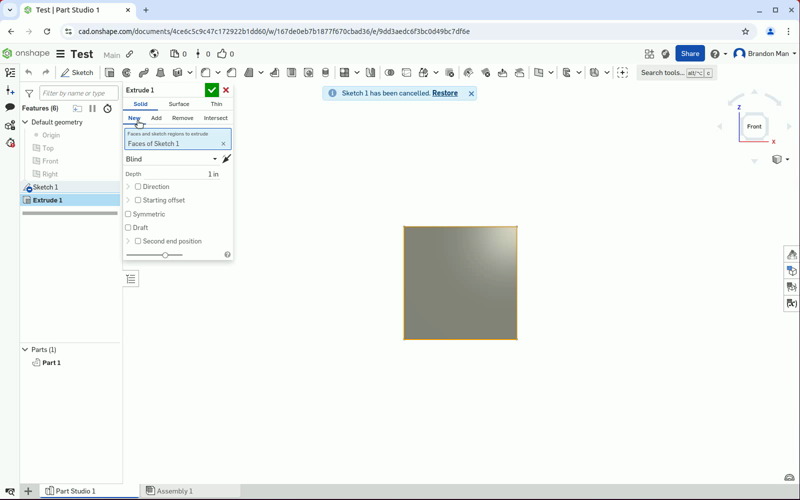
click(137, 120)
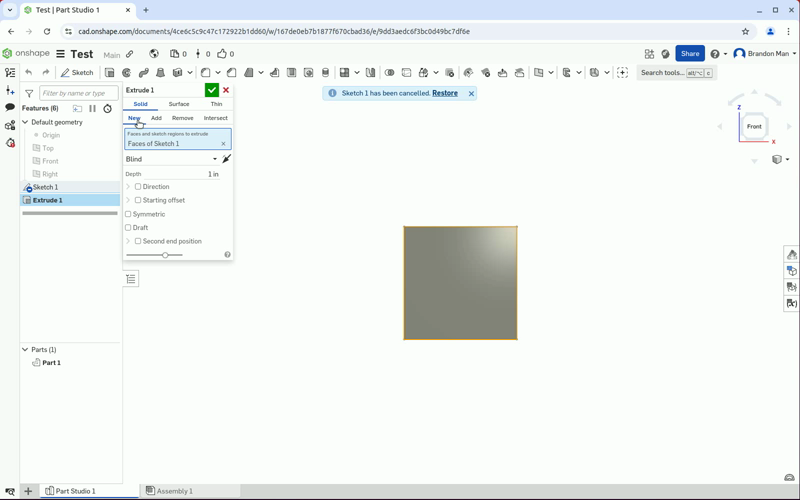
key(tab, 4)
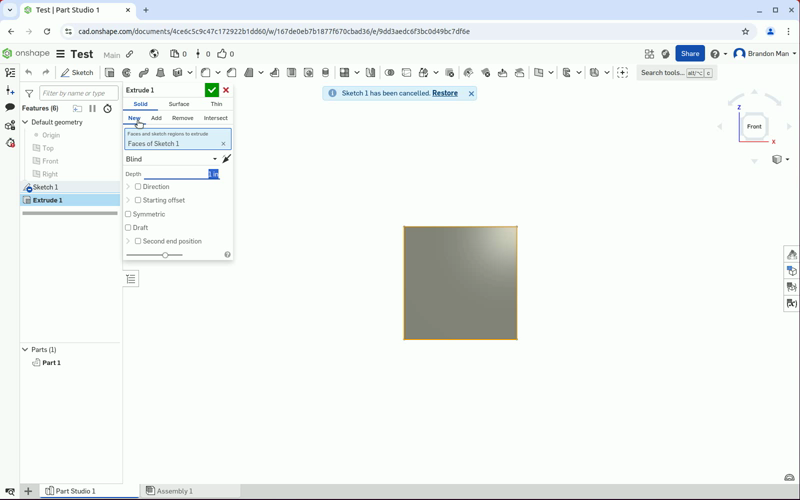
text(23.108)
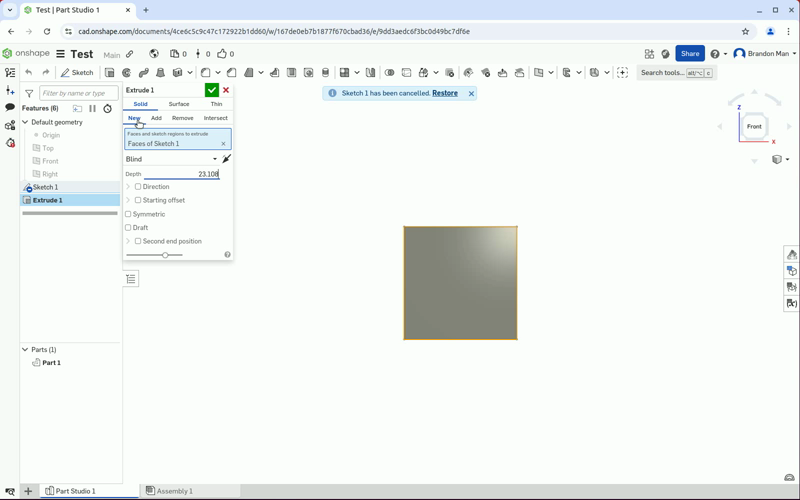
key(enter)
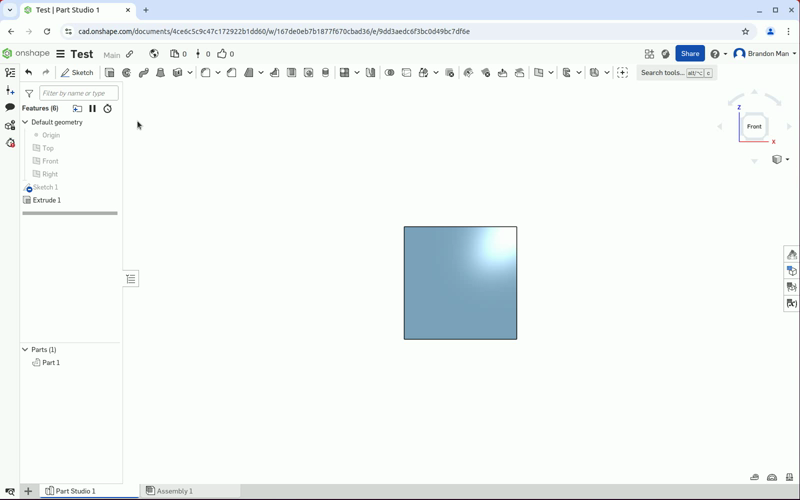
key(shift+h)
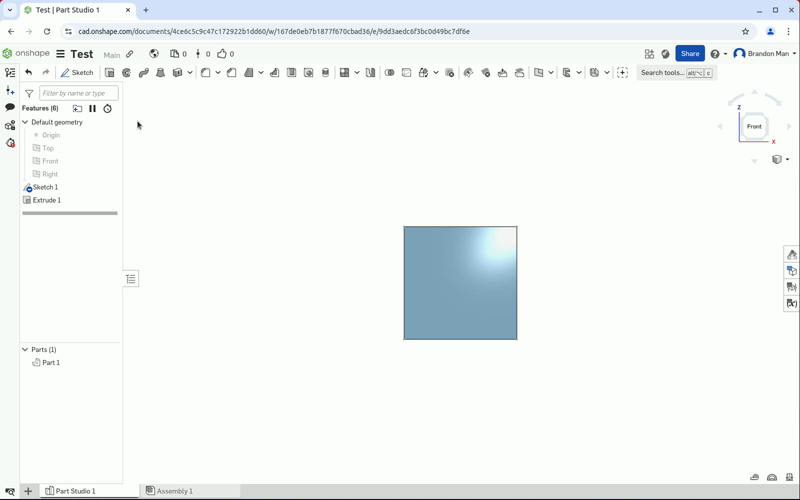
key(shift+h)
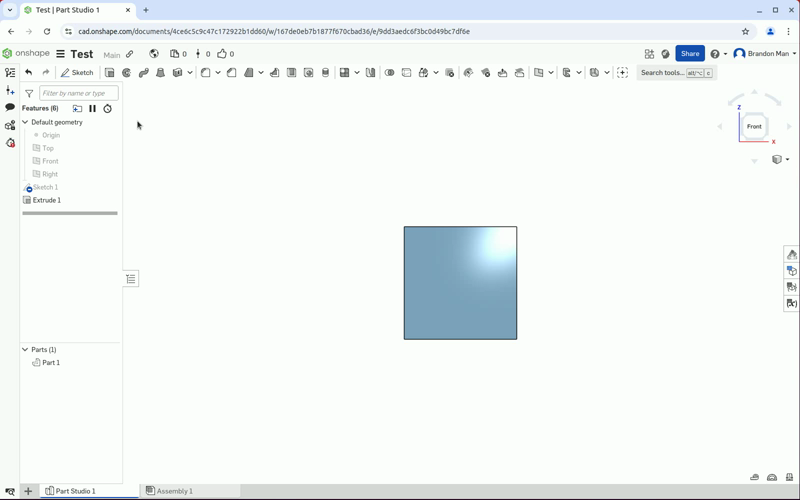
mouse_move(73, 189)
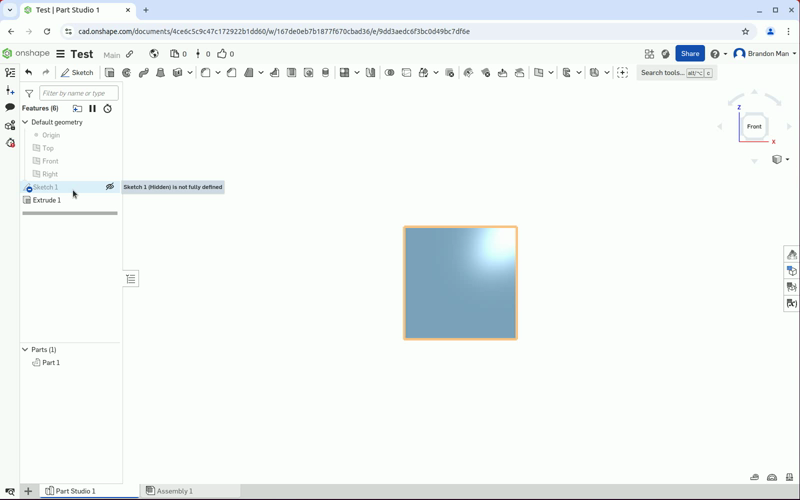
click(73, 189)
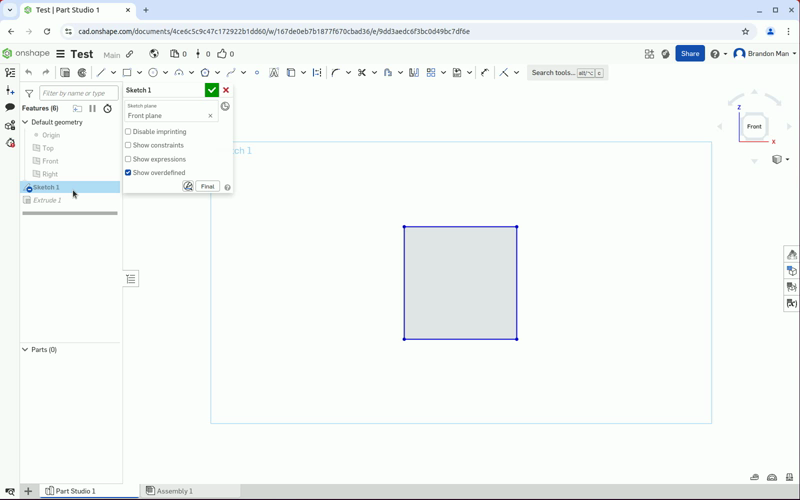
mouse_move(229, 92)
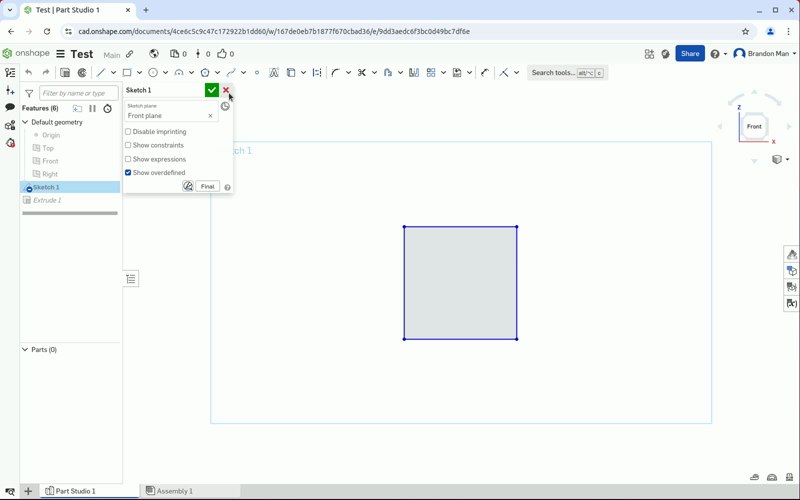
click(229, 92)
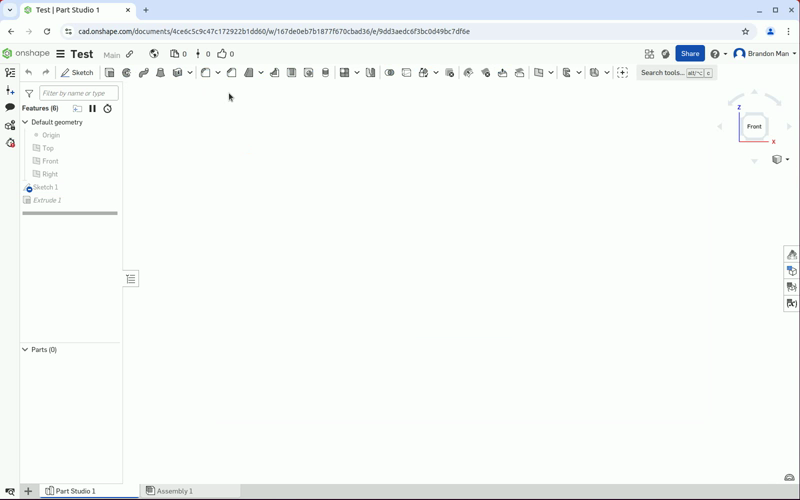
mouse_move(73, 352)
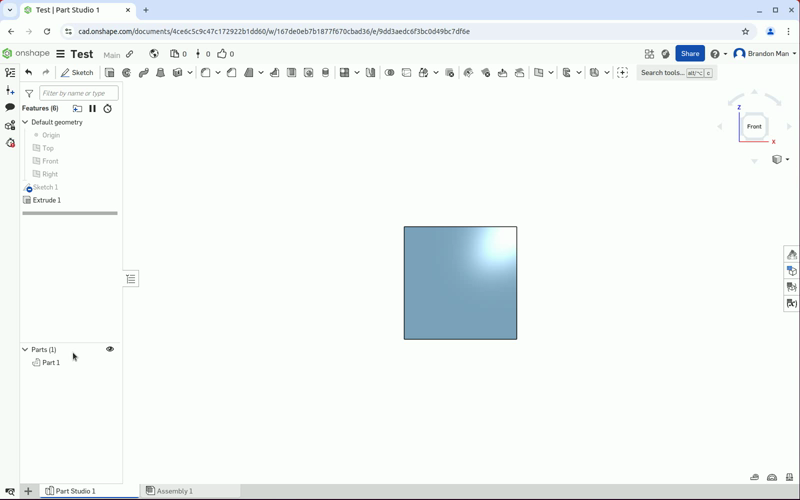
key(y)
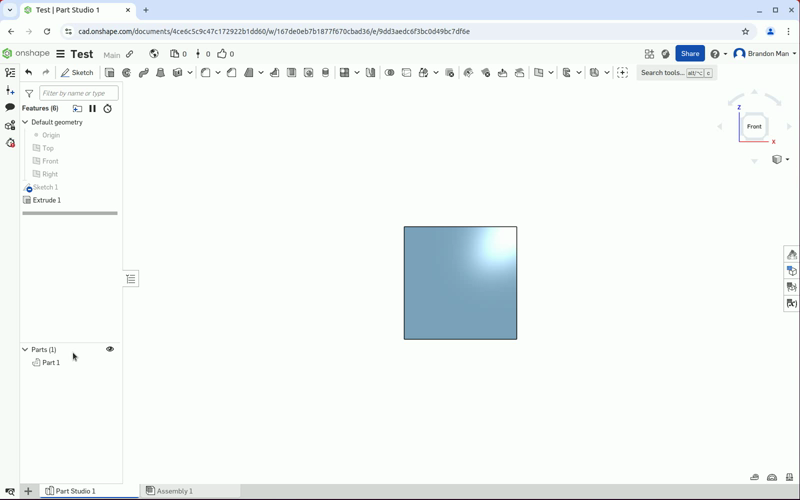
key(shift+p)
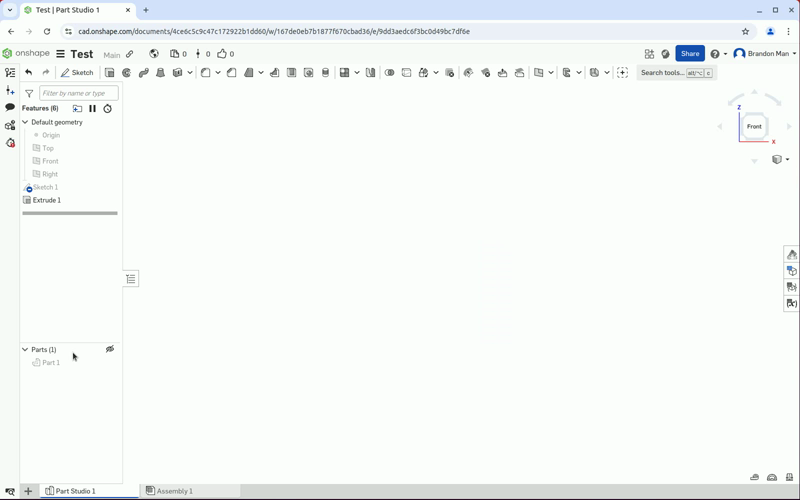
key(space)
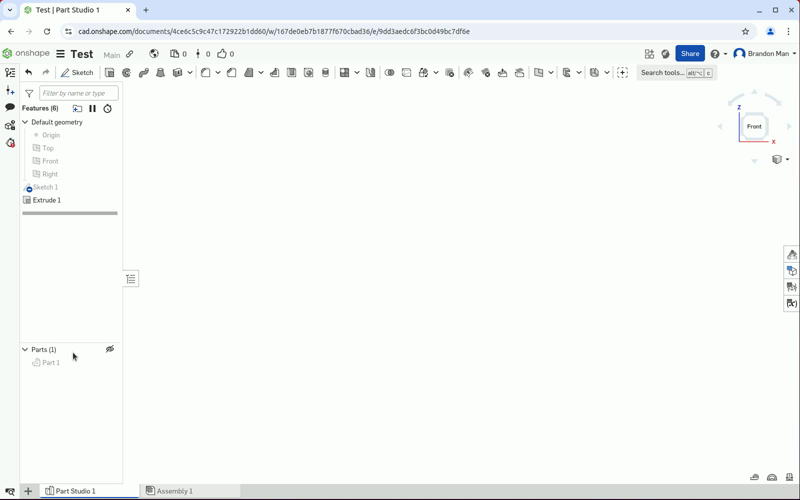
key_down(shift)
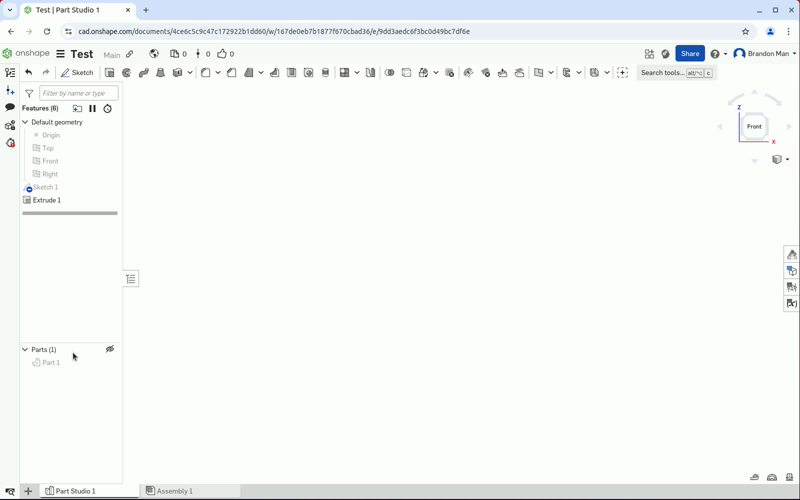
key(down)
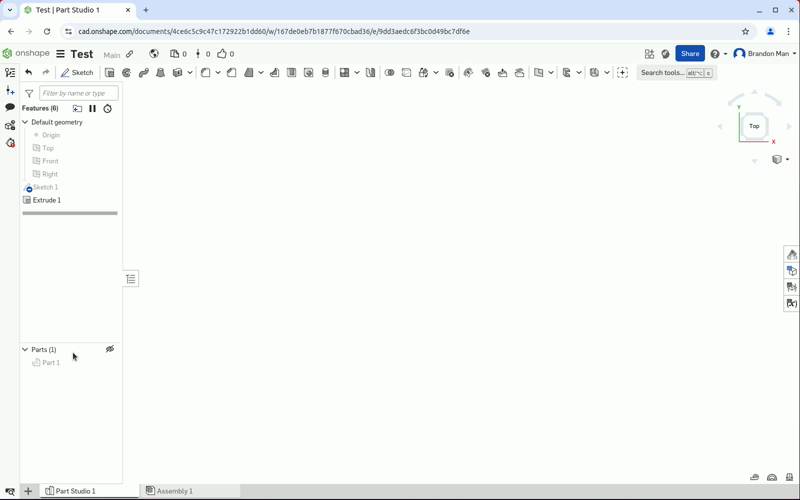
key_up(shift)
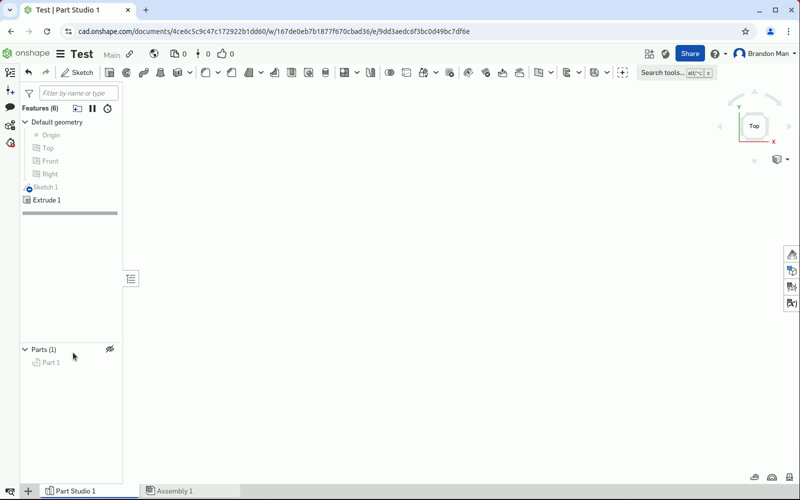
mouse_move(73, 352)
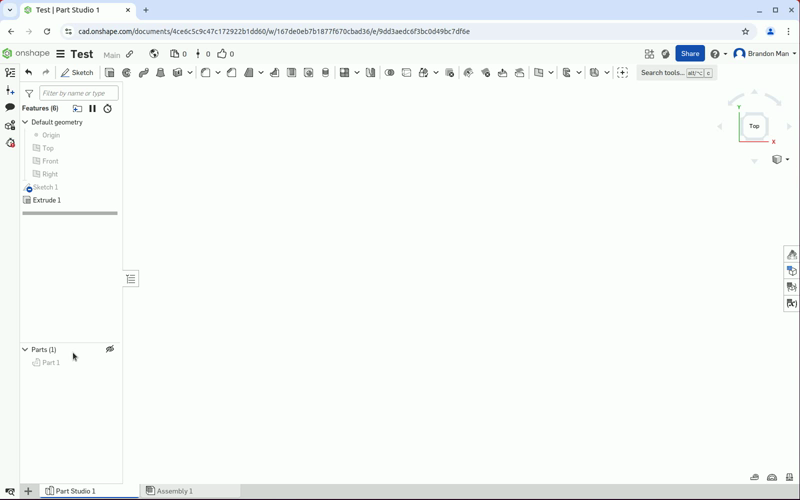
key(shift+y)
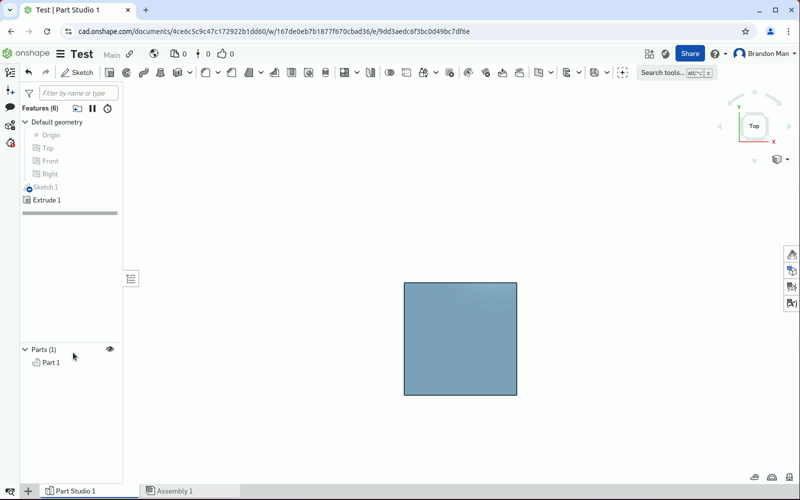
mouse_move(541, 75)
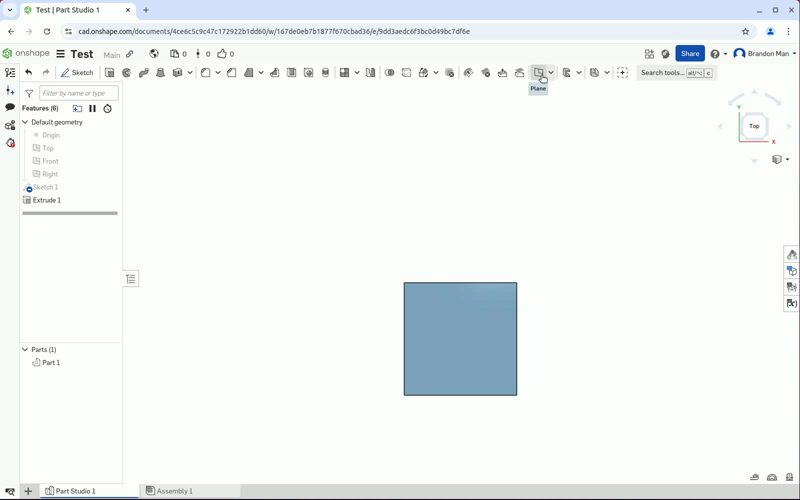
click(541, 75)
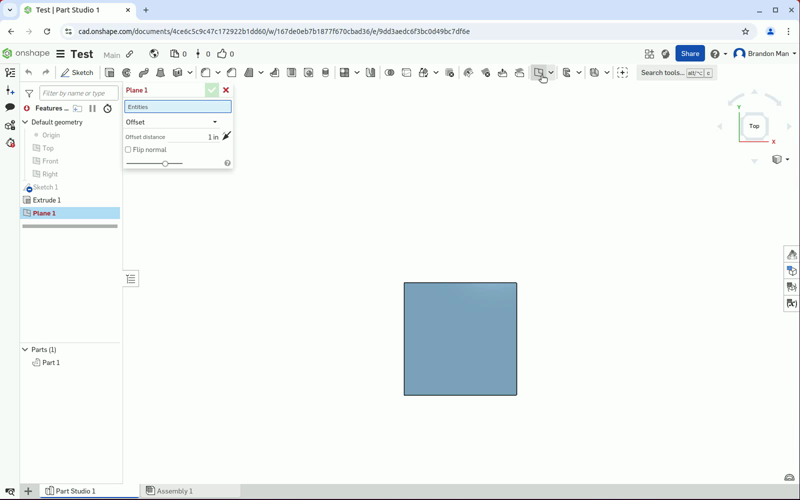
mouse_move(73, 150)
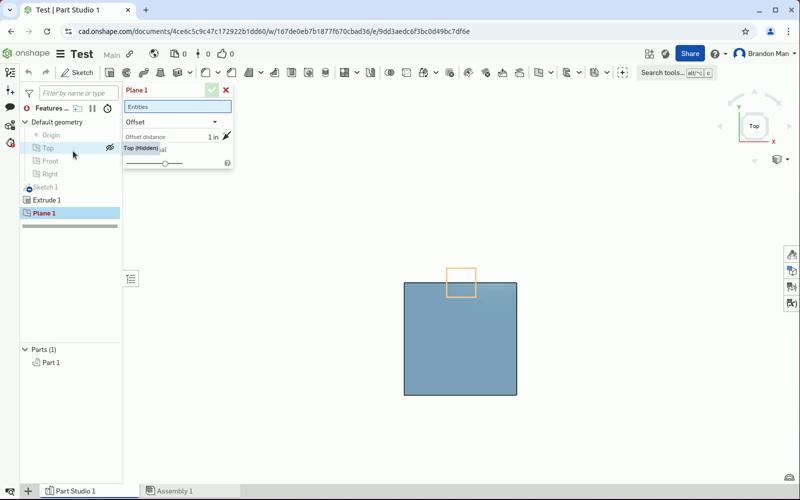
click(73, 150)
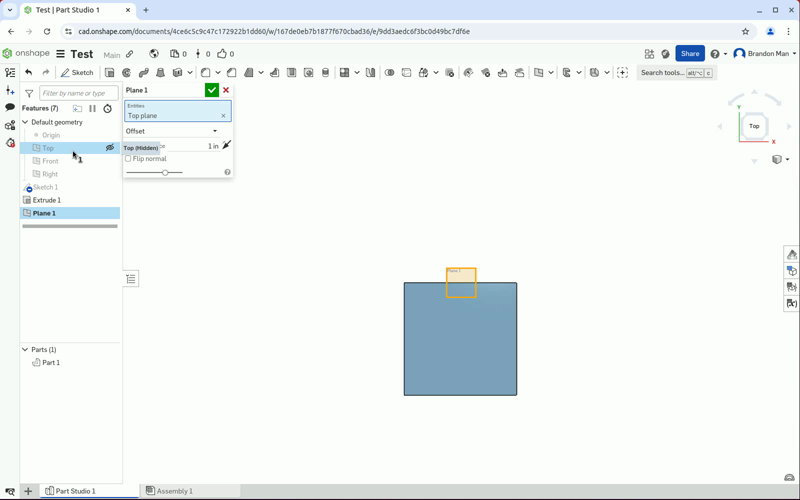
key(tab, 2)
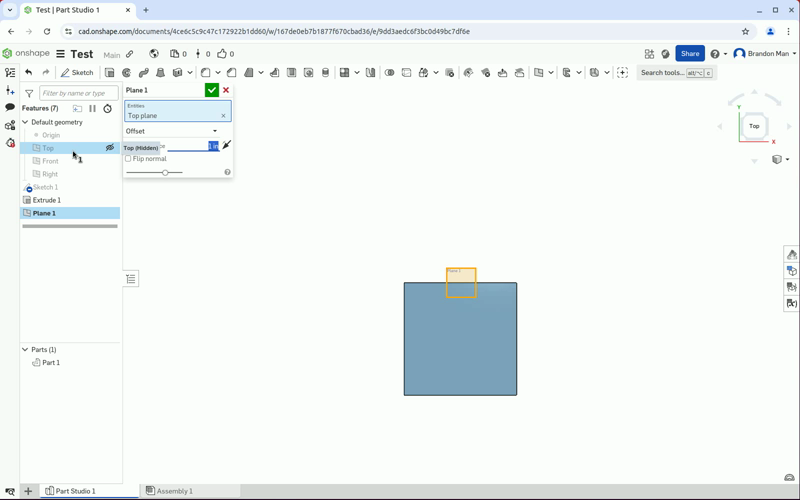
text(11.554)
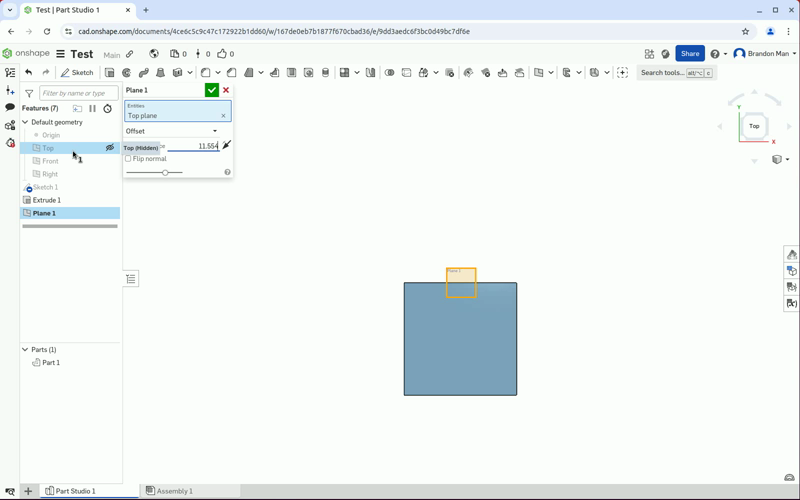
key(enter, 2)
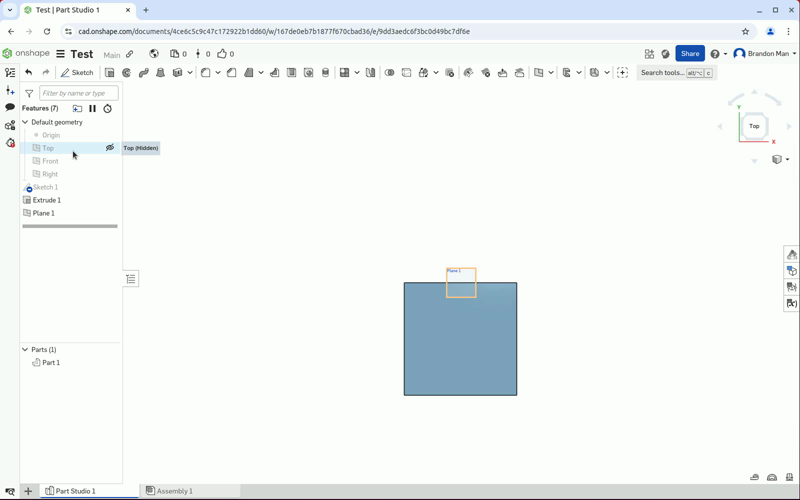
key(shift+s)
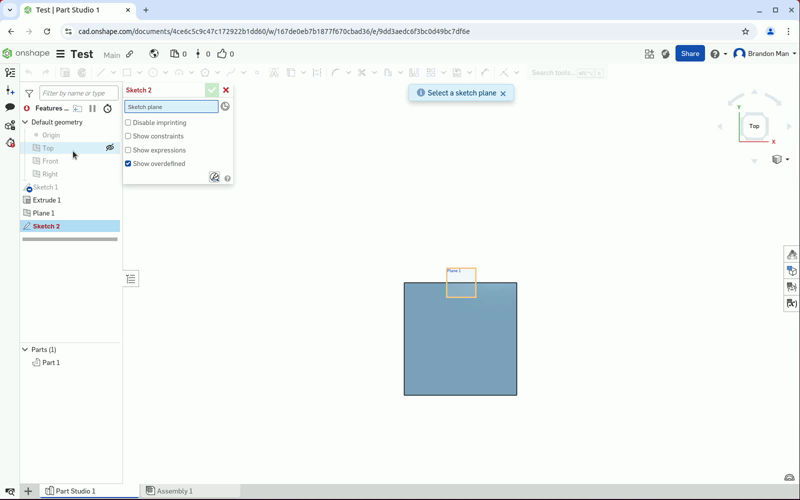
mouse_move(73, 215)
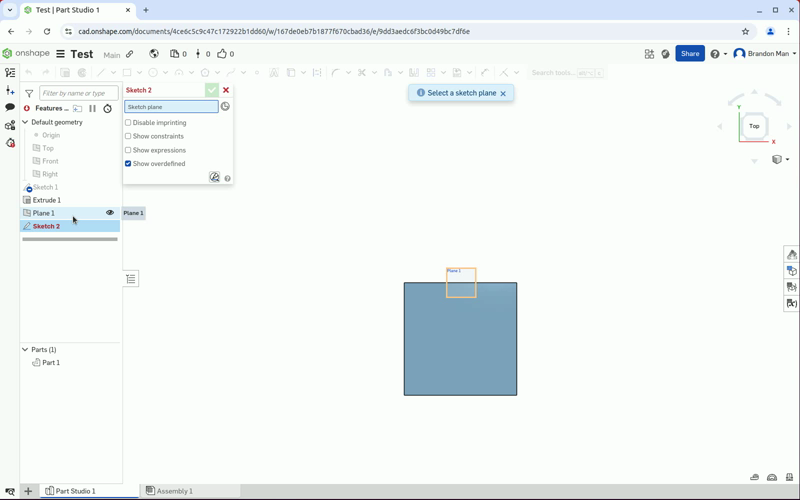
click(73, 215)
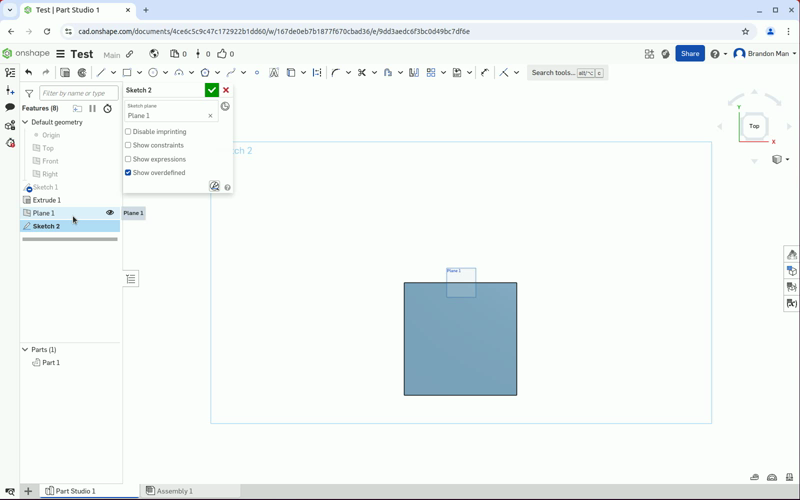
mouse_move(73, 352)
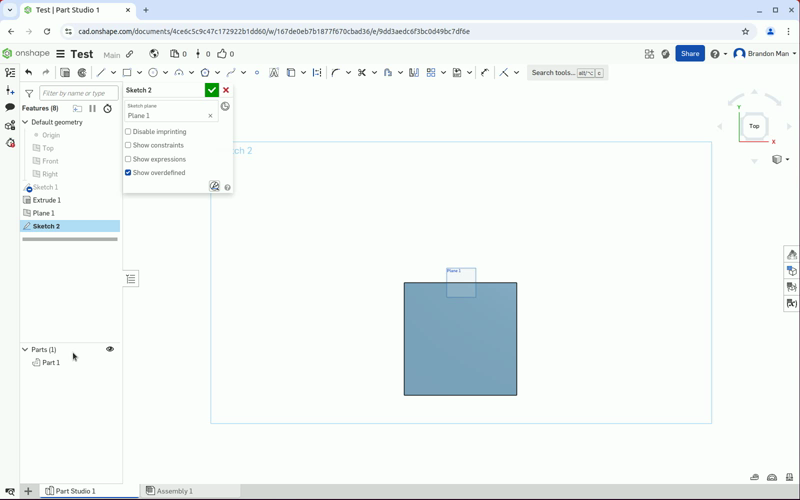
key(y)
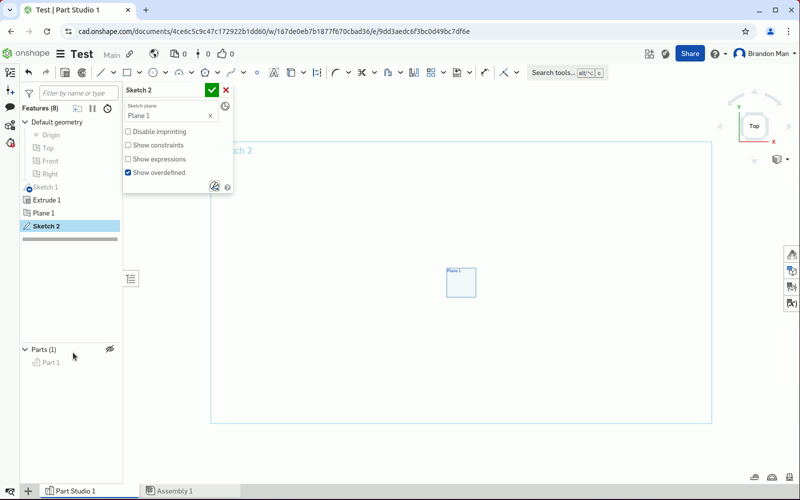
key(c)
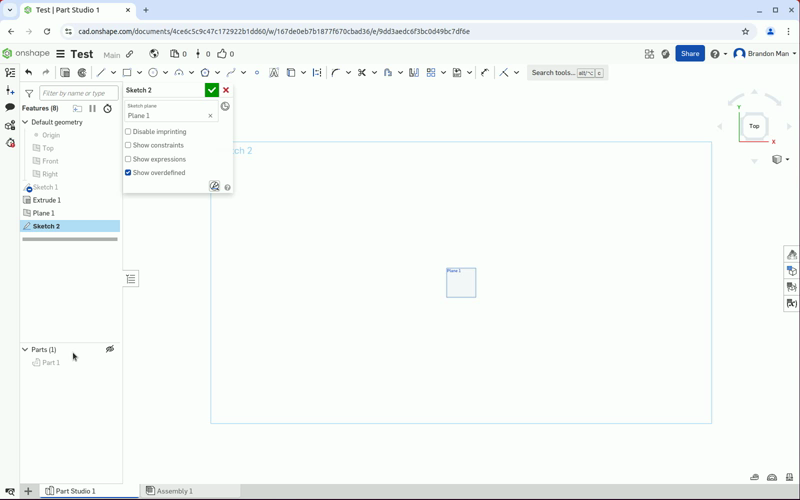
key_down(shift)
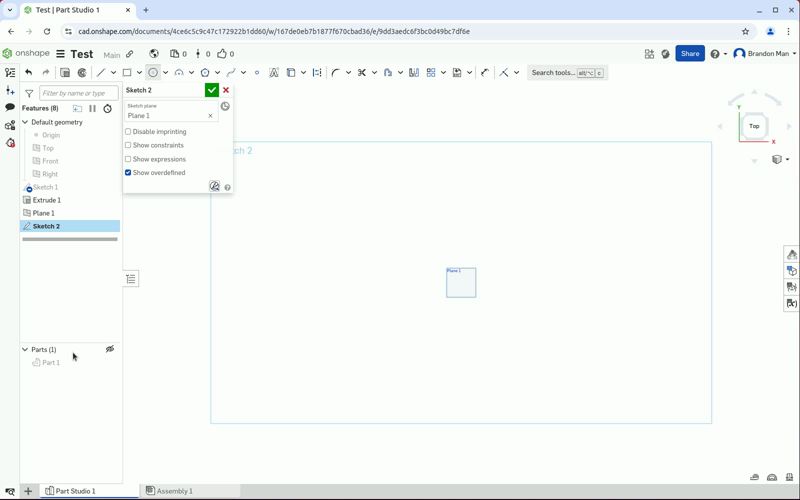
mouse_move(460, 339)
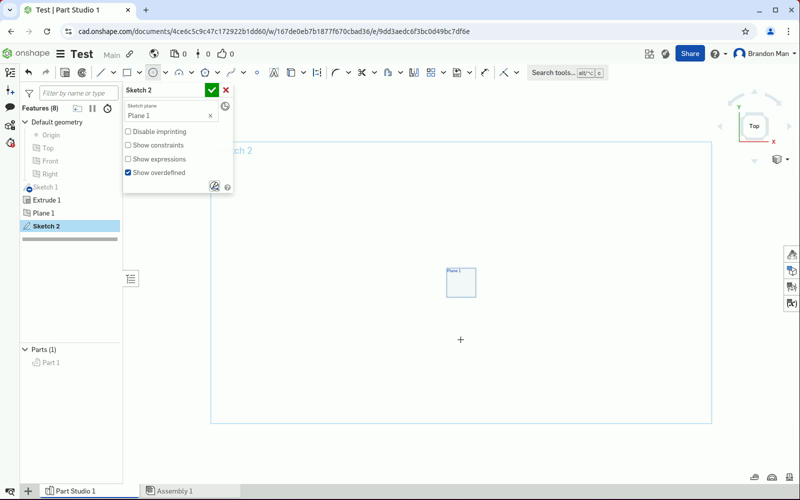
click(460, 339)
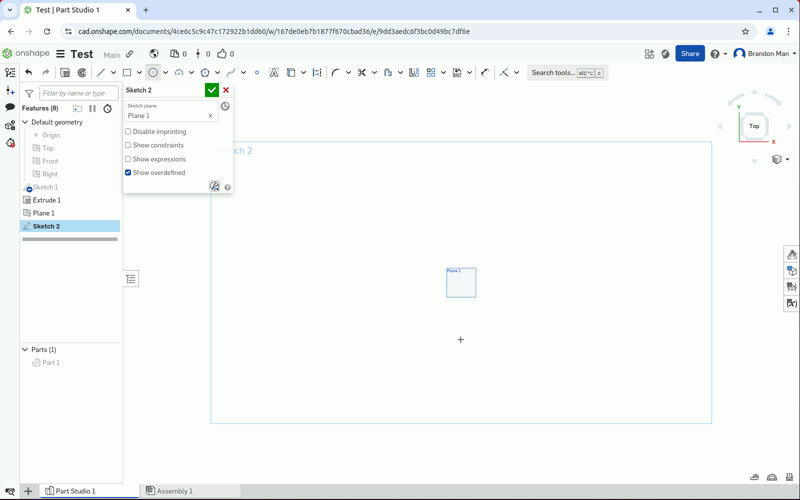
key_up(shift)
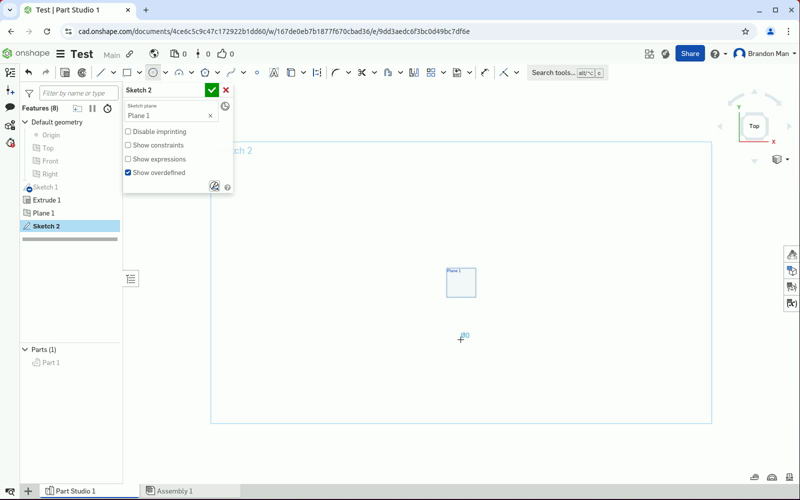
mouse_move(472, 339)
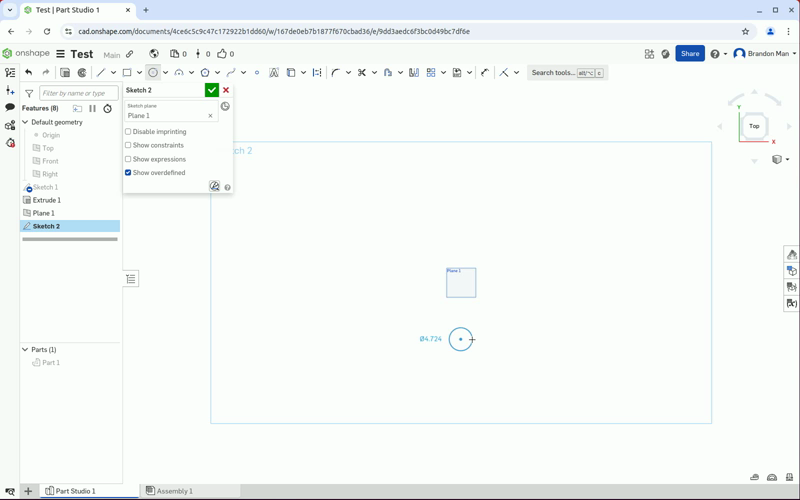
click(472, 339)
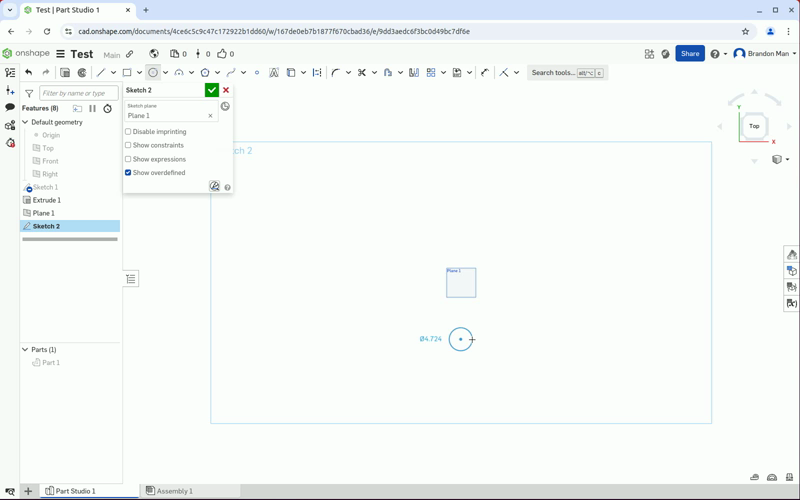
key(esc)
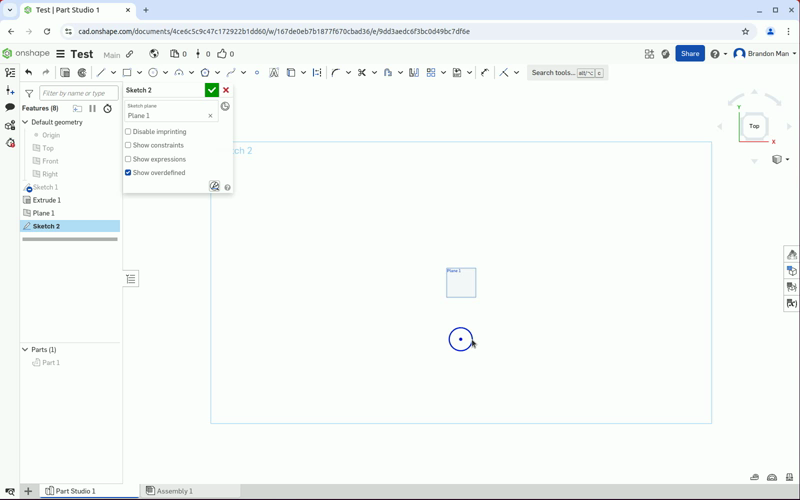
mouse_move(457, 332)
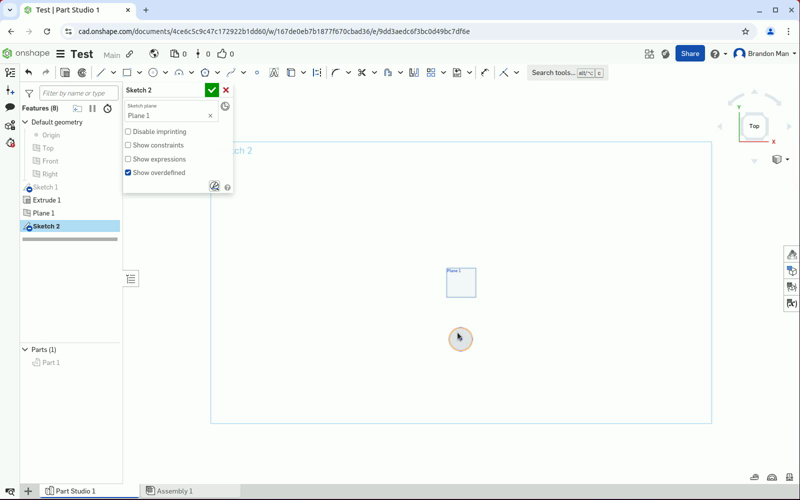
scroll(6)
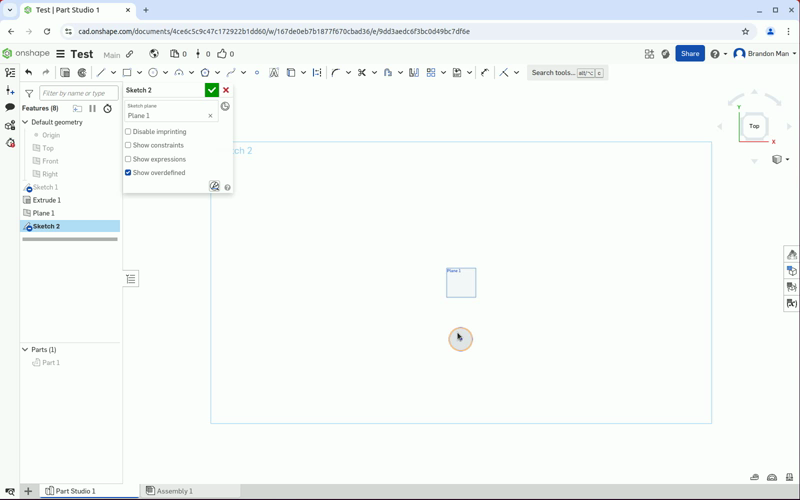
scroll(6)
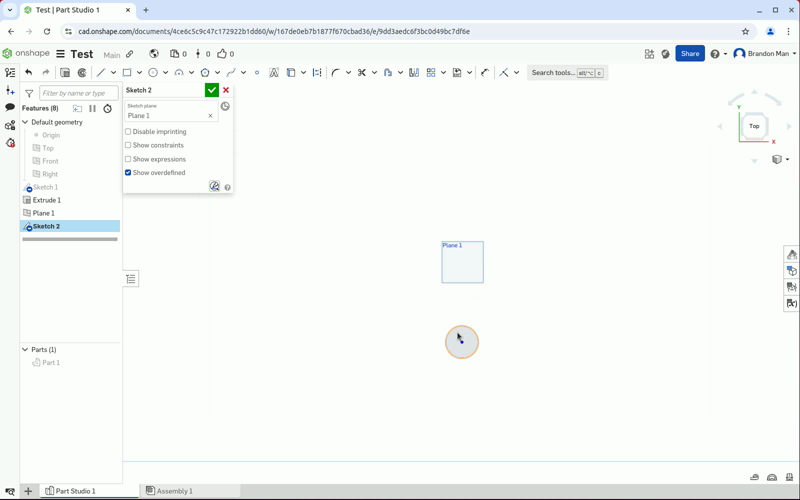
scroll(6)
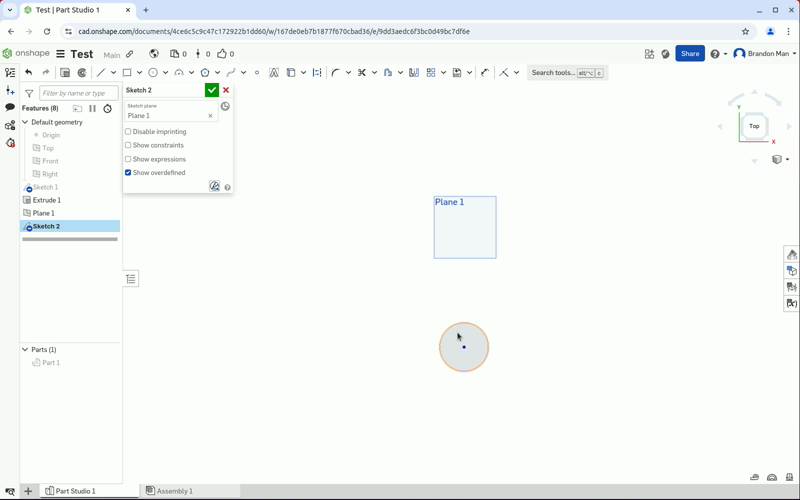
scroll(6)
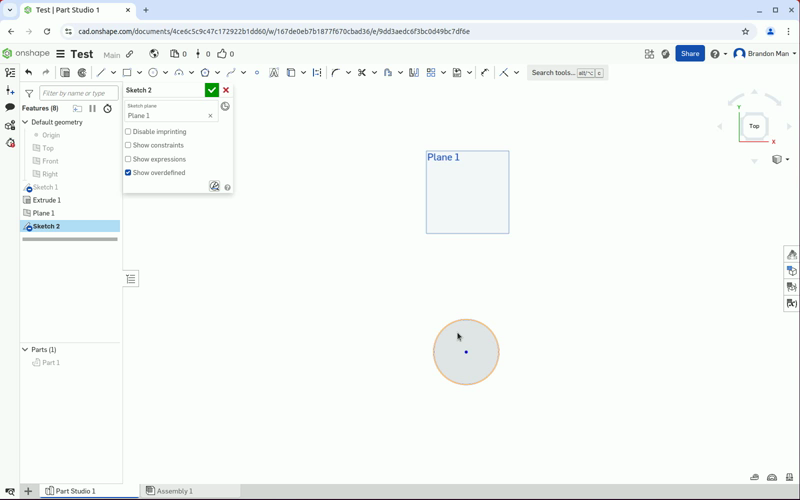
scroll(6)
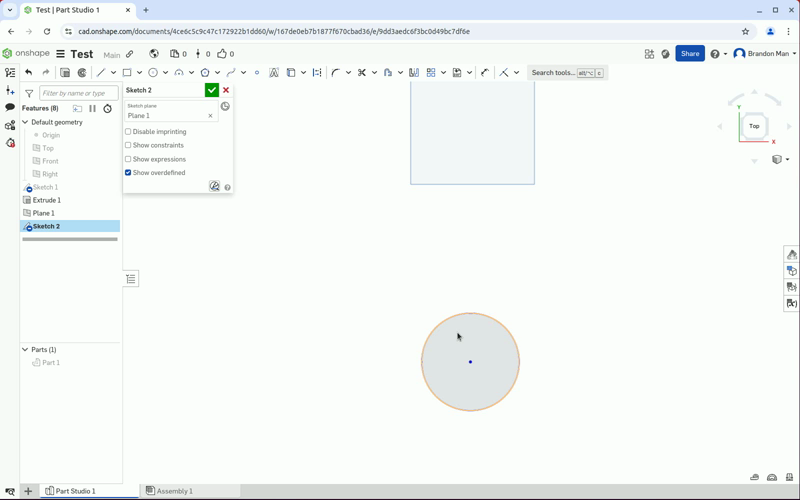
scroll(6)
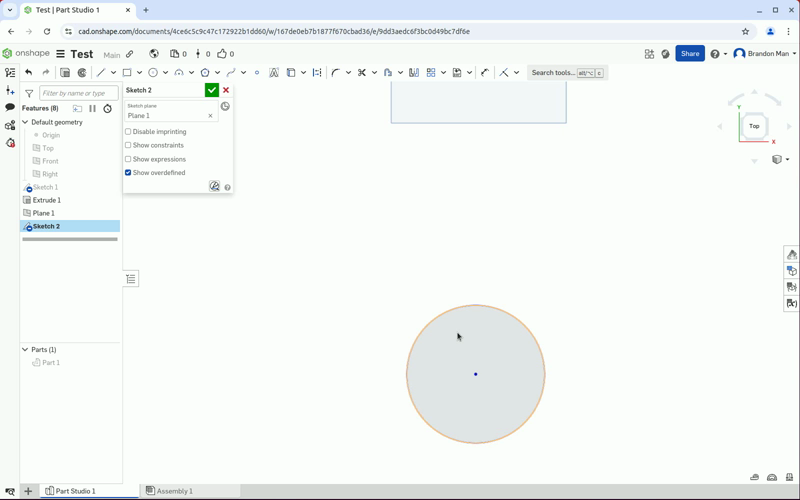
scroll(6)
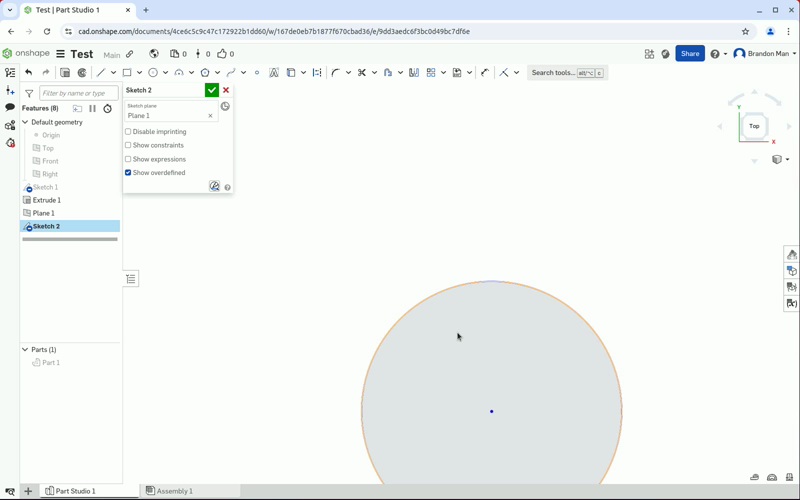
click(457, 332)
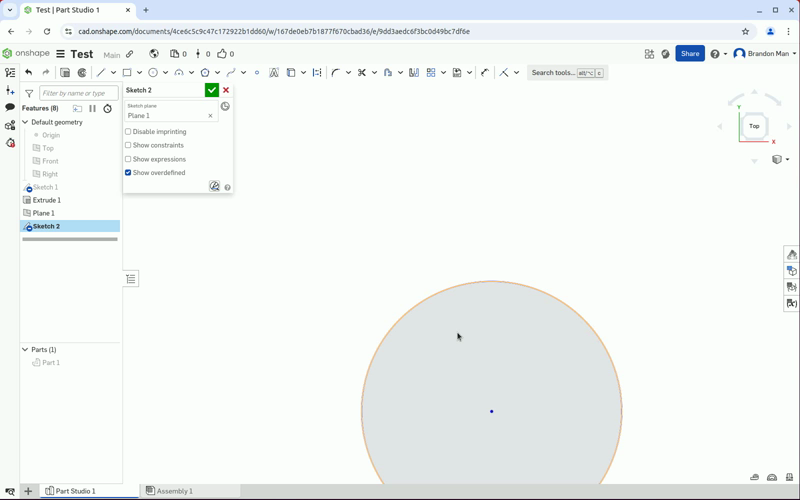
scroll(-6)
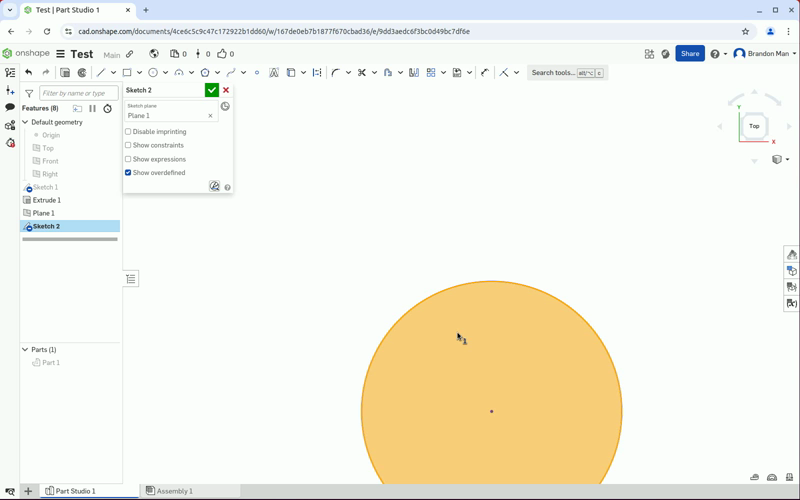
scroll(-6)
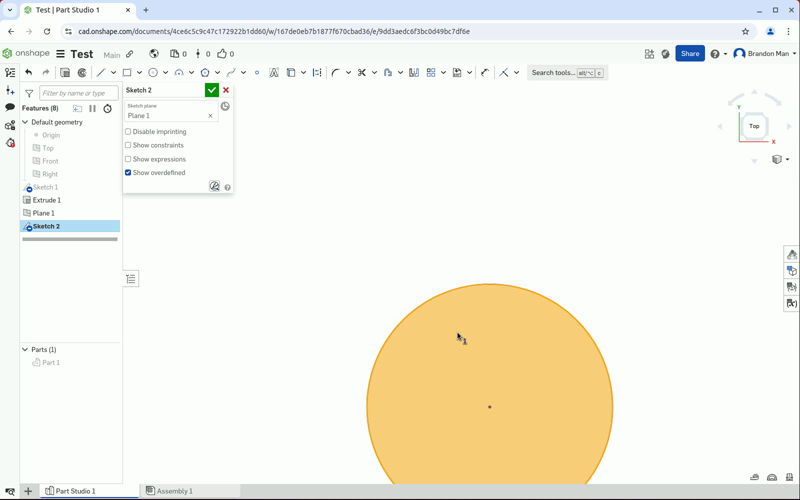
scroll(-6)
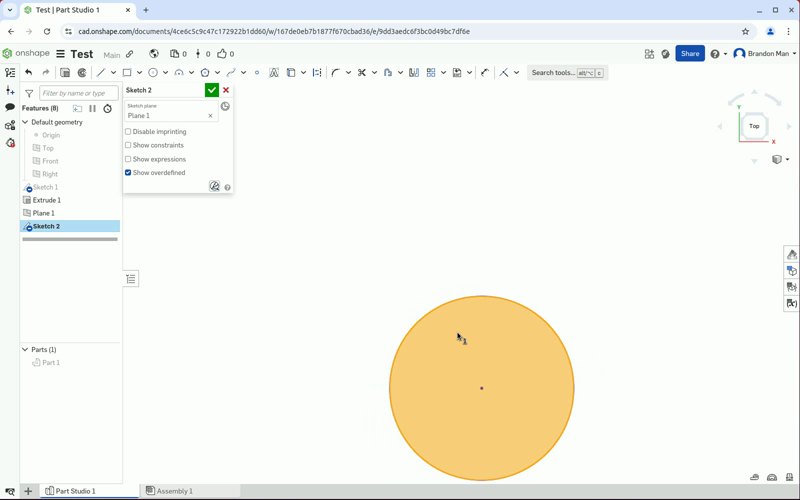
scroll(-6)
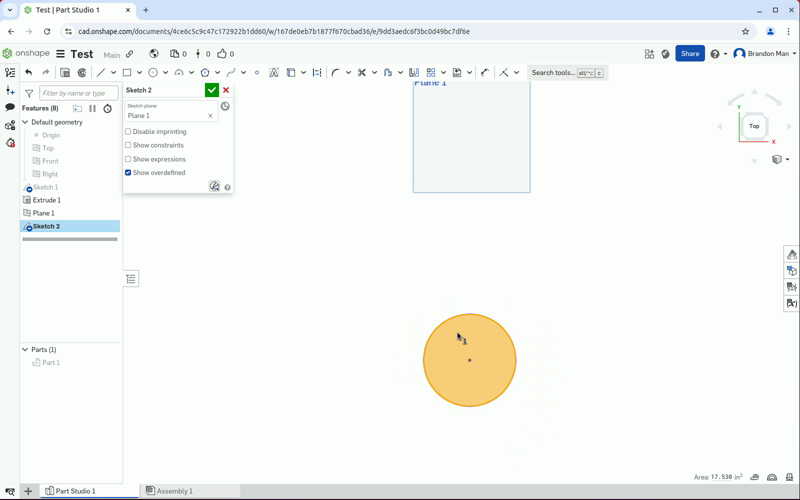
scroll(-6)
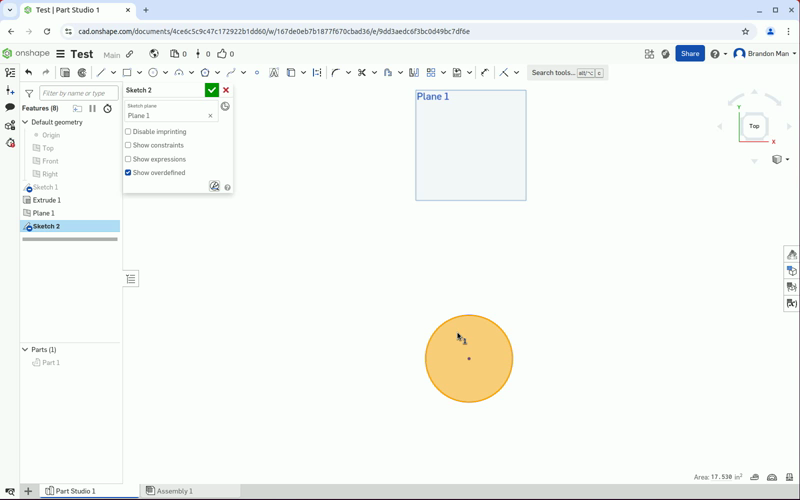
scroll(-6)
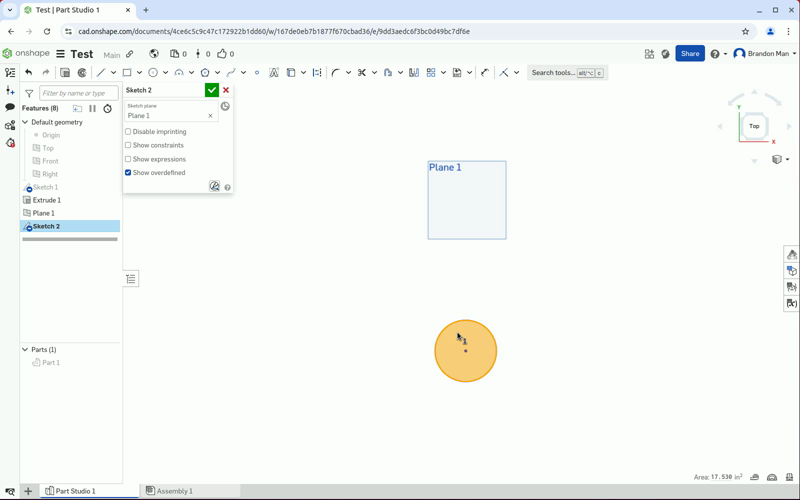
scroll(-6)
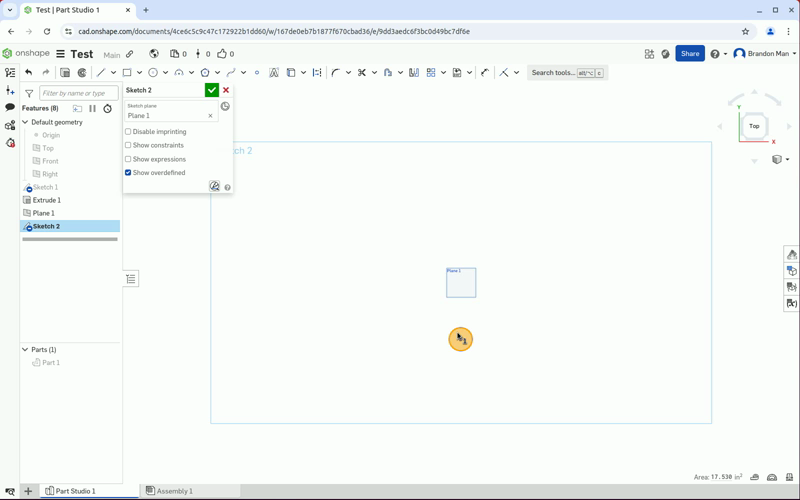
mouse_move(73, 352)
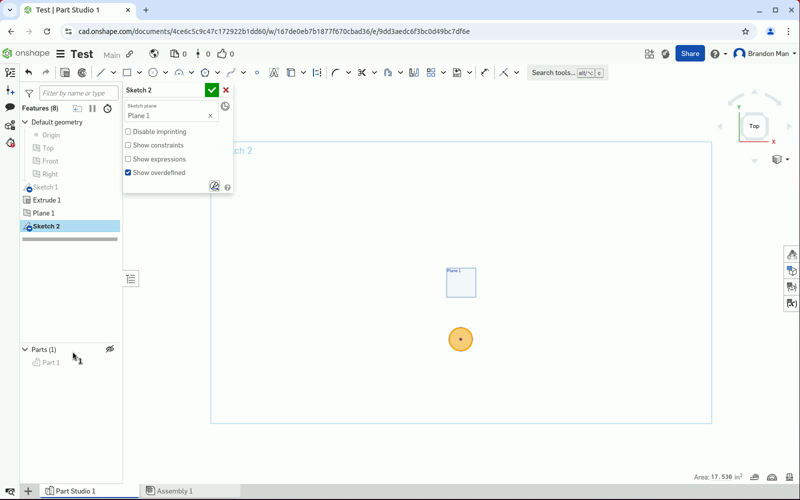
key(shift+y)
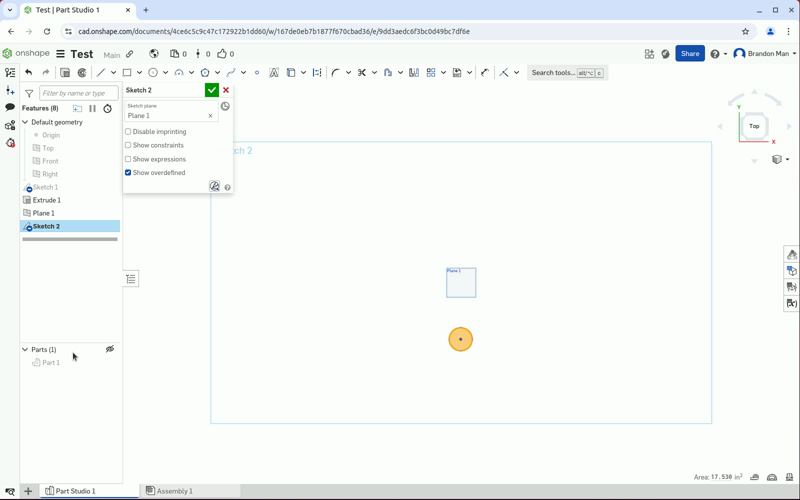
key(shift+e)
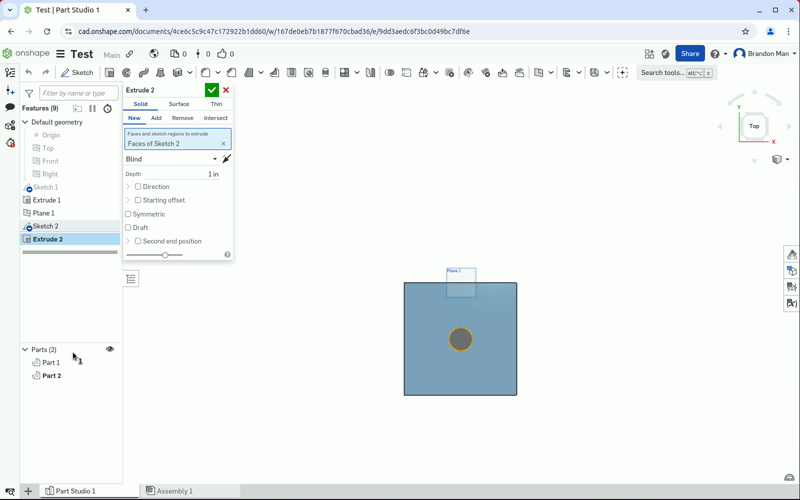
mouse_move(143, 106)
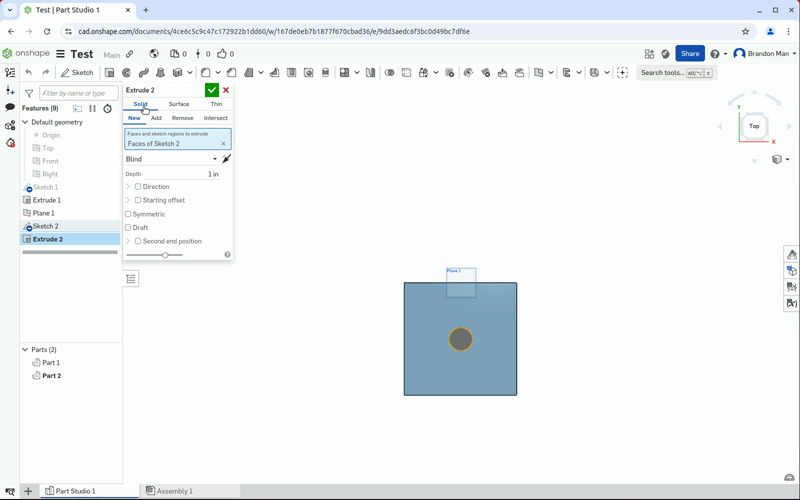
click(143, 106)
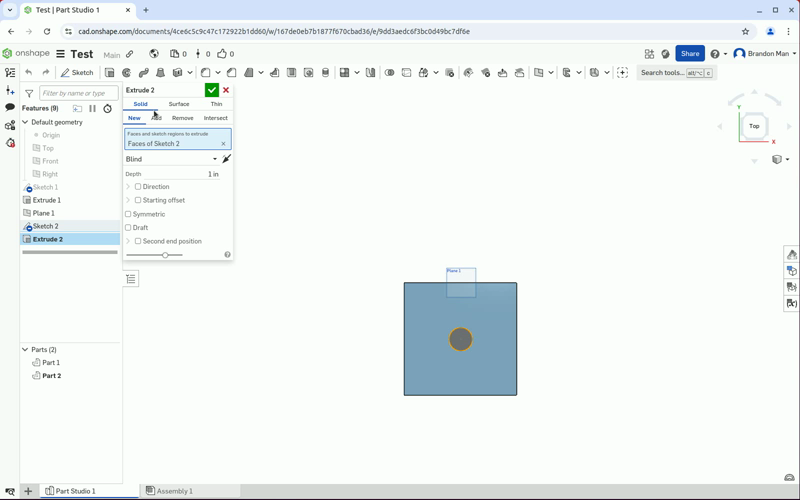
mouse_move(186, 120)
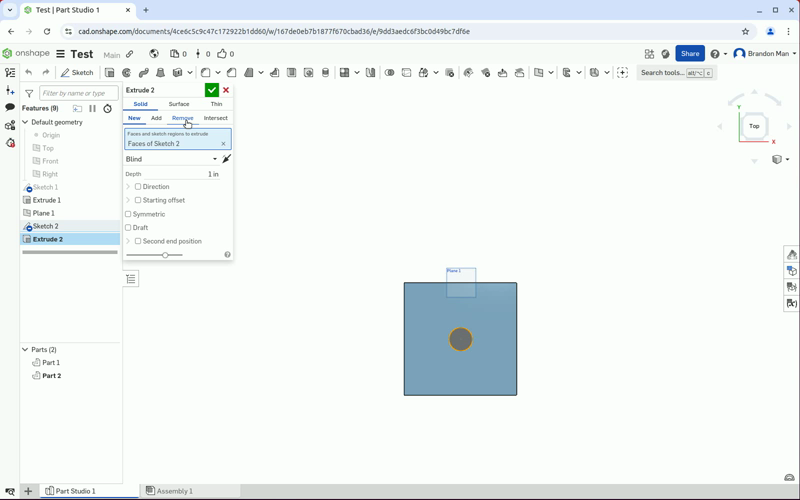
click(186, 120)
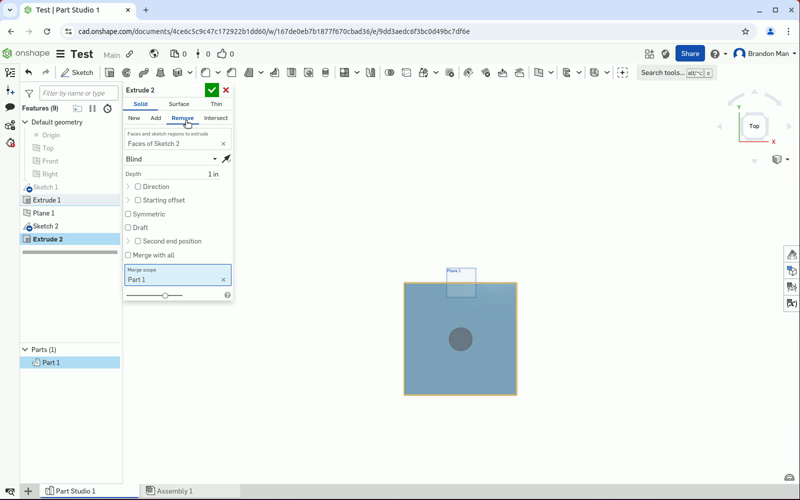
key(tab, 4)
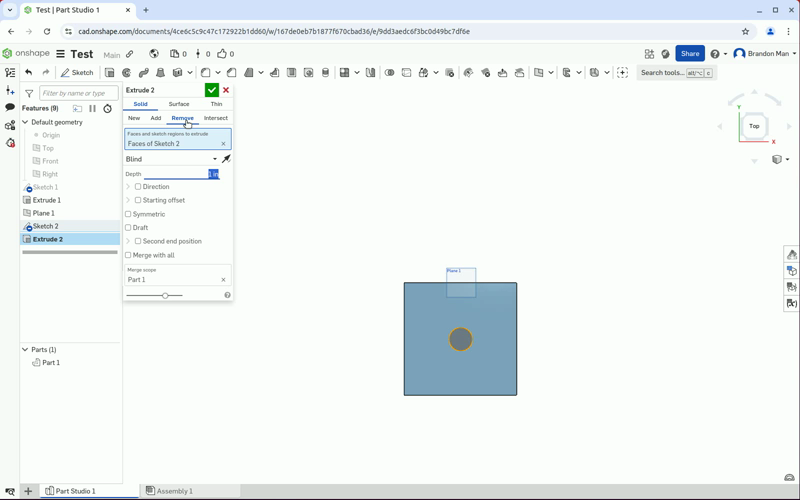
text(0.481)
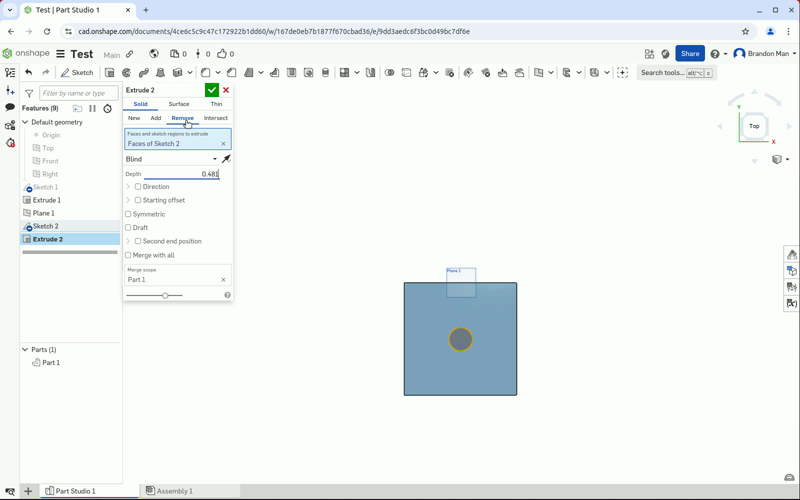
key(tab, 6)
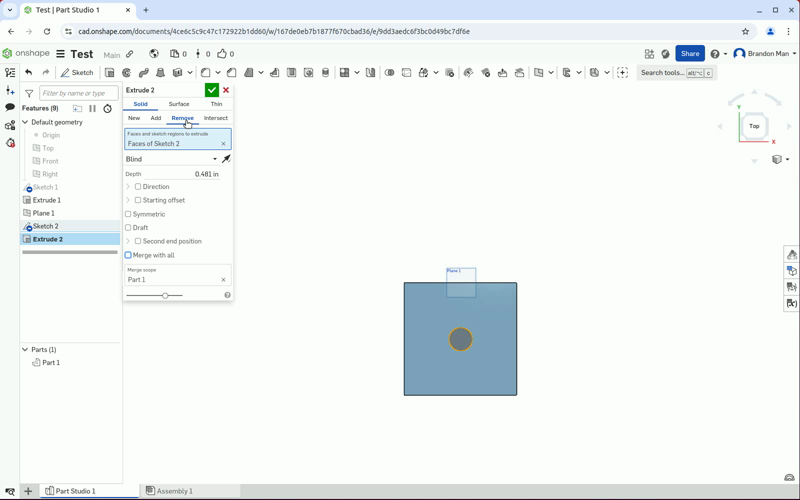
key(space)
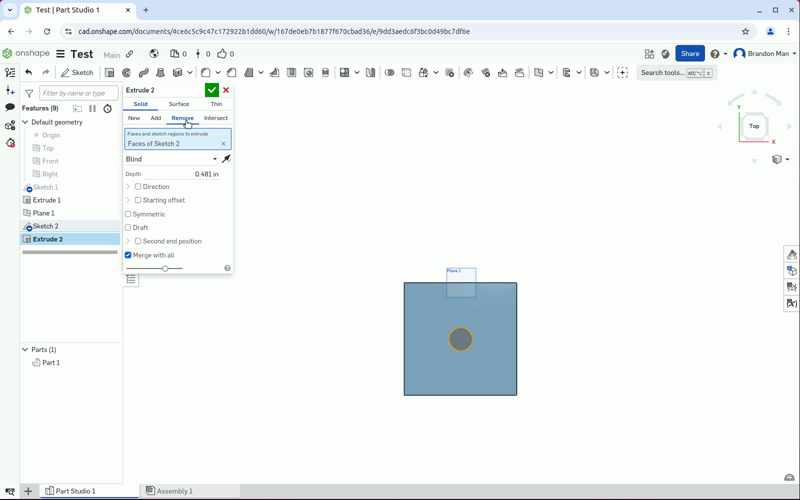
key(enter)
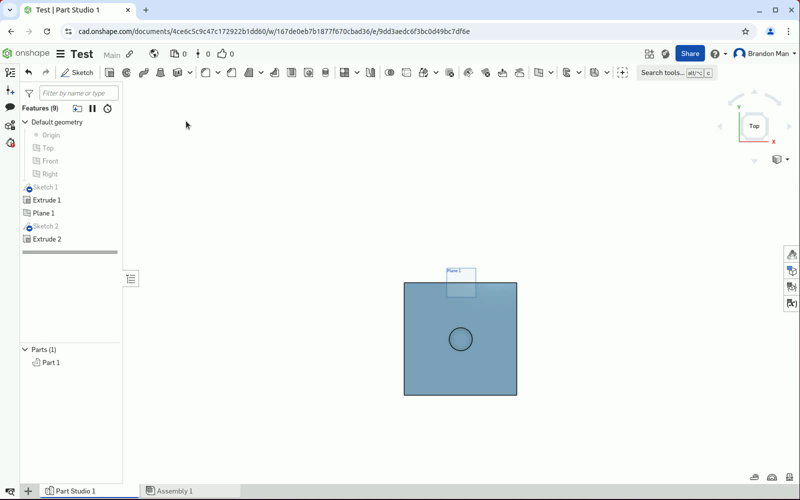
key(shift+h)
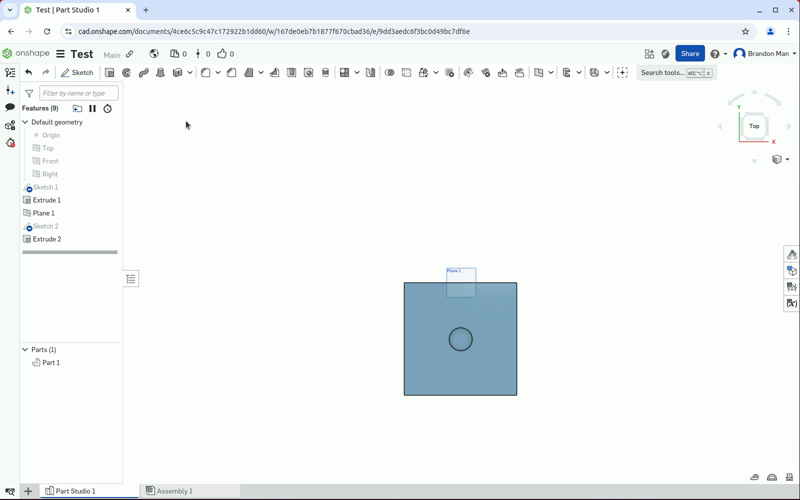
key(shift+h)
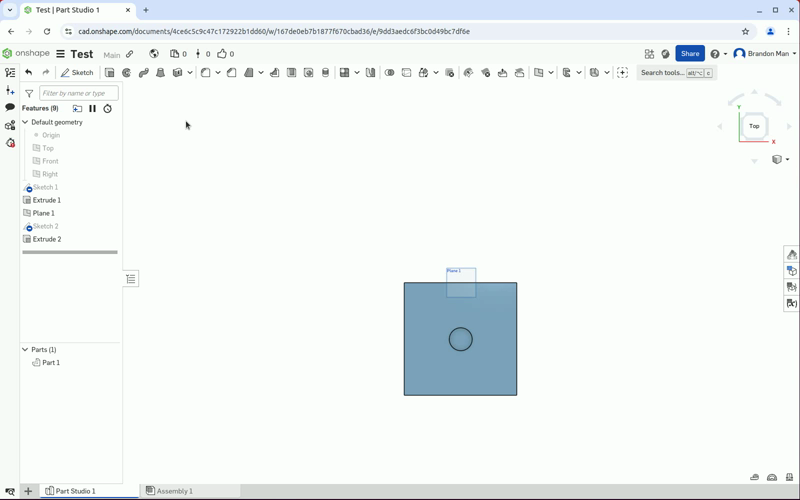
mouse_move(73, 189)
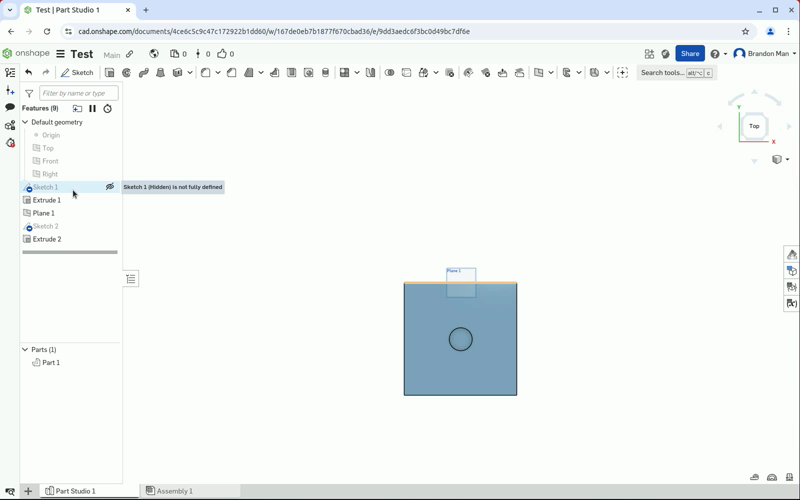
click(73, 189)
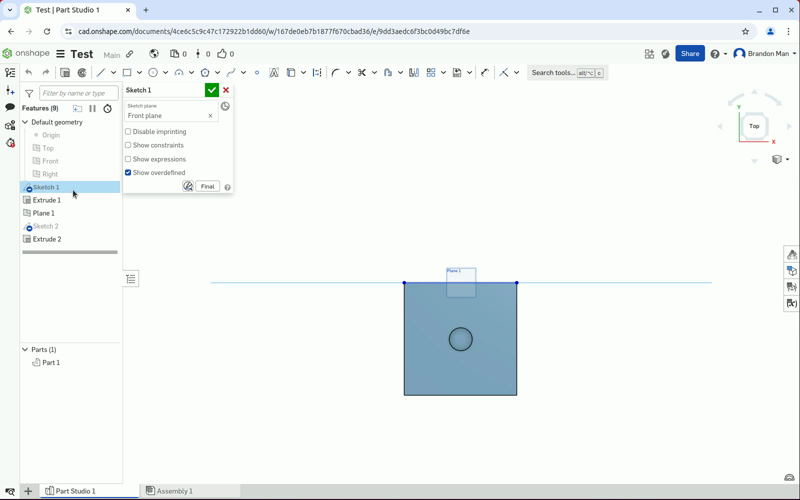
mouse_move(229, 92)
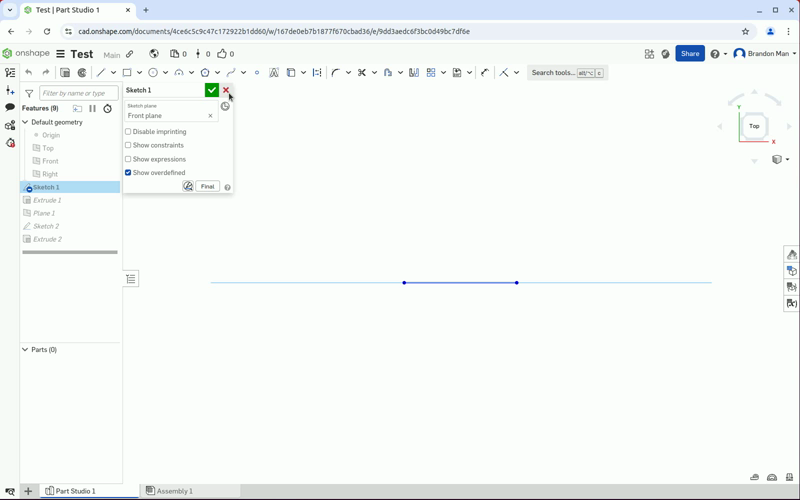
click(229, 92)
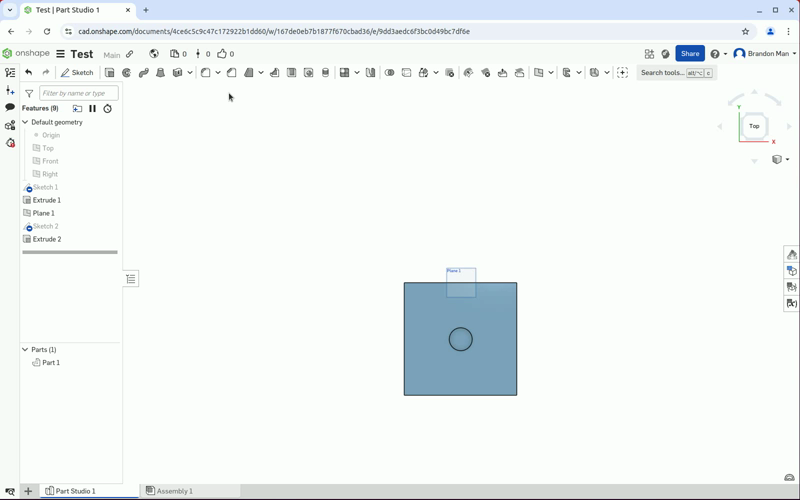
mouse_move(73, 352)
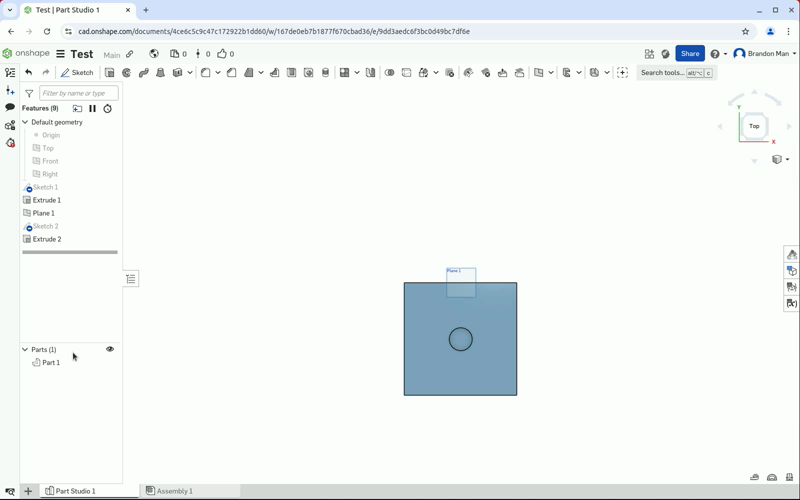
key(y)
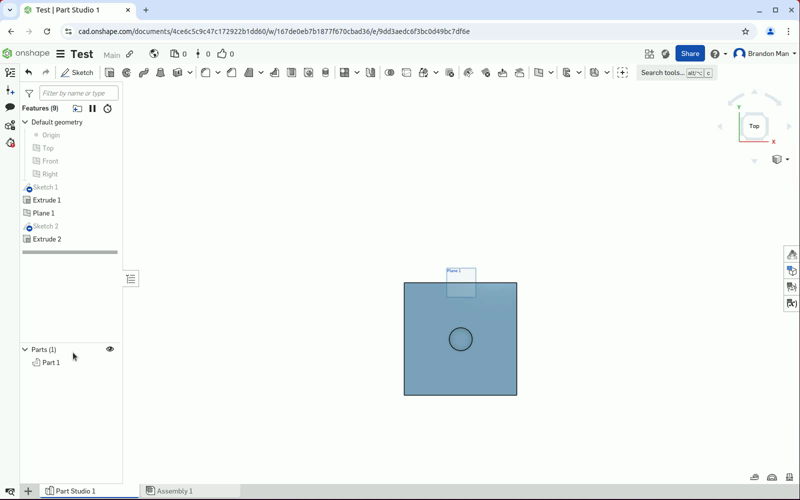
key(shift+p)
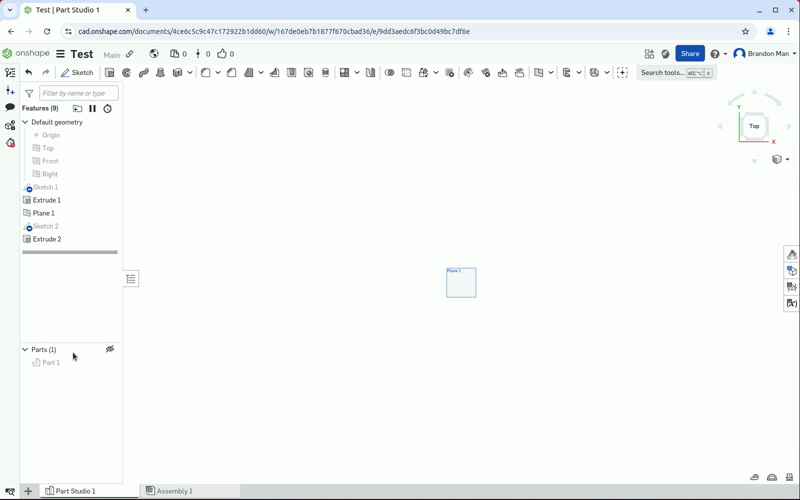
key(space)
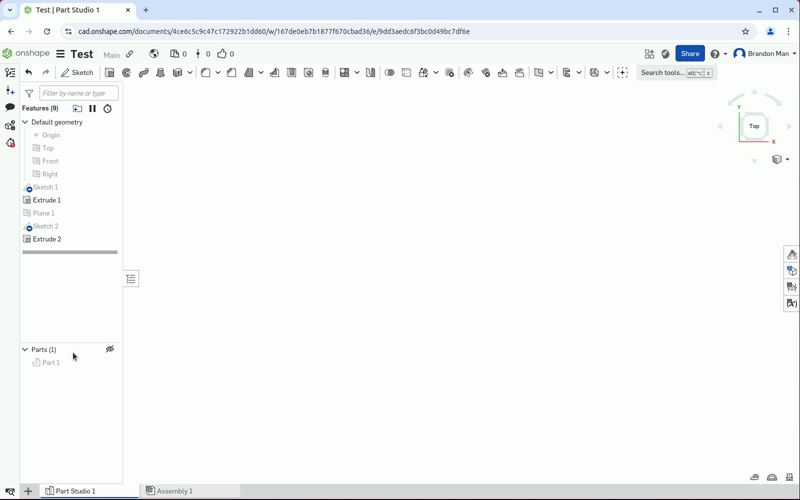
key_down(shift)
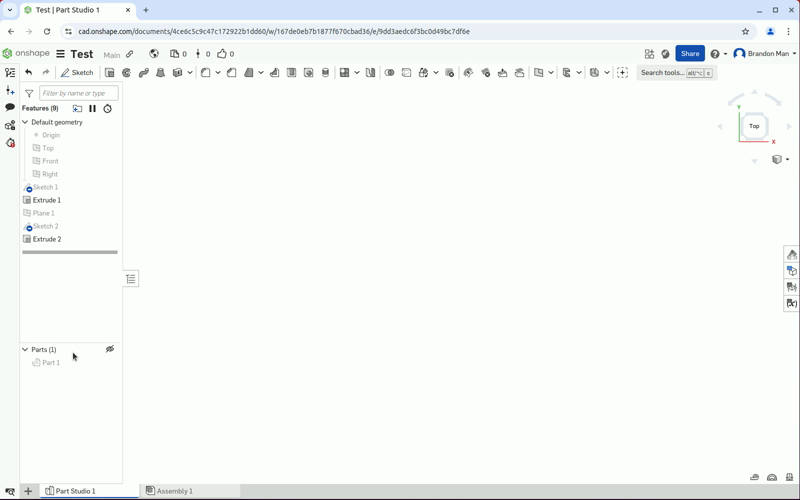
key(up)
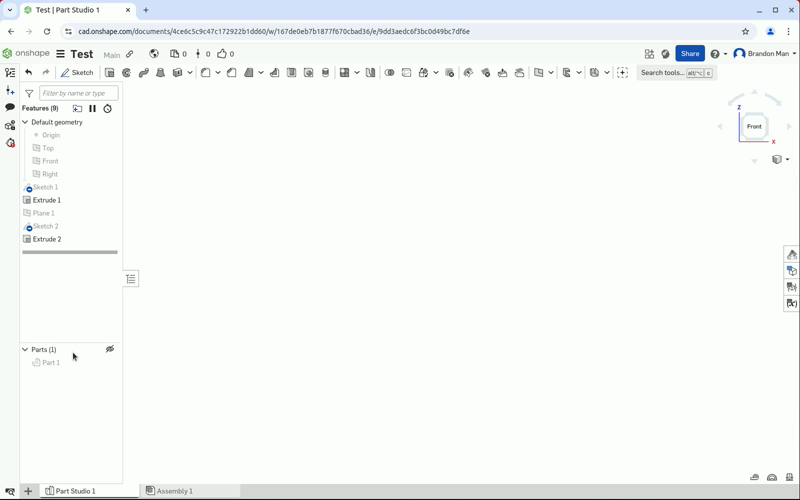
key_up(shift)
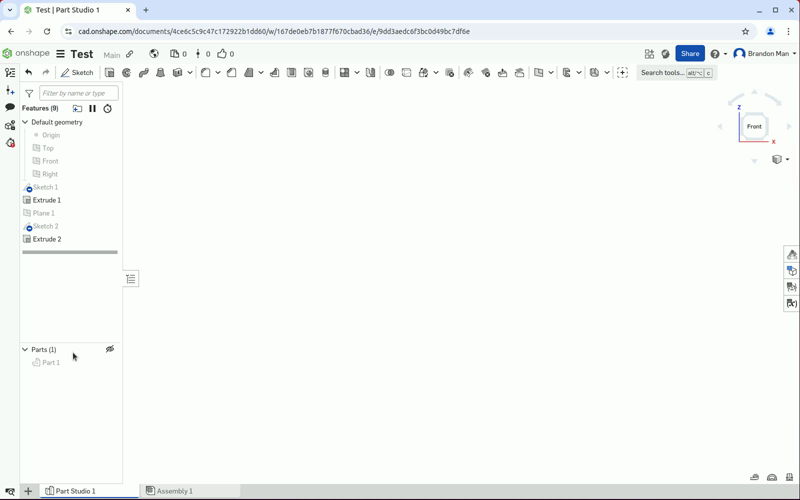
mouse_move(73, 352)
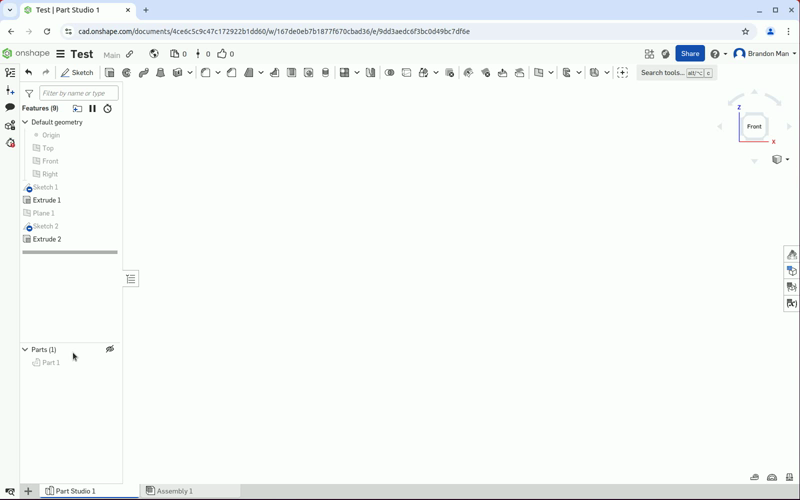
key(shift+y)
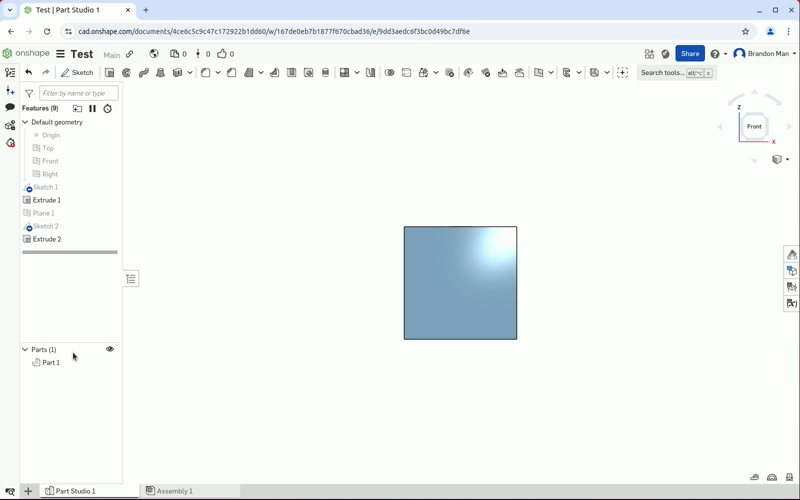
mouse_move(541, 75)
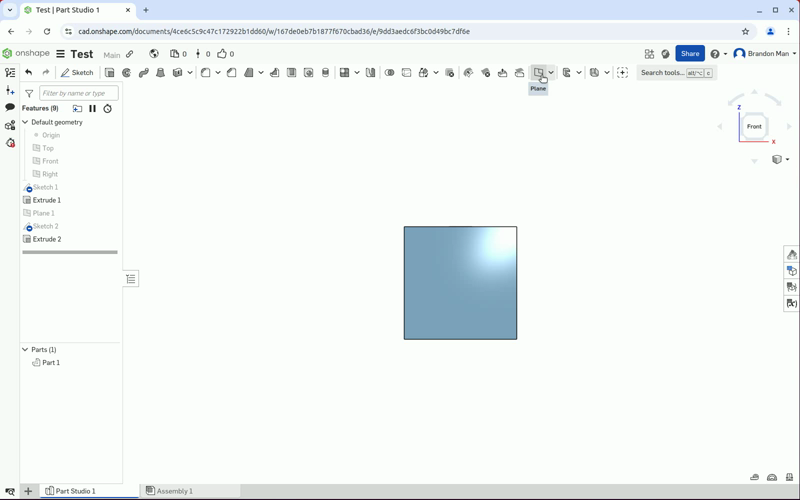
click(541, 75)
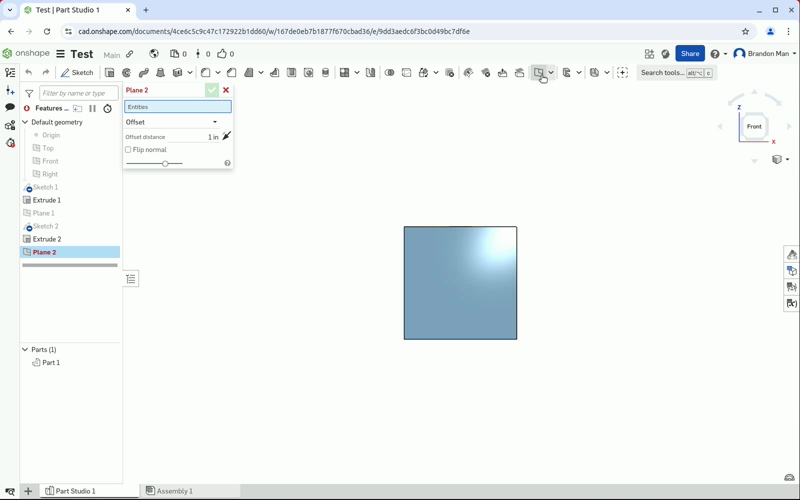
mouse_move(73, 163)
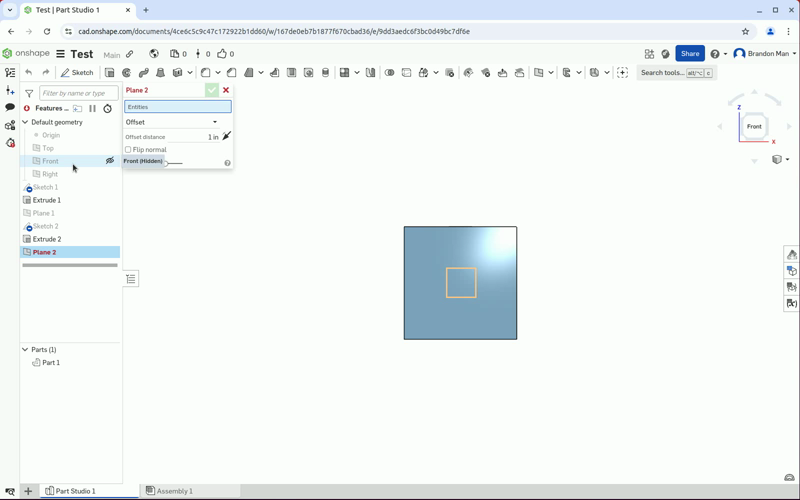
click(73, 163)
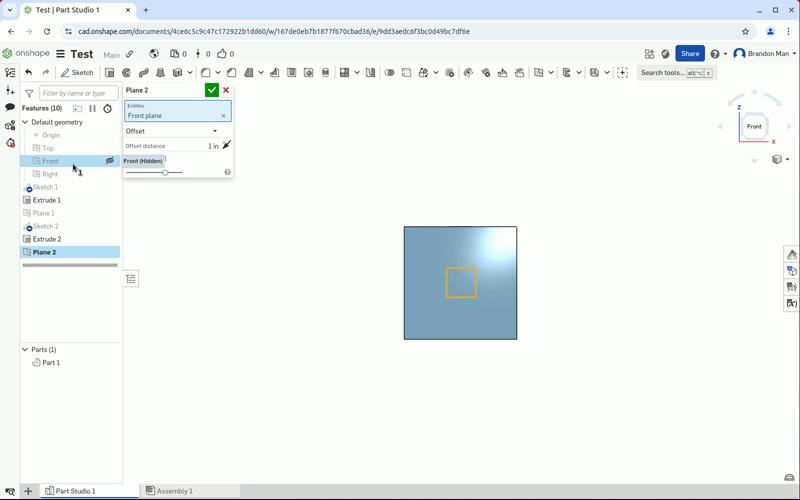
key(tab, 2)
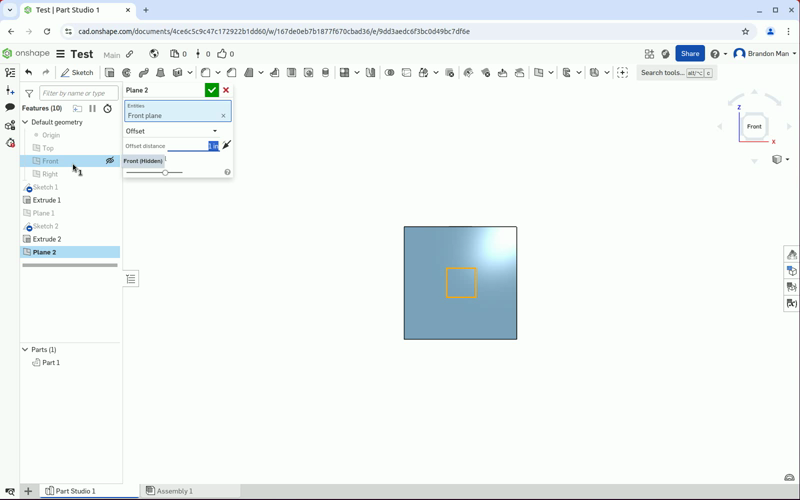
text(23.108)
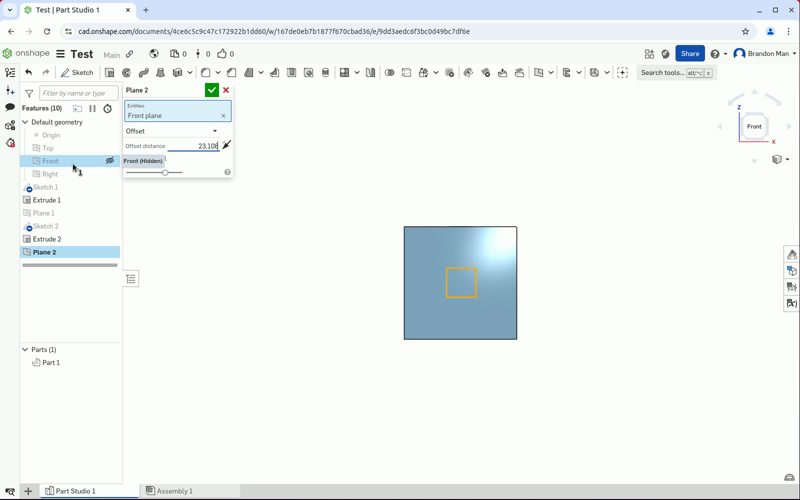
key(enter, 2)
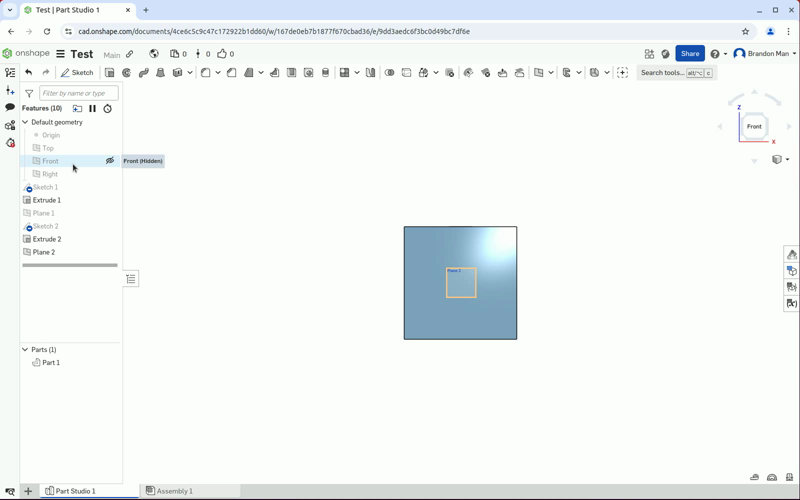
key(shift+s)
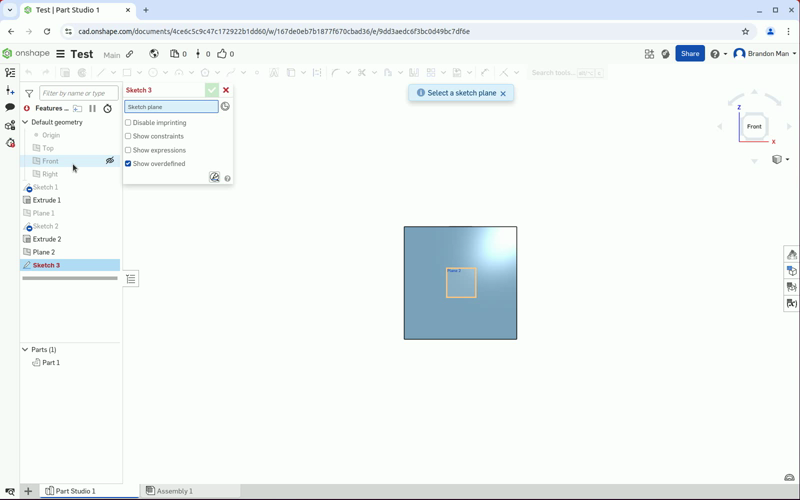
mouse_move(73, 254)
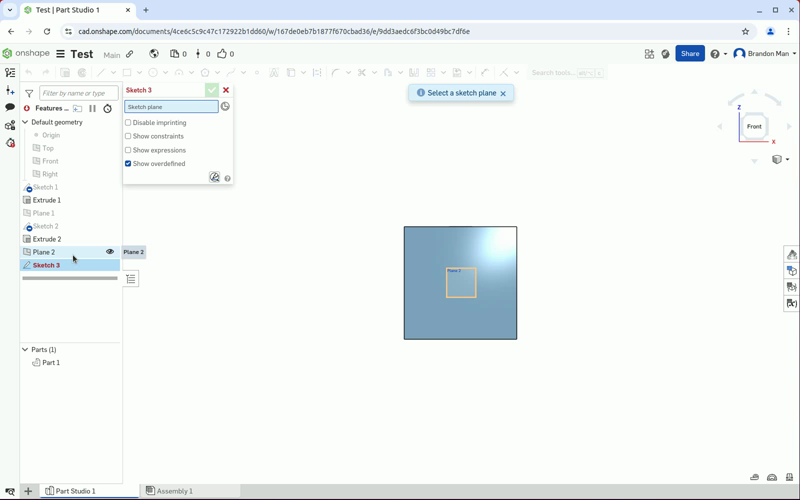
click(73, 254)
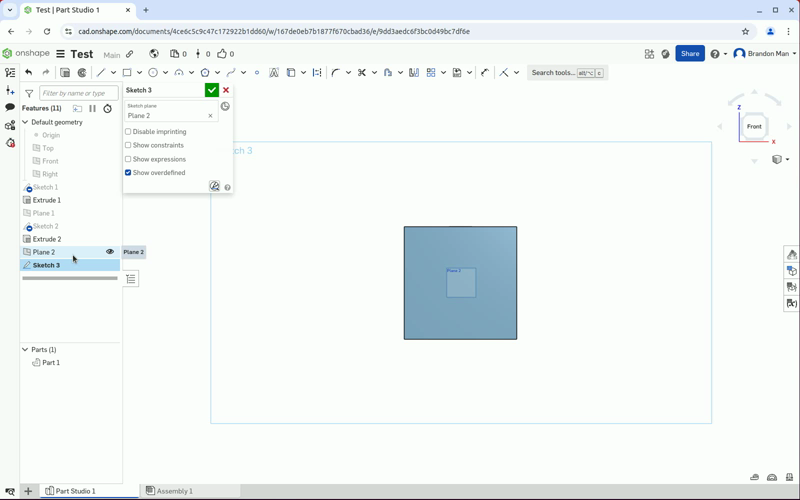
mouse_move(73, 352)
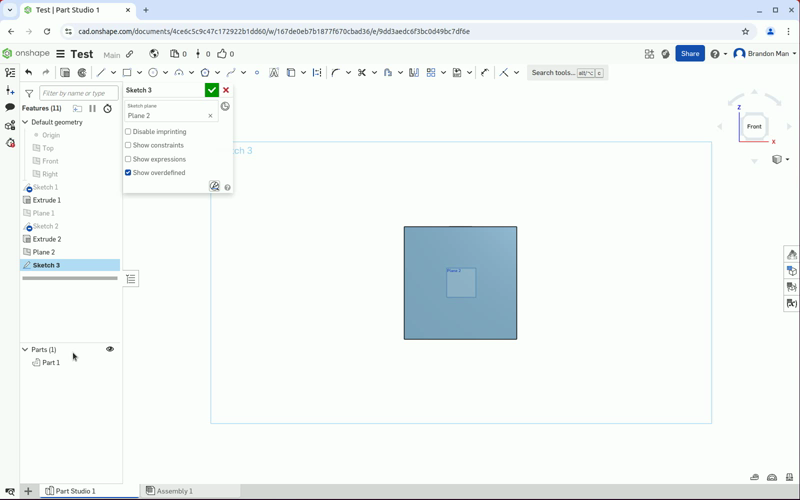
key(y)
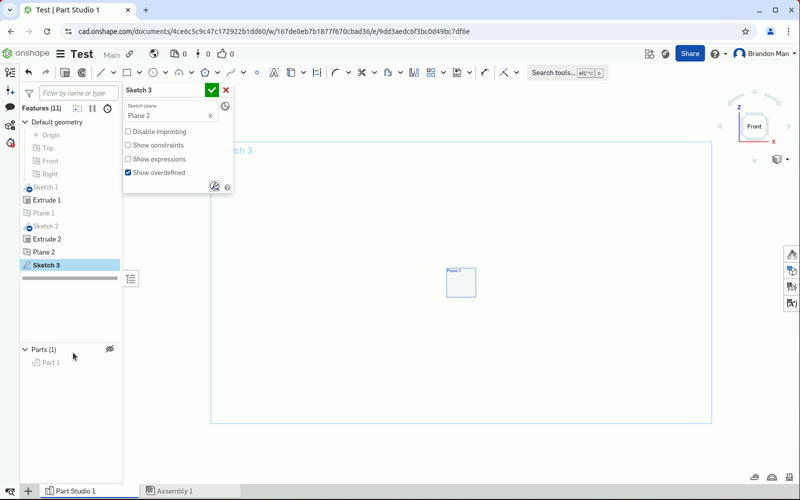
key(c)
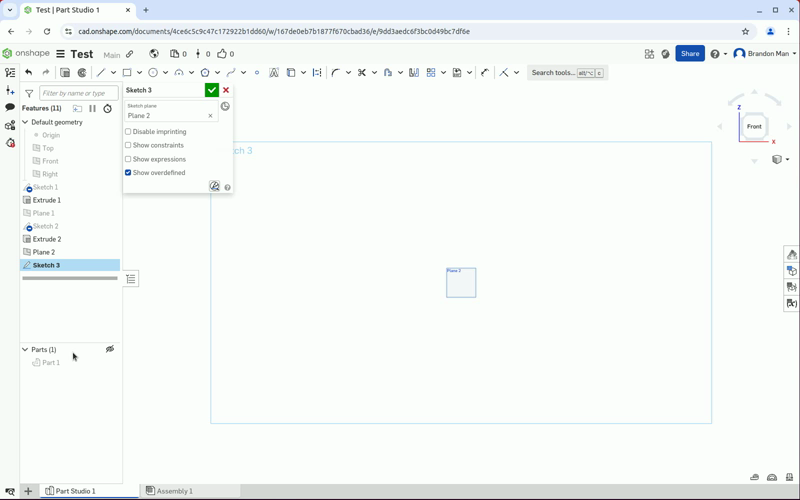
key_down(shift)
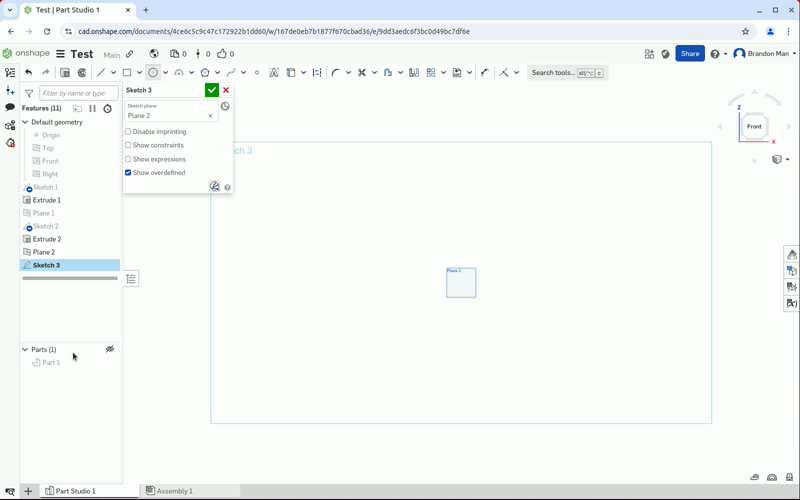
mouse_move(460, 282)
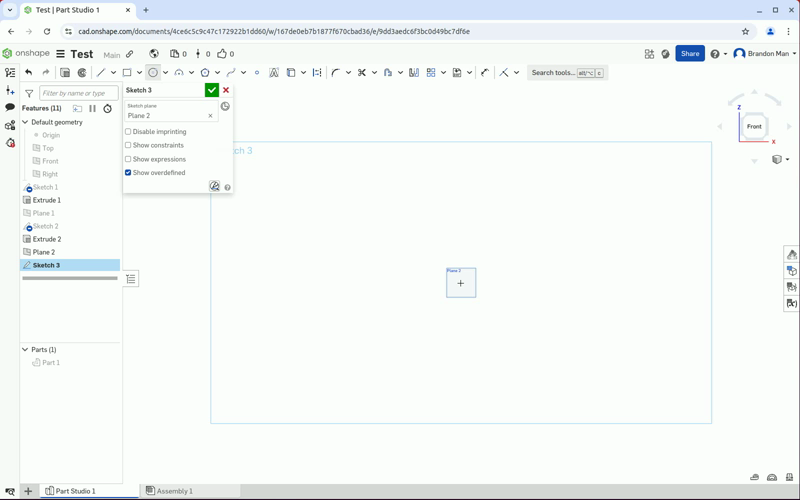
click(460, 282)
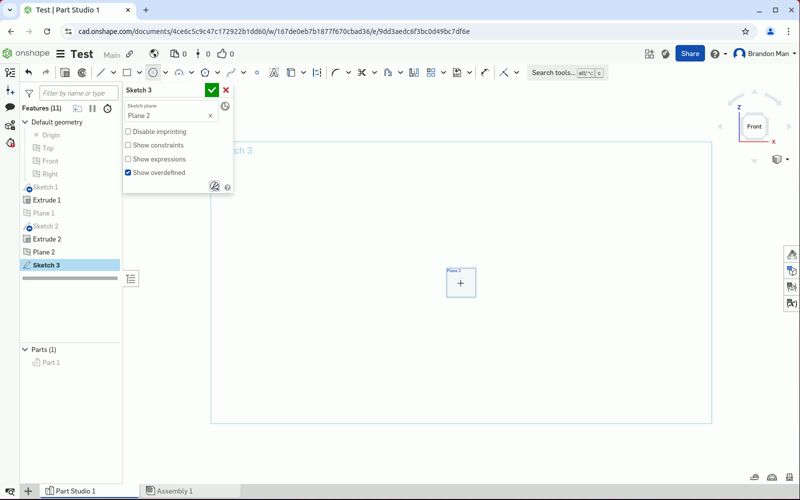
key_up(shift)
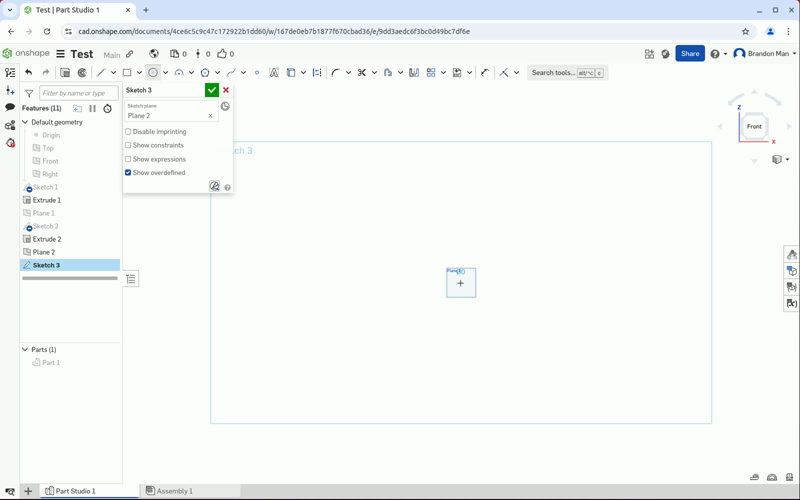
mouse_move(472, 282)
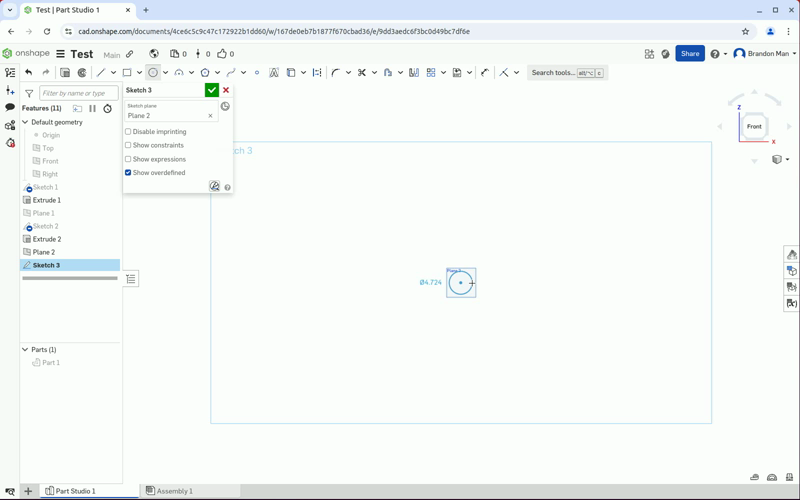
click(472, 282)
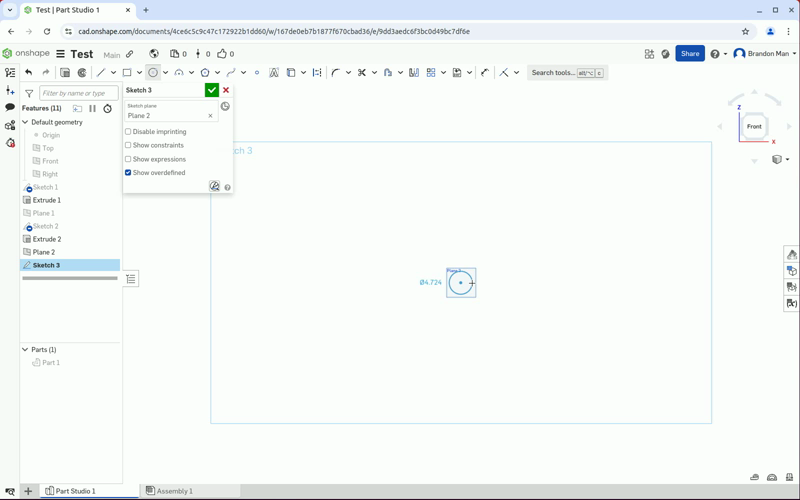
key(esc)
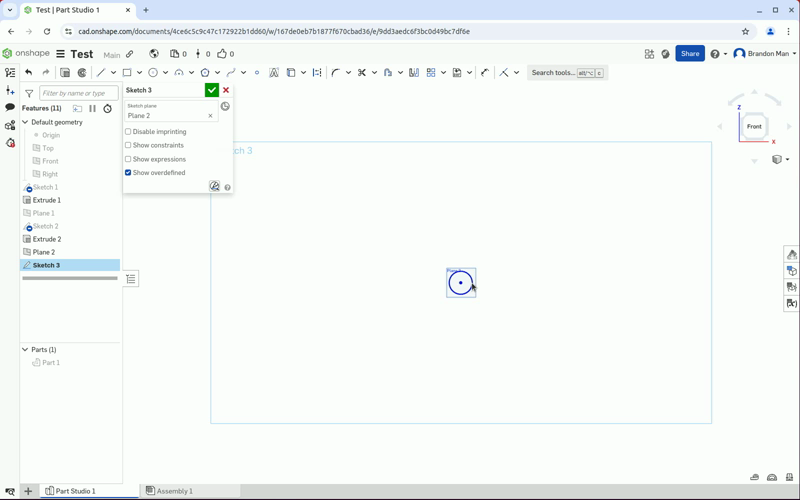
mouse_move(461, 276)
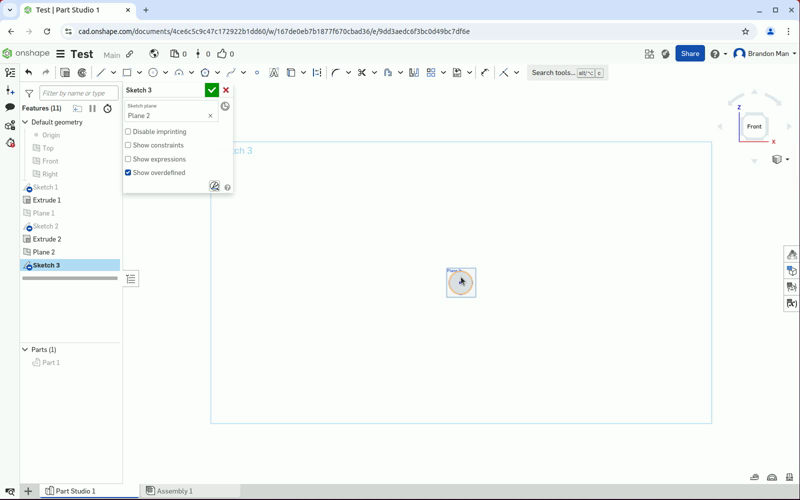
scroll(6)
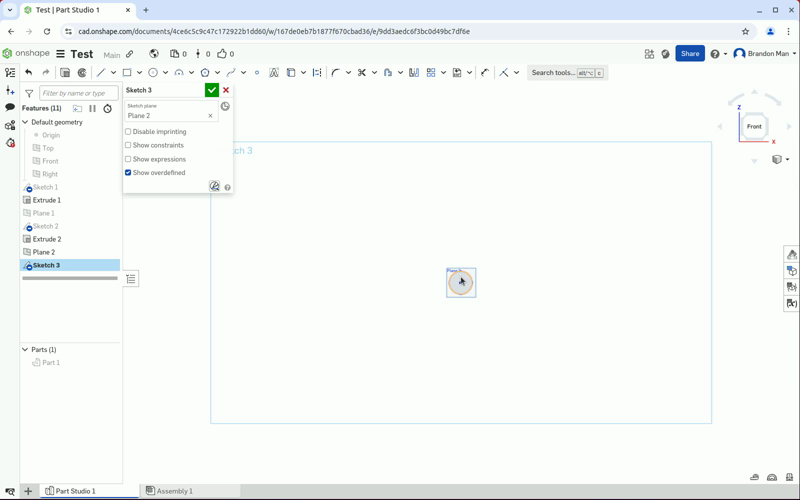
scroll(6)
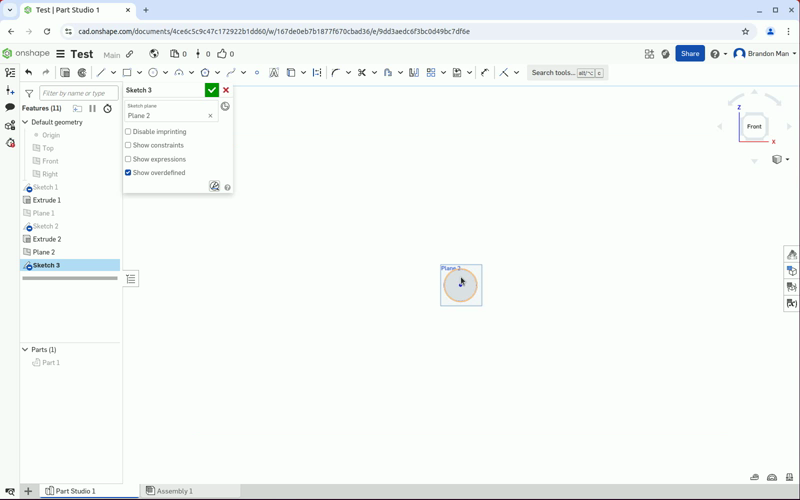
scroll(6)
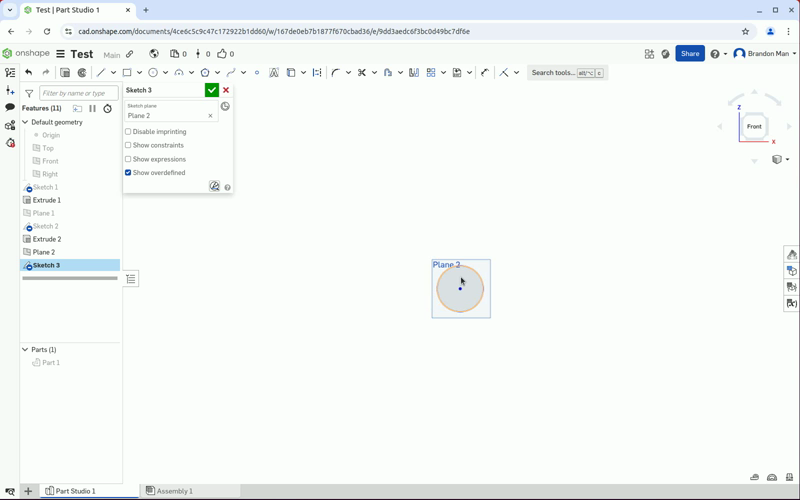
scroll(6)
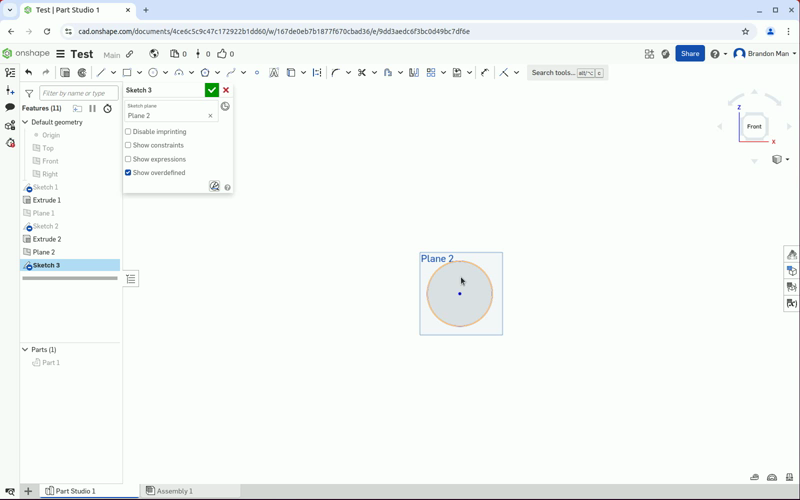
scroll(6)
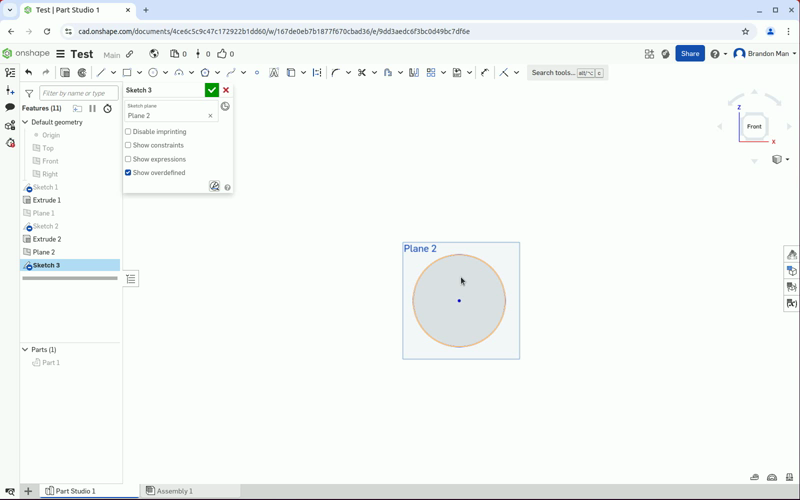
scroll(6)
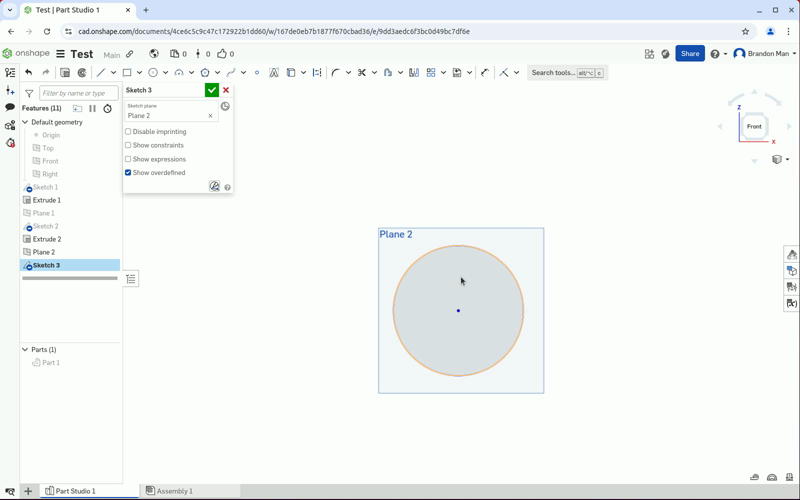
scroll(6)
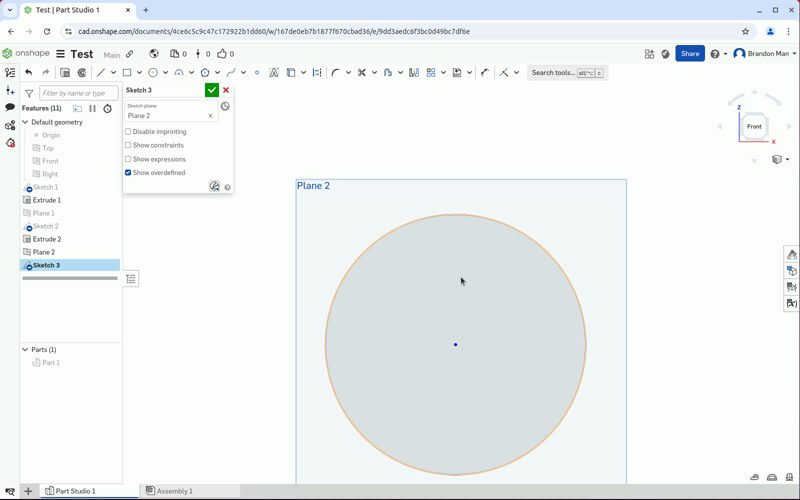
click(461, 276)
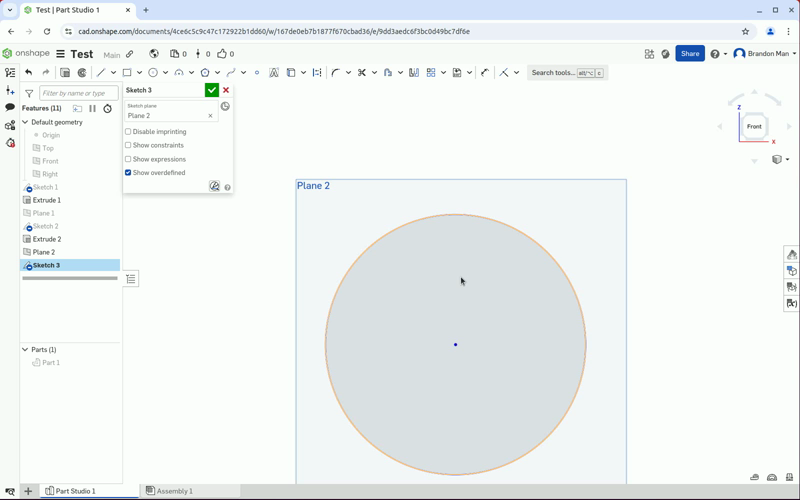
scroll(-6)
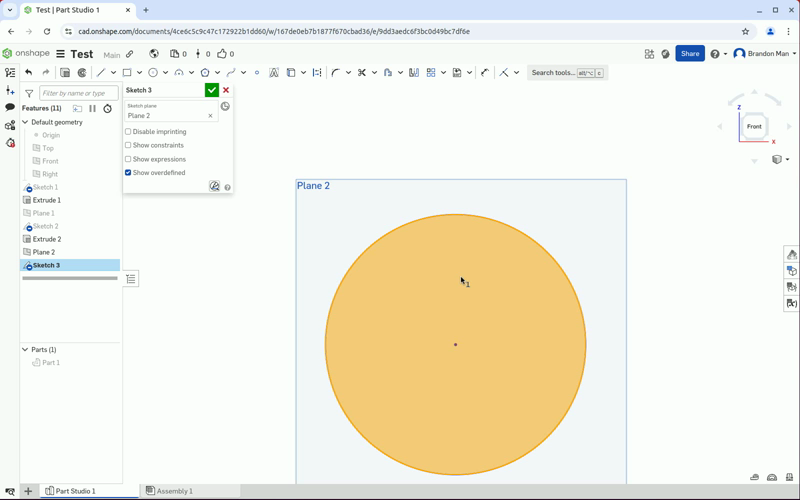
scroll(-6)
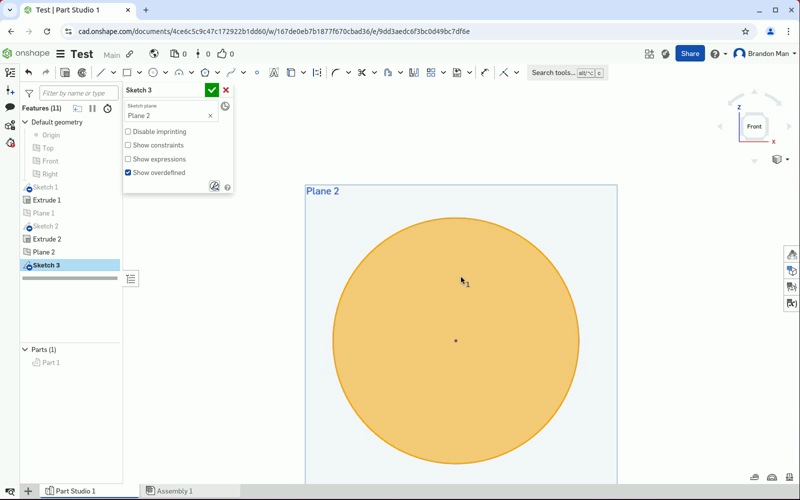
scroll(-6)
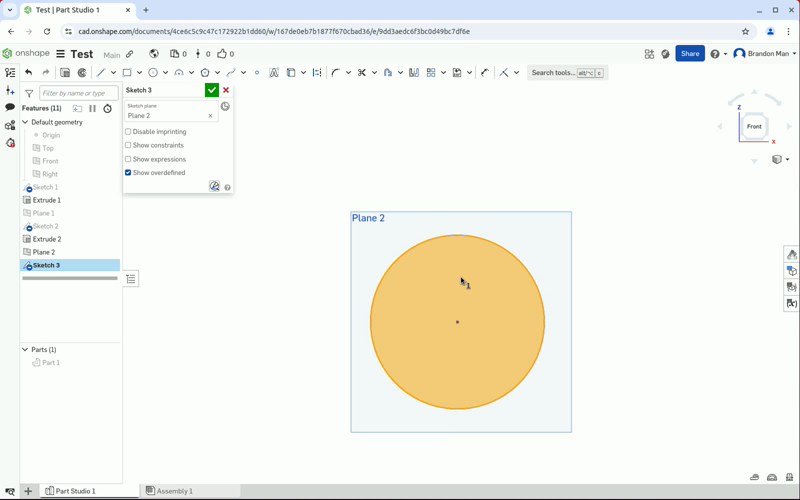
scroll(-6)
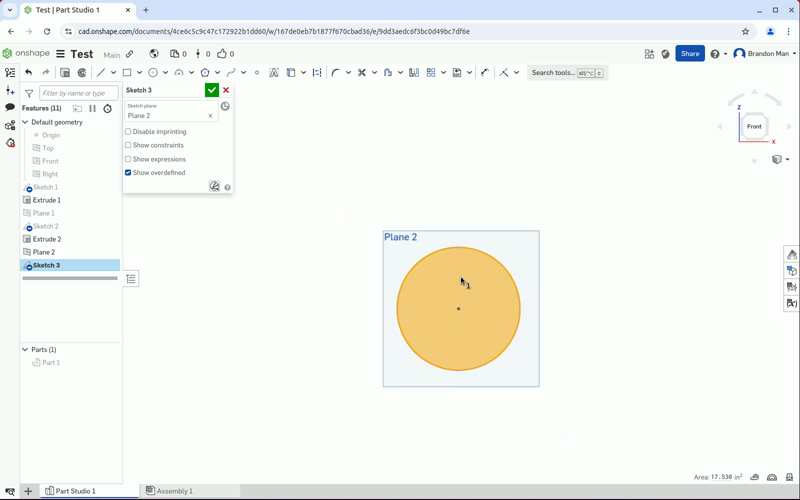
scroll(-6)
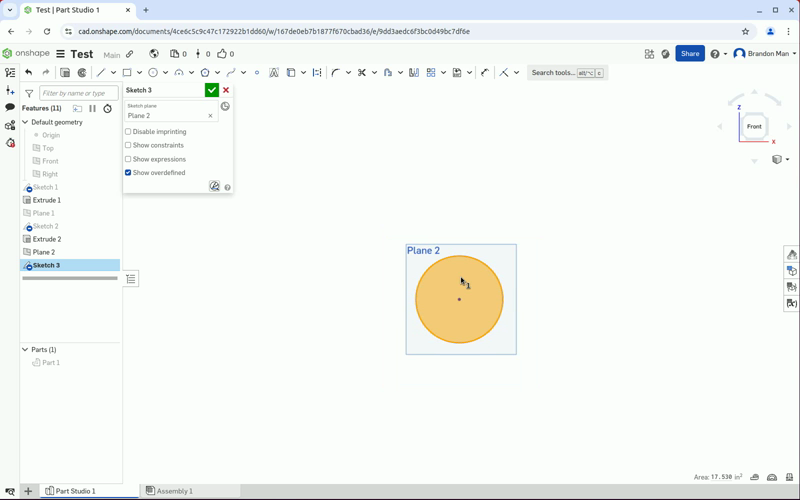
scroll(-6)
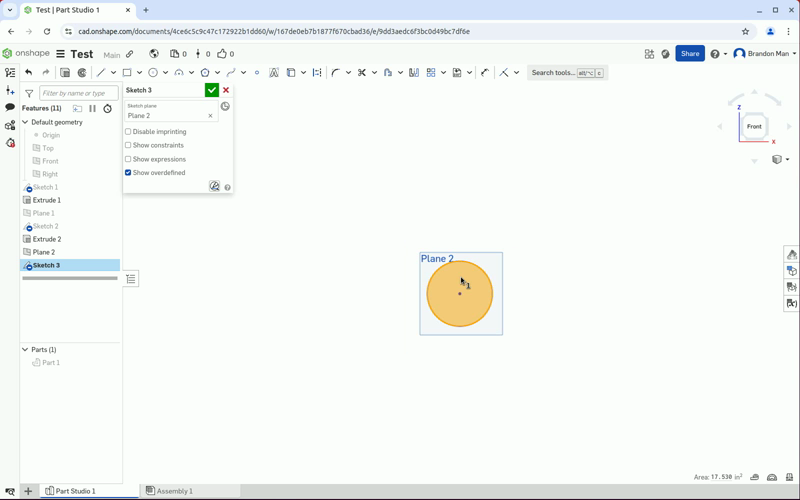
scroll(-6)
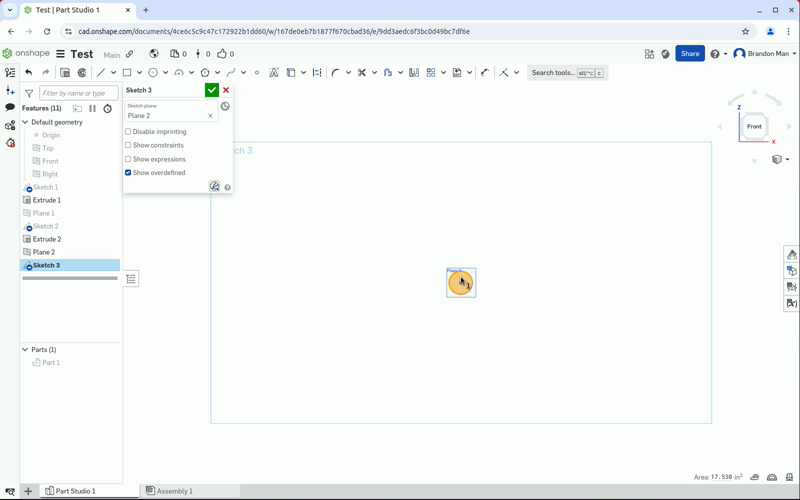
mouse_move(73, 352)
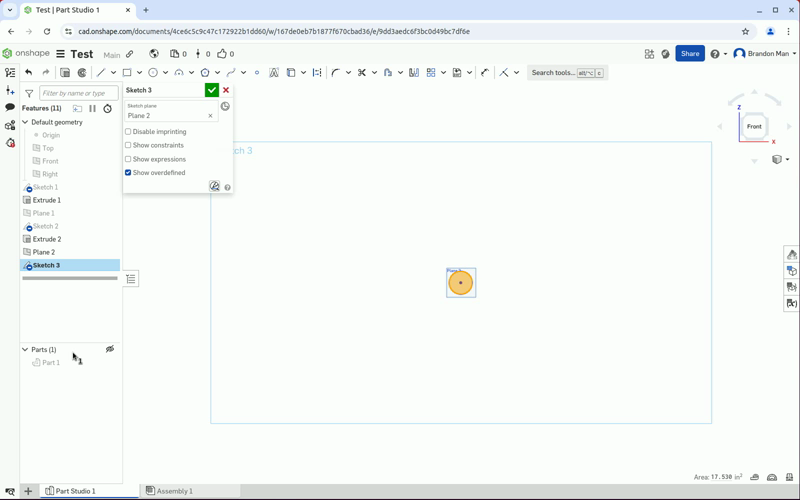
key(shift+y)
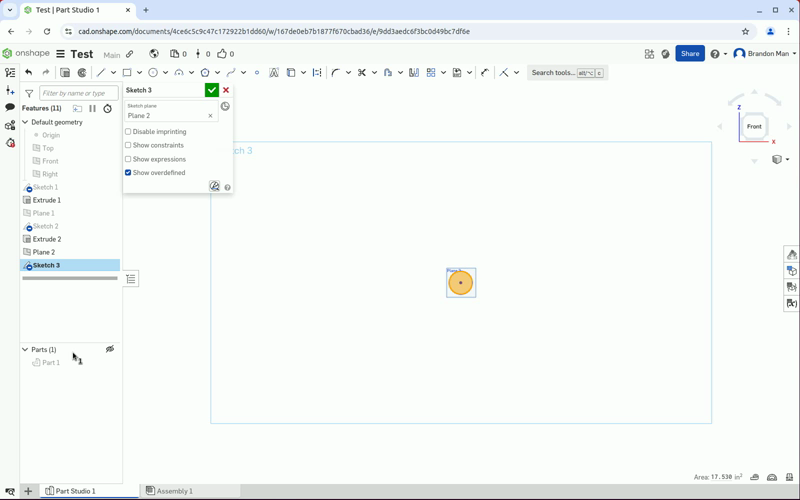
key(shift+e)
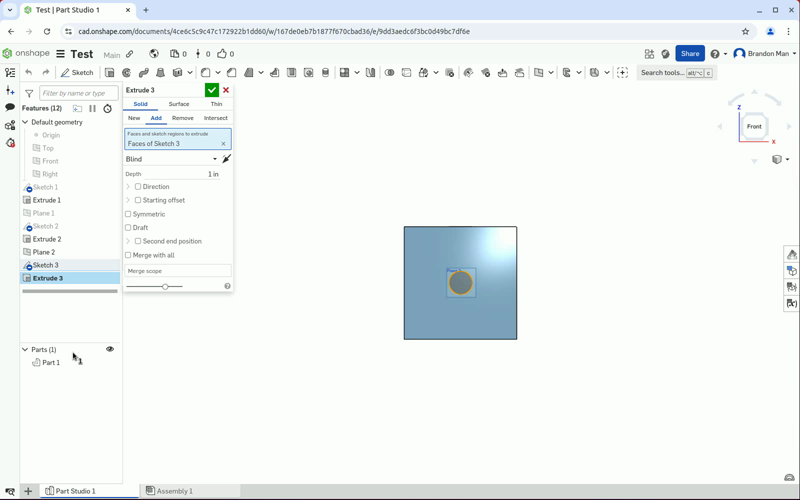
mouse_move(143, 106)
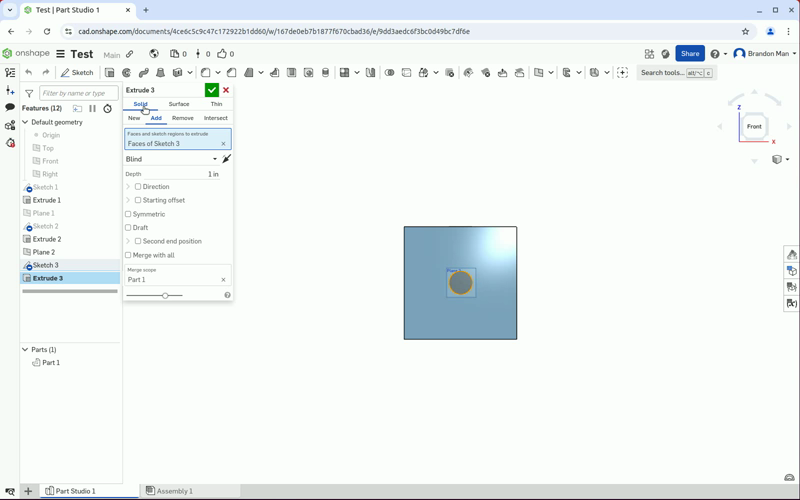
click(143, 106)
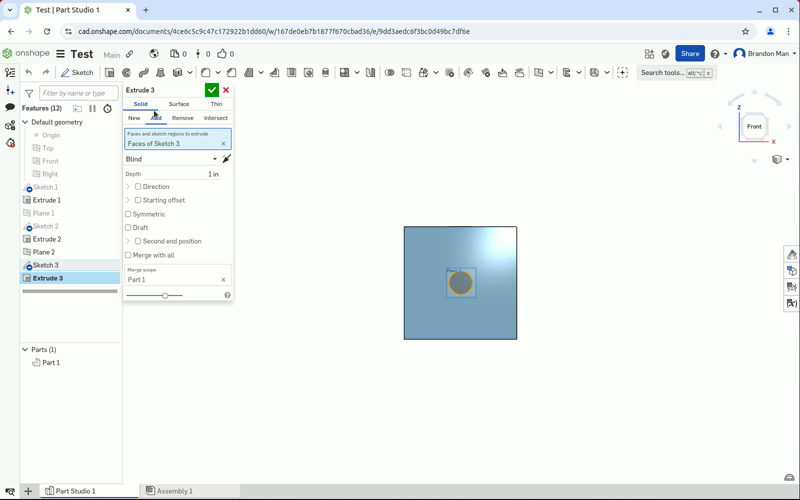
mouse_move(186, 120)
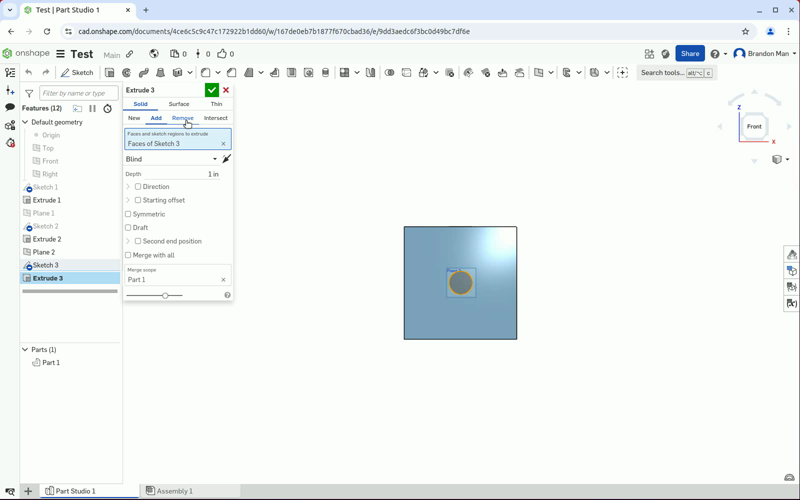
click(186, 120)
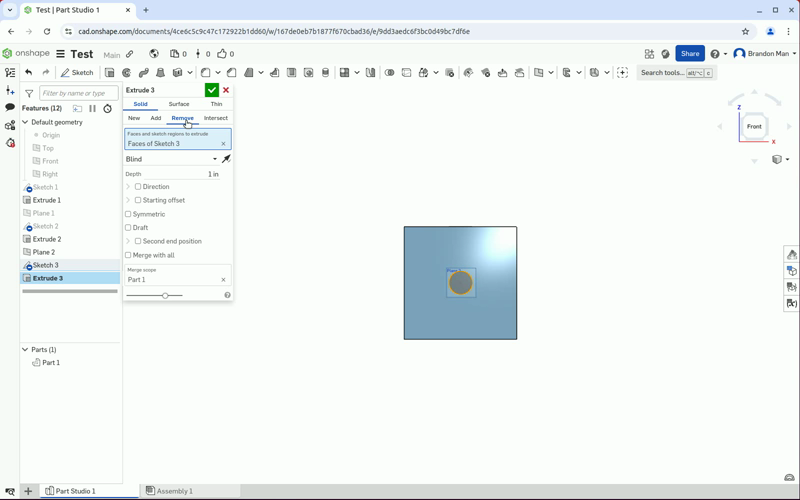
key(tab, 4)
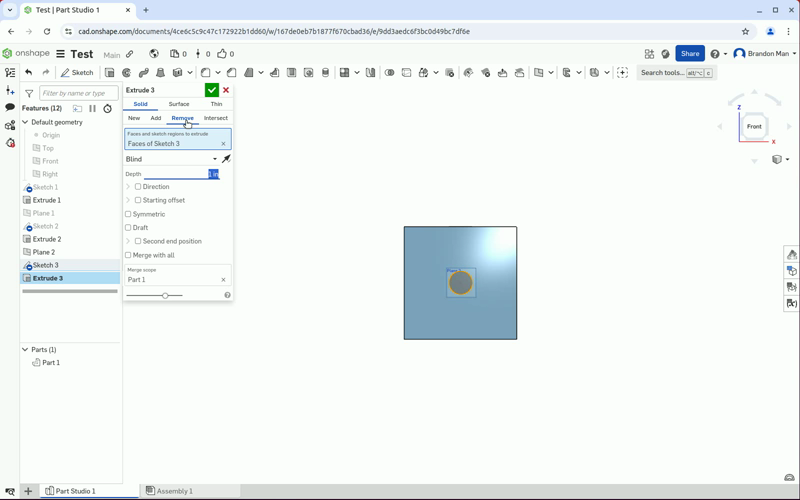
text(4.574)
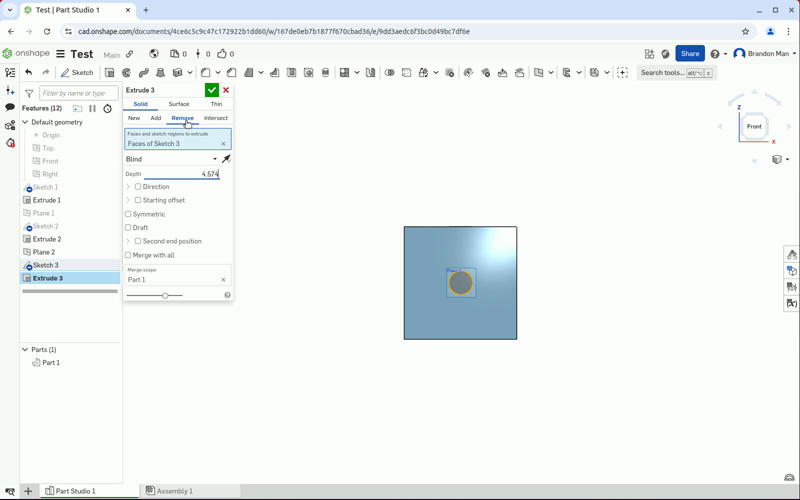
key(tab, 6)
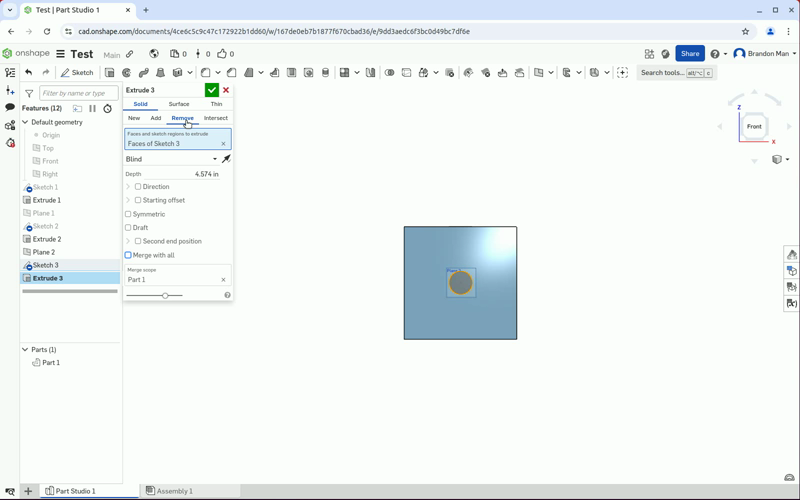
key(space)
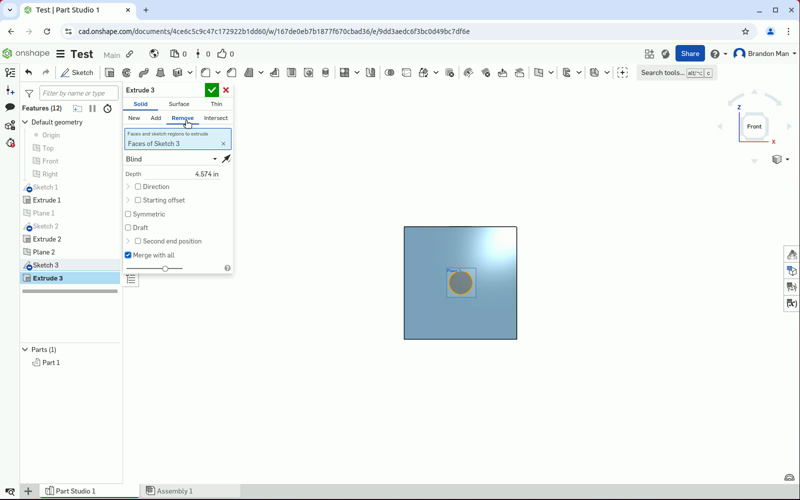
key(enter)
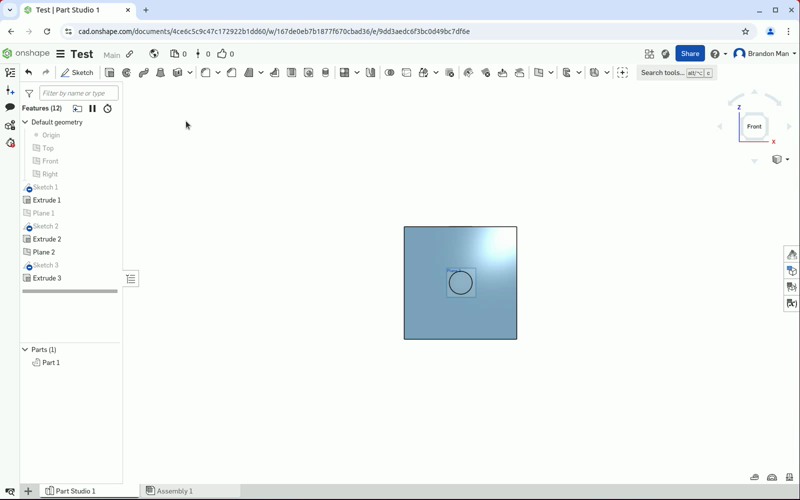
key(shift+h)
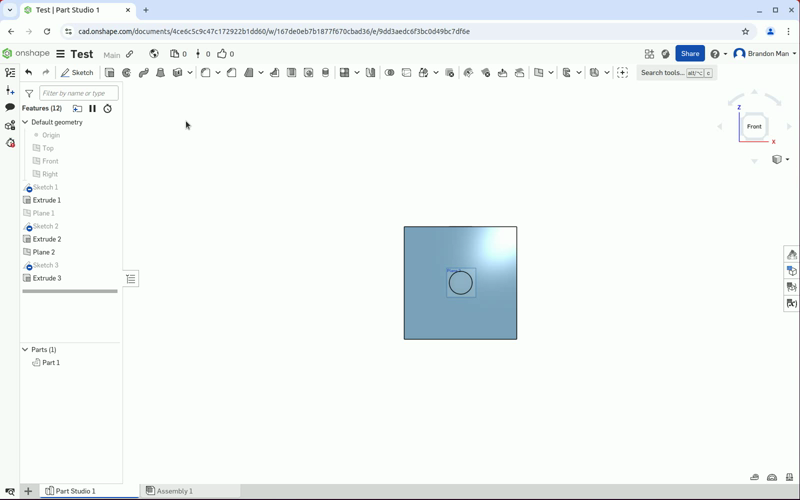
key(shift+h)
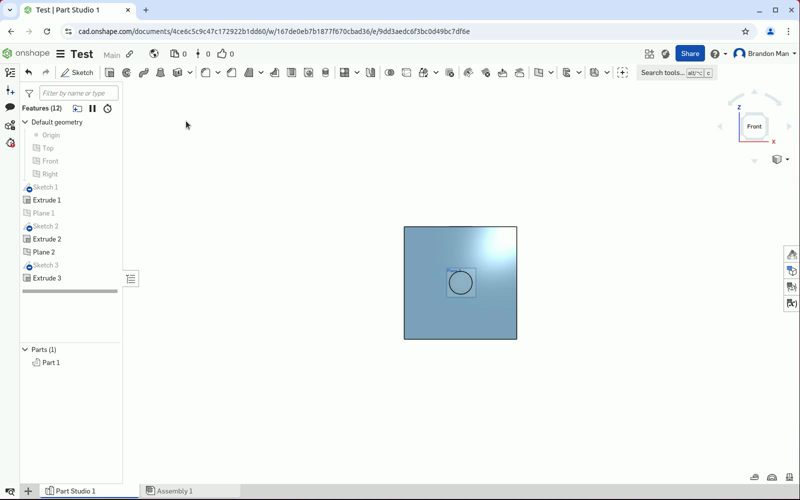
mouse_move(73, 189)
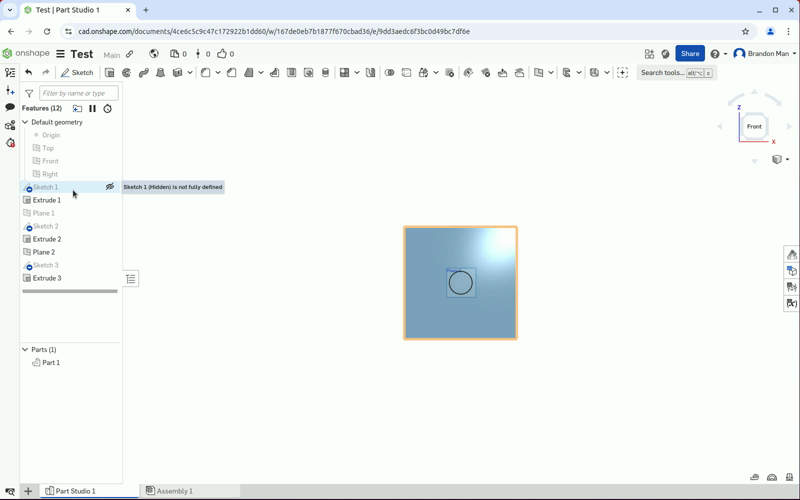
click(73, 189)
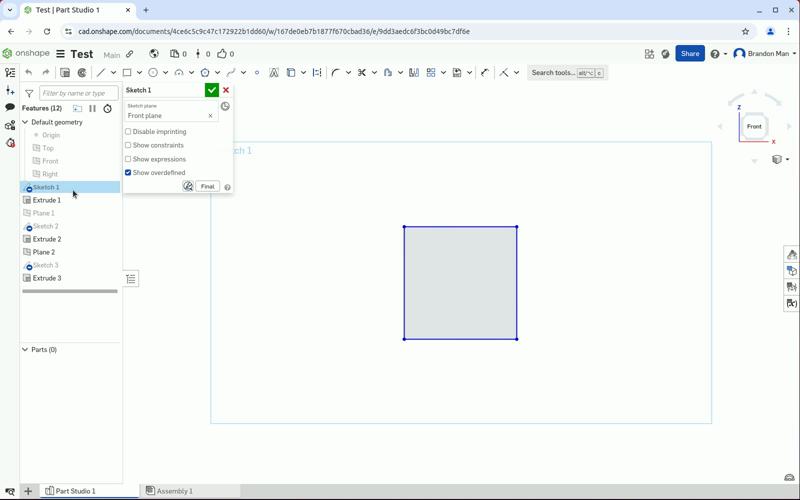
mouse_move(229, 92)
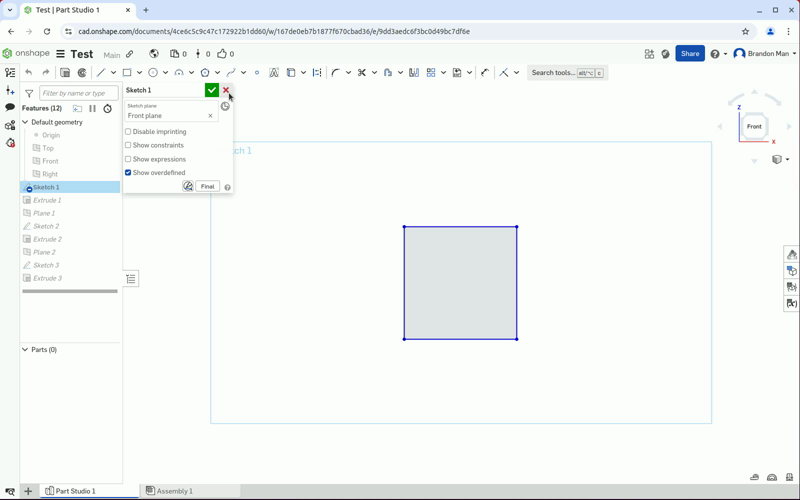
click(229, 92)
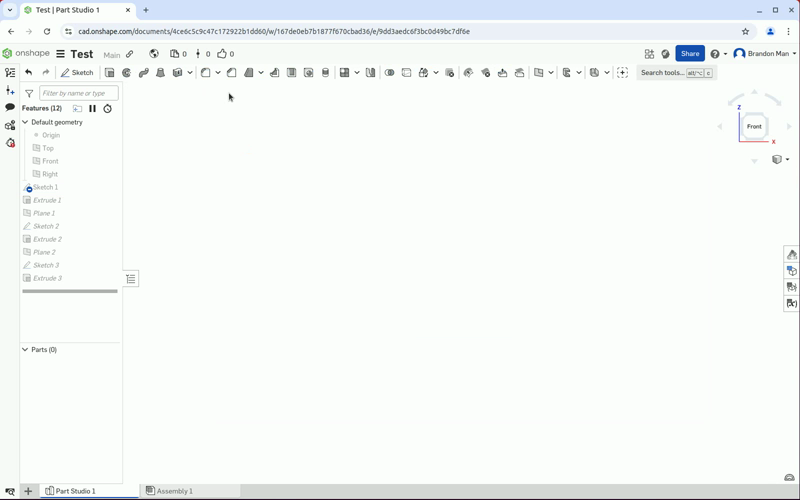
key(shift+s)
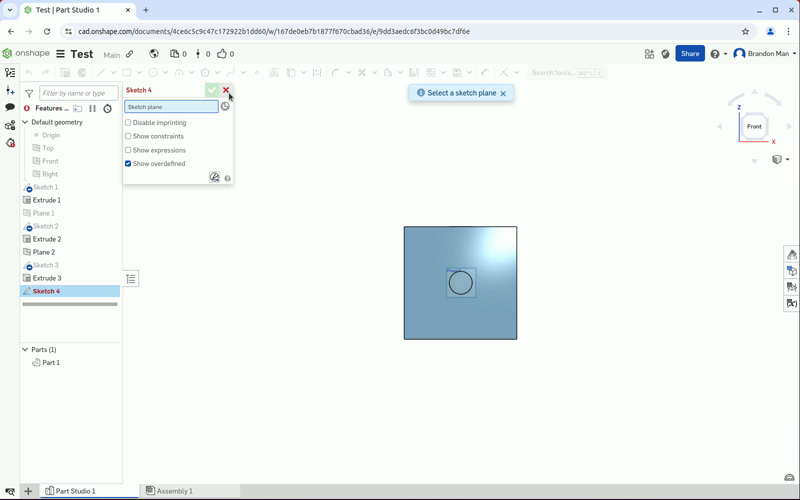
mouse_move(73, 254)
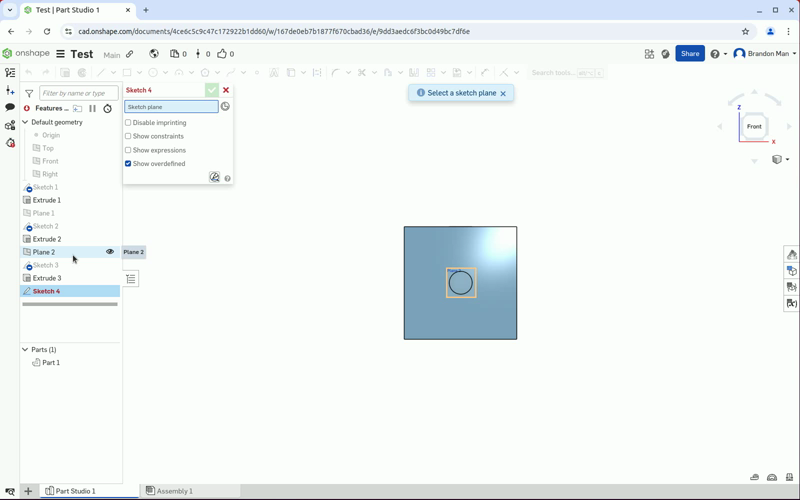
click(73, 254)
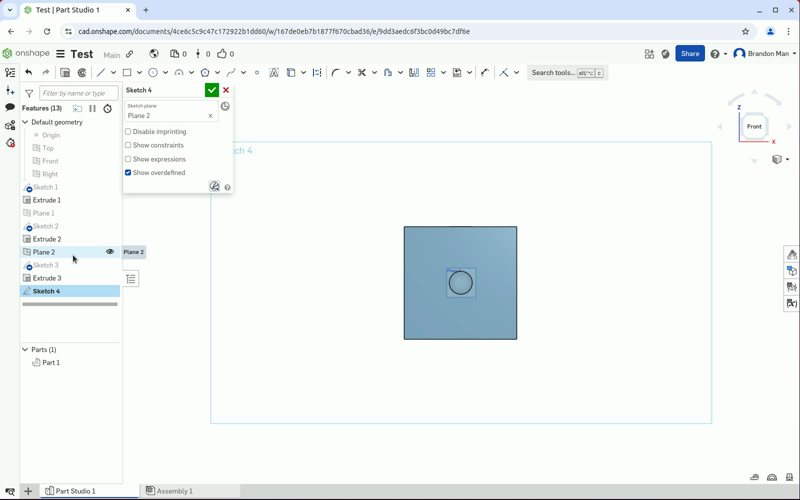
mouse_move(73, 352)
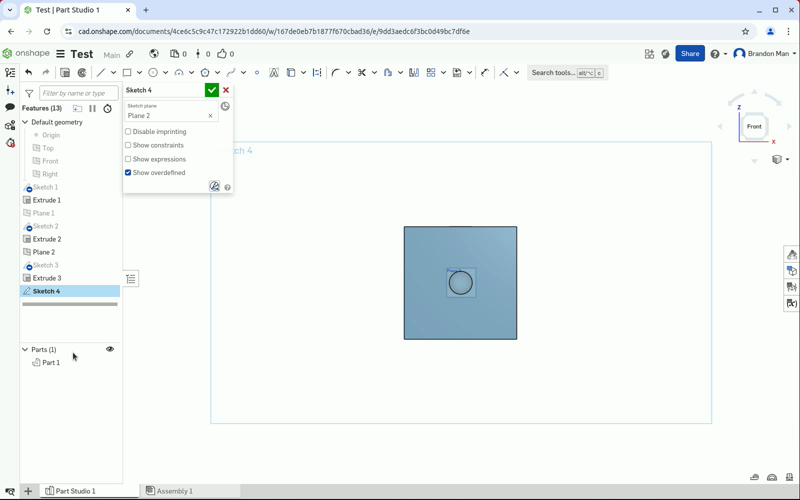
key(y)
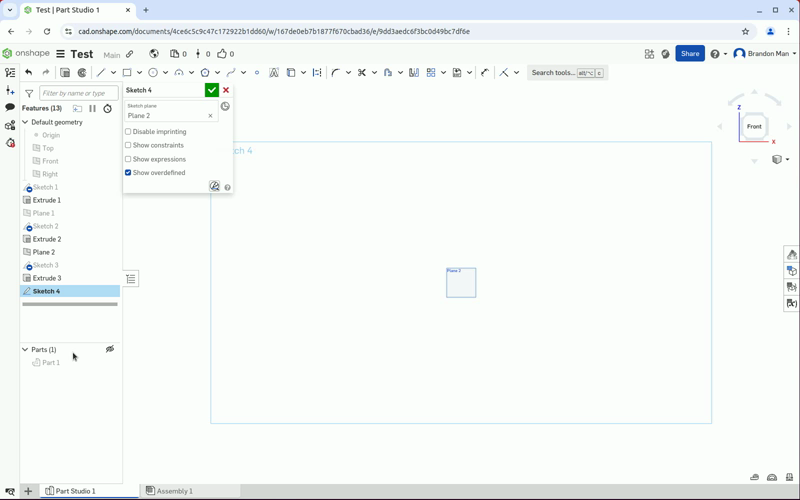
key(c)
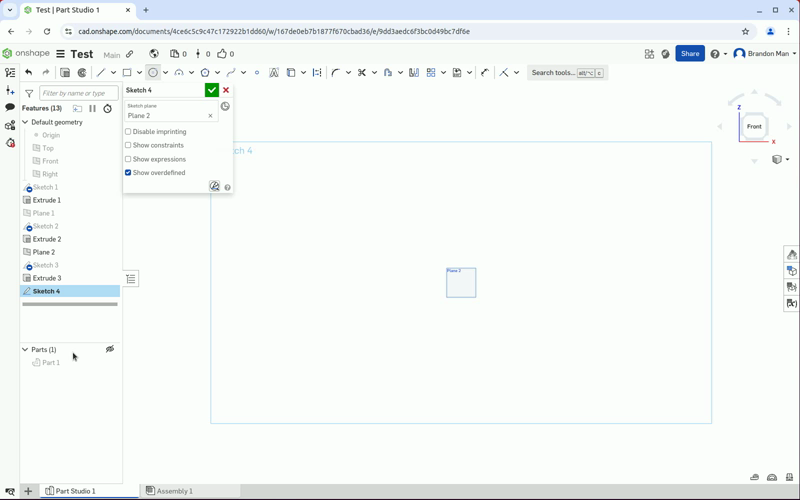
key_down(shift)
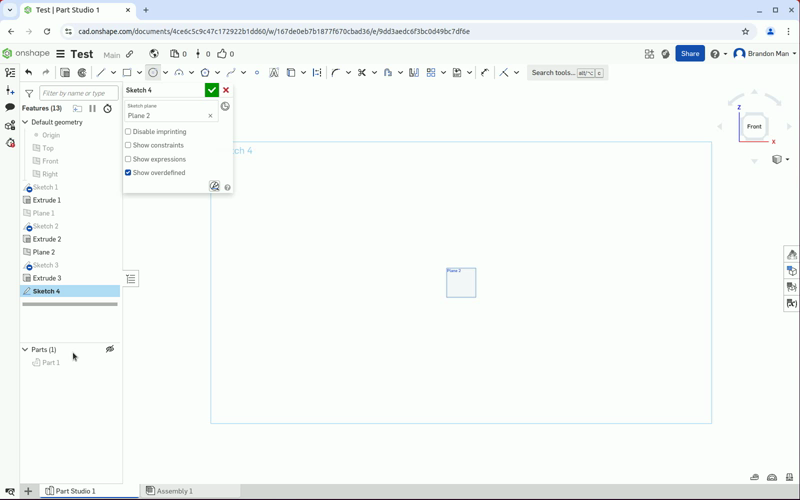
mouse_move(430, 247)
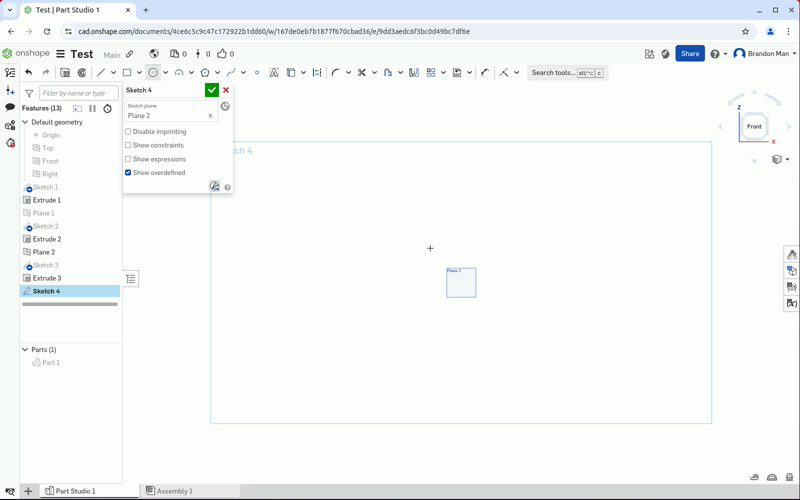
click(430, 247)
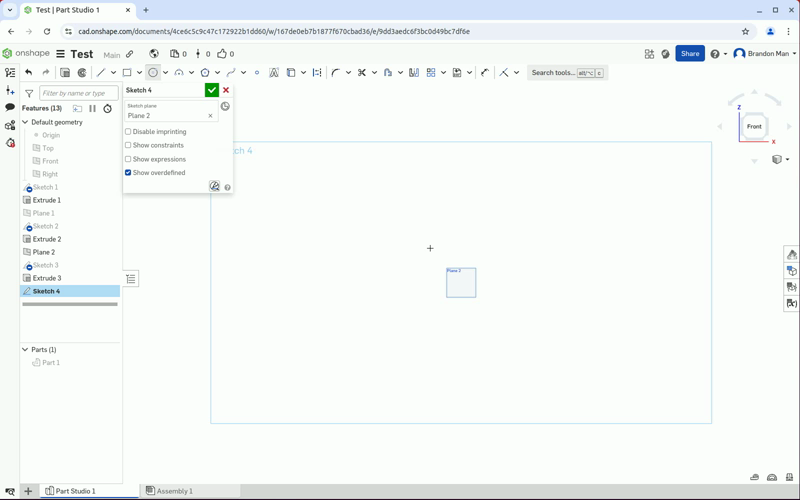
key_up(shift)
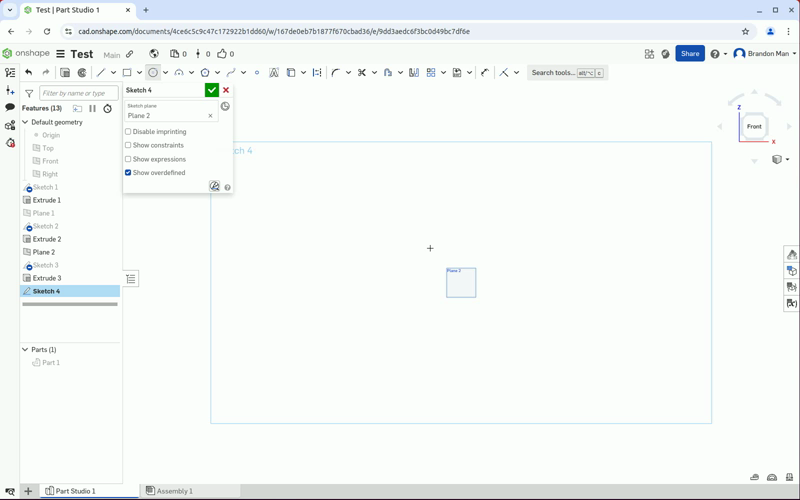
mouse_move(442, 247)
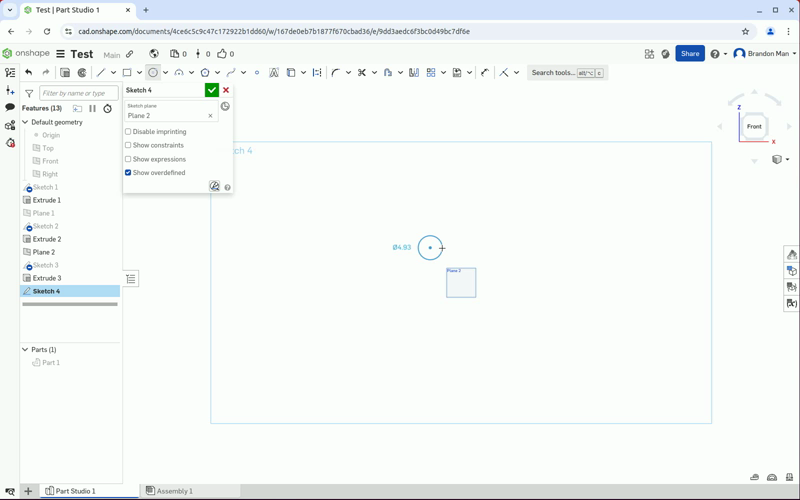
click(442, 247)
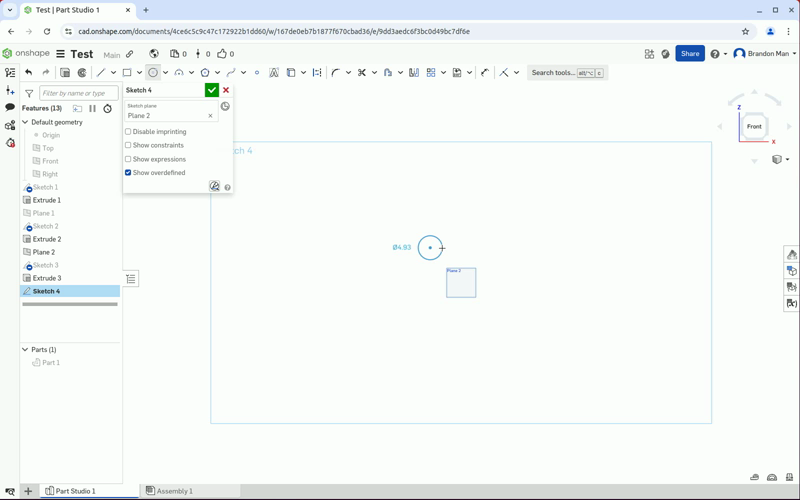
key(esc)
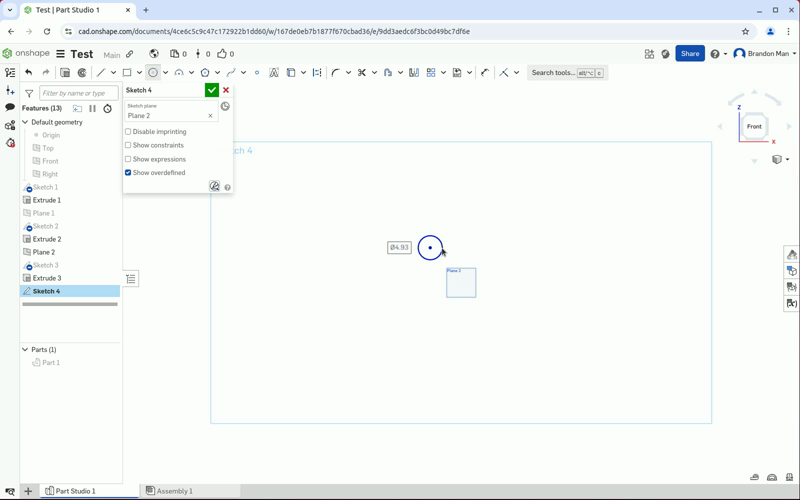
mouse_move(437, 241)
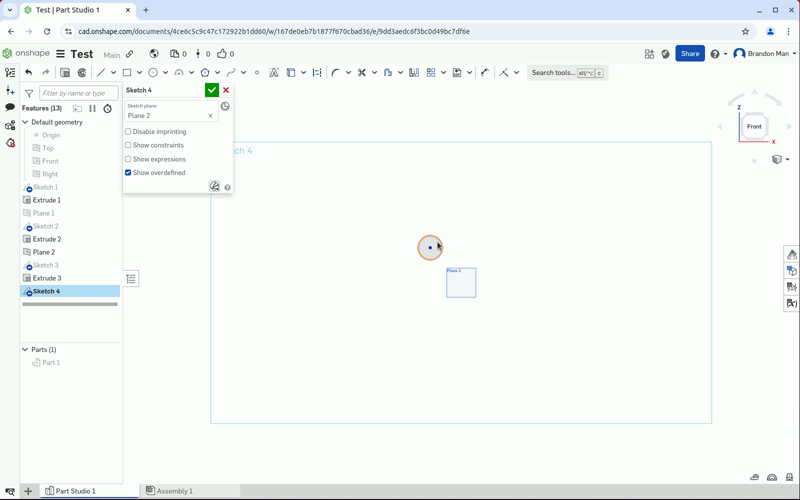
scroll(6)
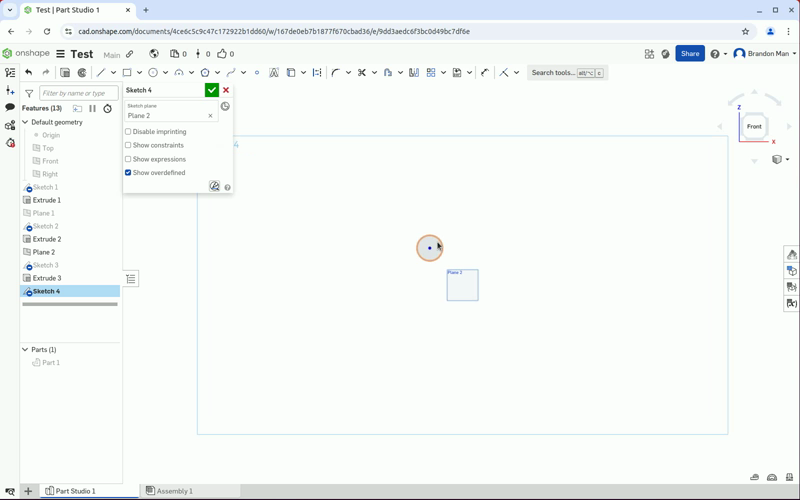
scroll(6)
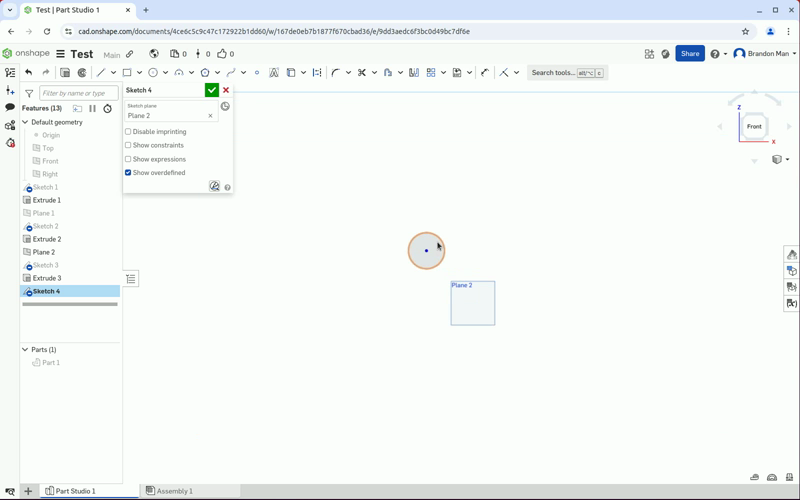
scroll(6)
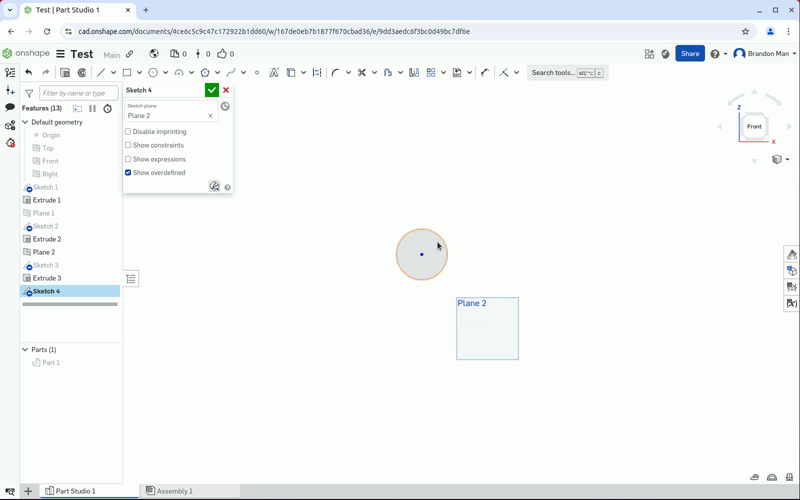
scroll(6)
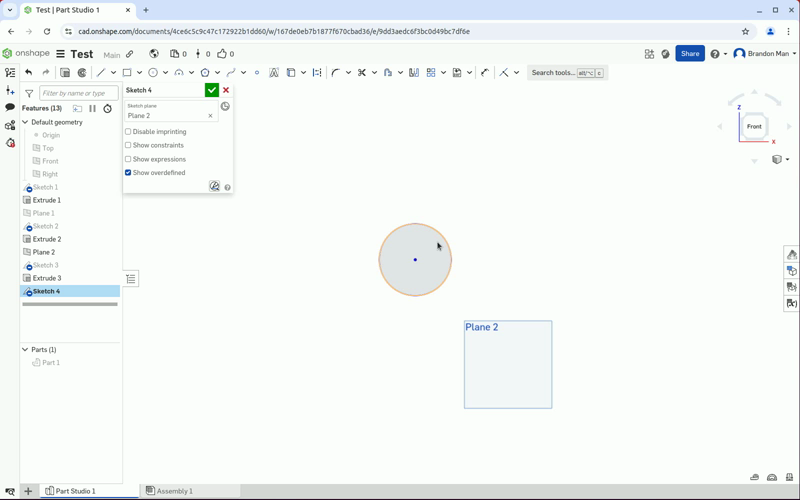
scroll(6)
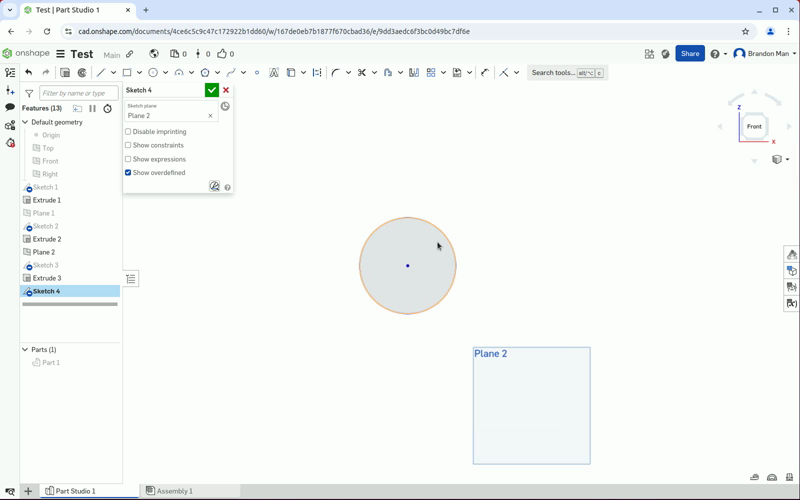
scroll(6)
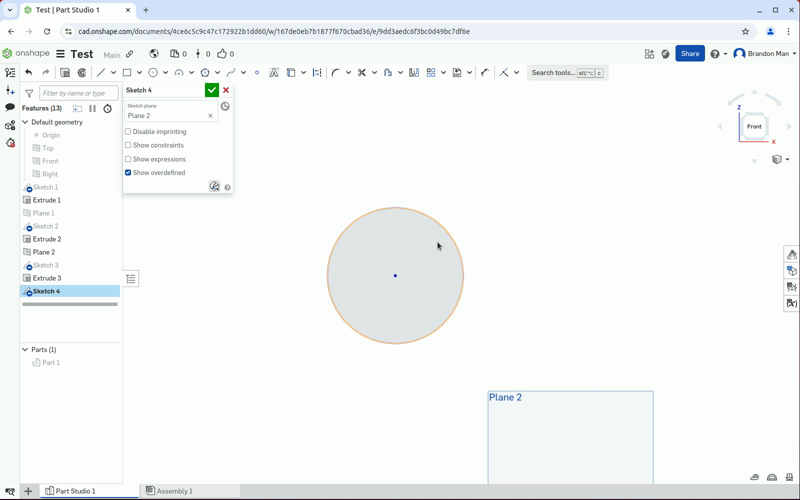
scroll(6)
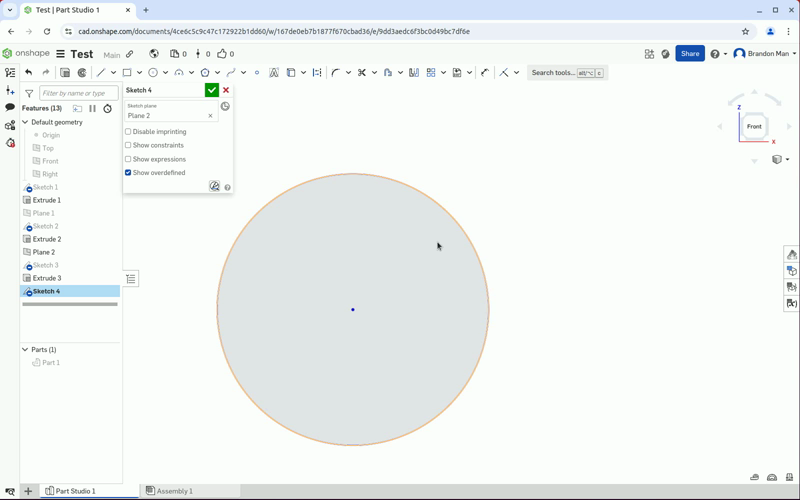
click(437, 241)
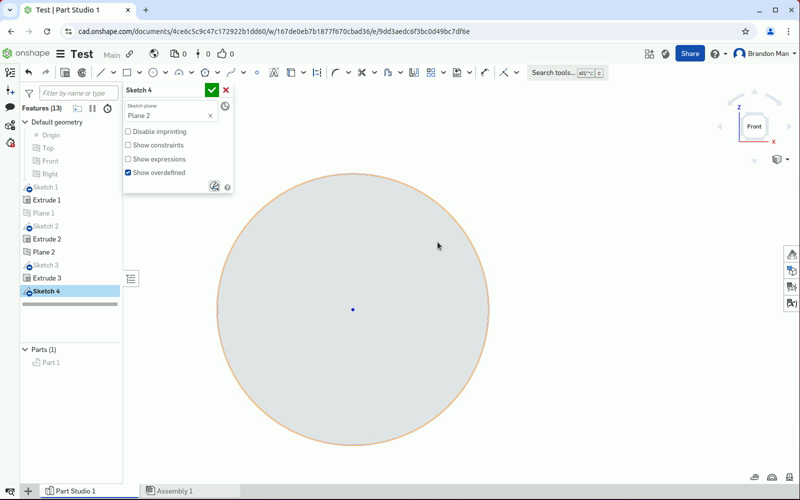
scroll(-6)
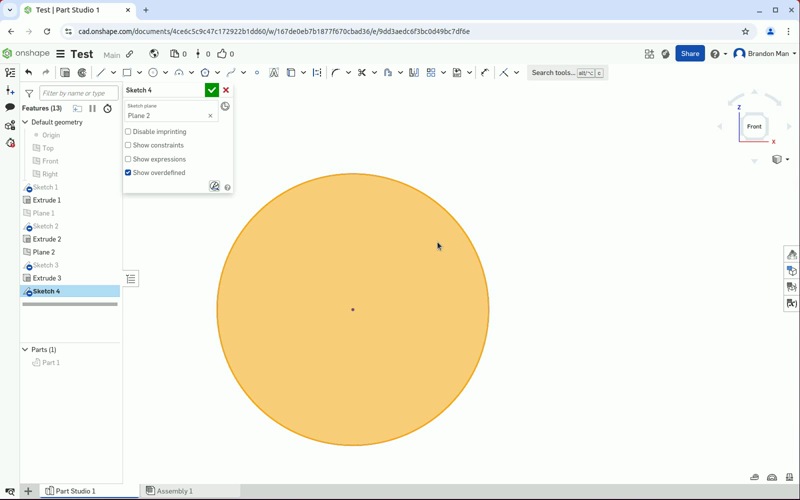
scroll(-6)
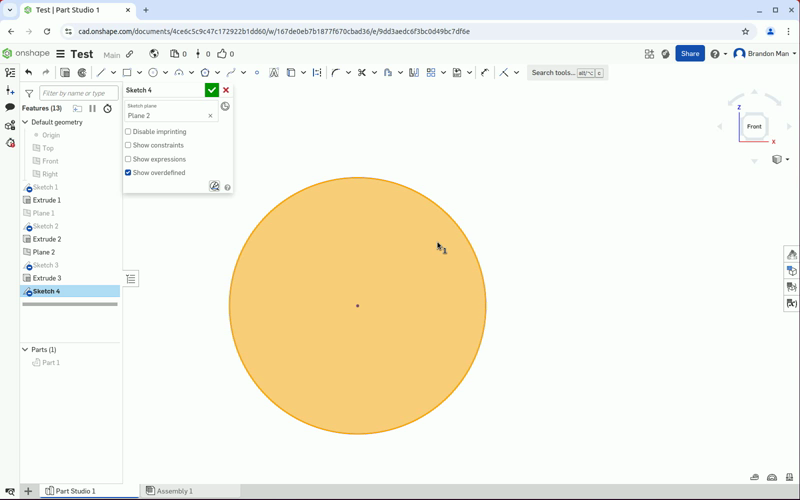
scroll(-6)
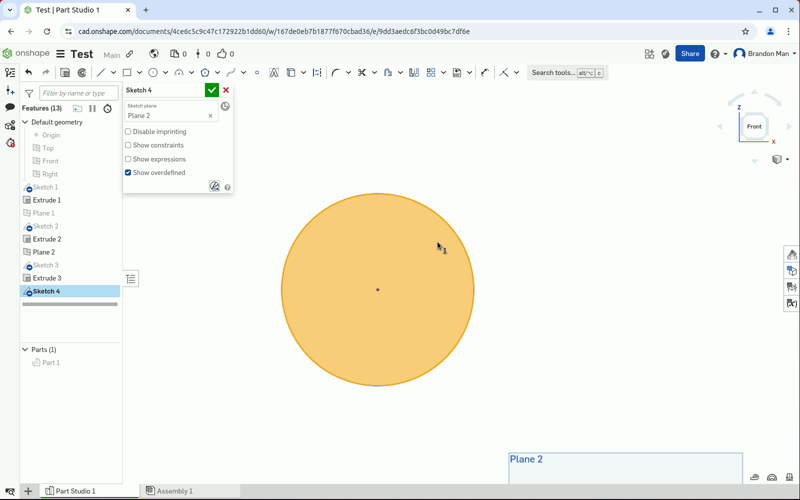
scroll(-6)
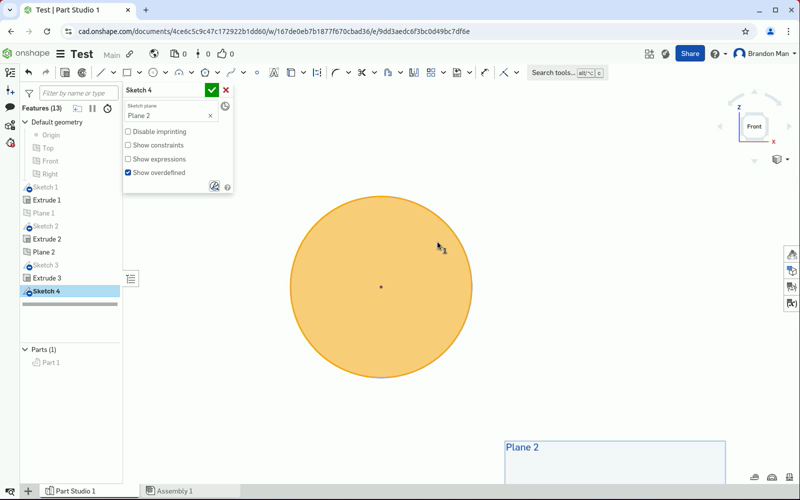
scroll(-6)
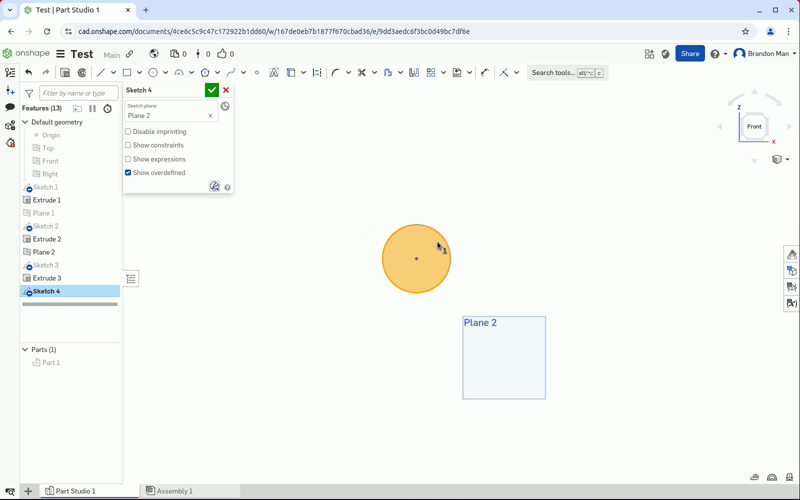
scroll(-6)
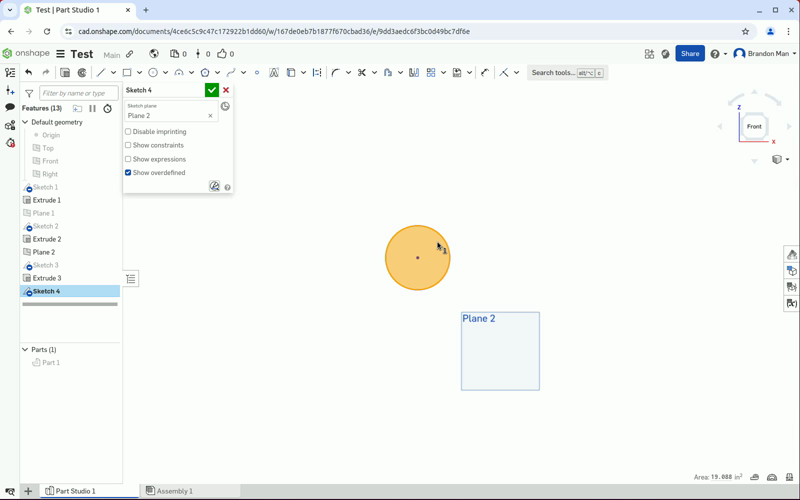
scroll(-6)
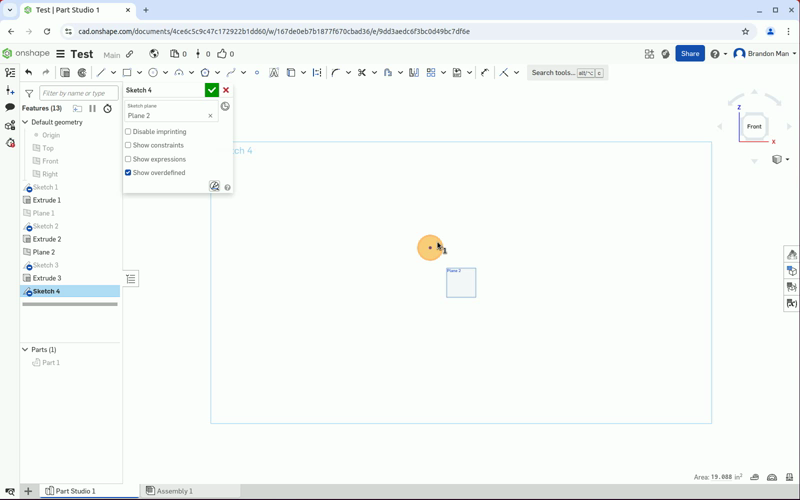
mouse_move(73, 352)
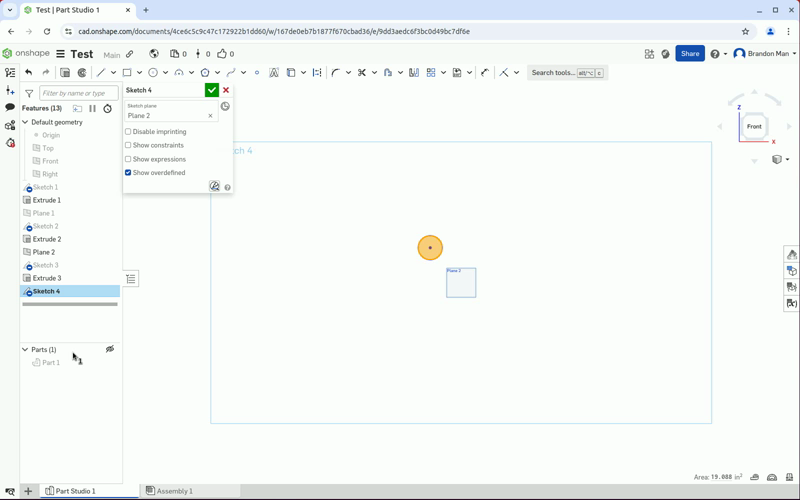
key(shift+y)
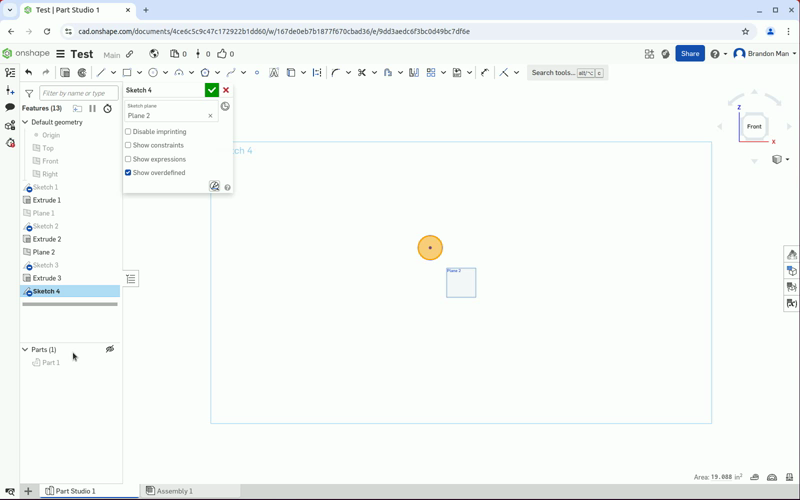
key(shift+e)
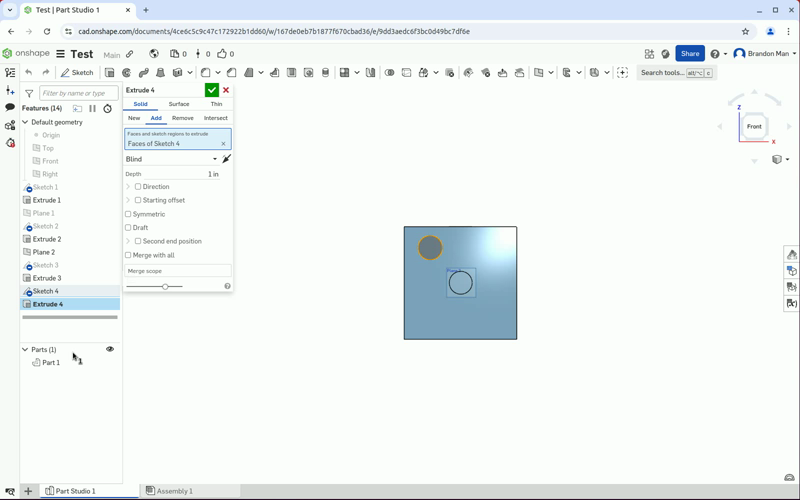
mouse_move(143, 106)
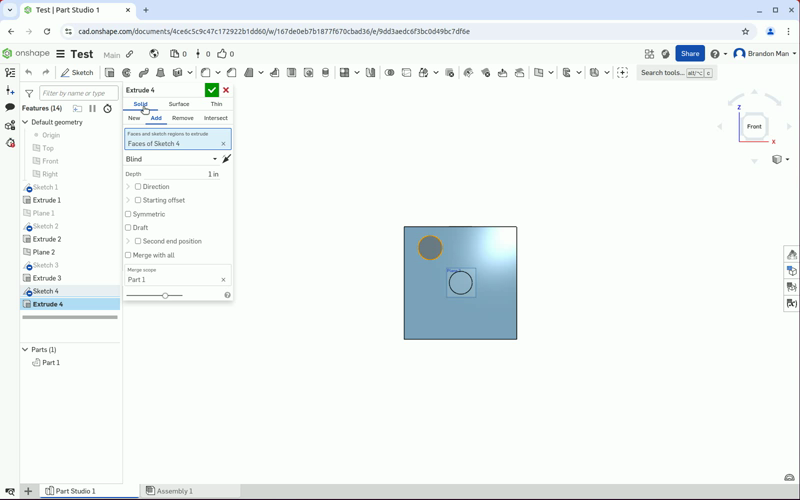
click(143, 106)
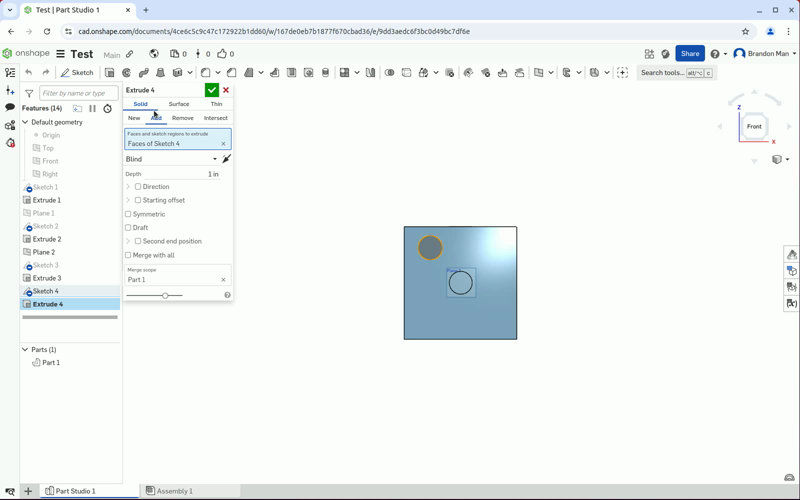
mouse_move(186, 120)
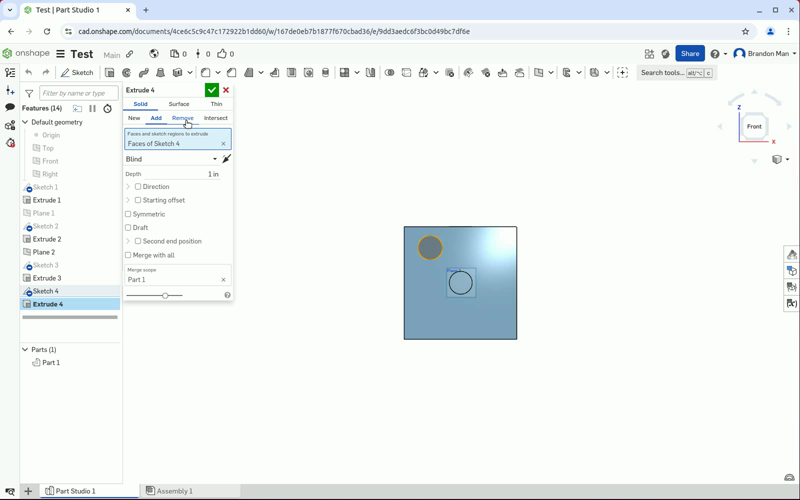
click(186, 120)
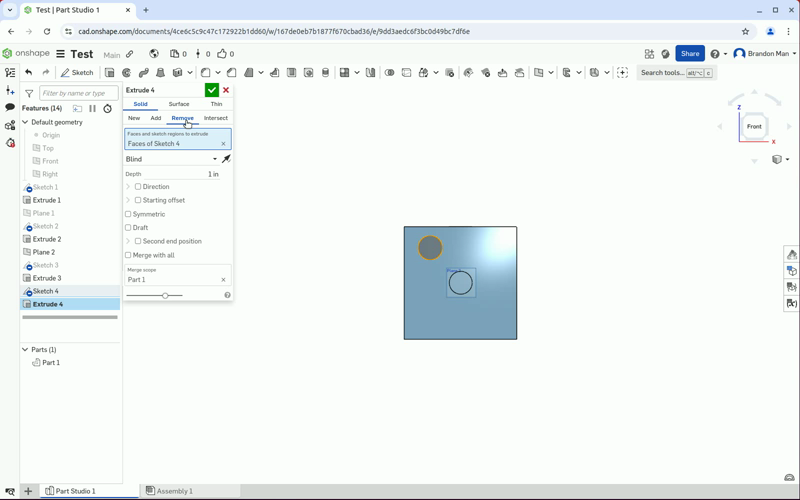
key(tab, 4)
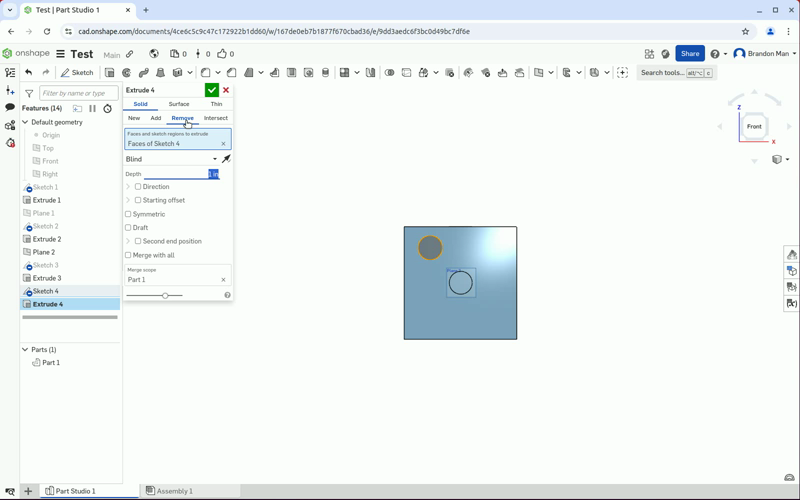
text(4.574)
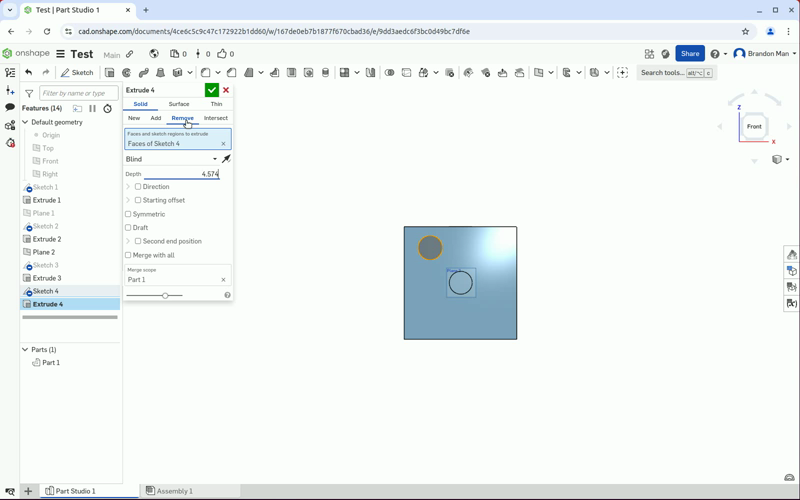
key(tab, 6)
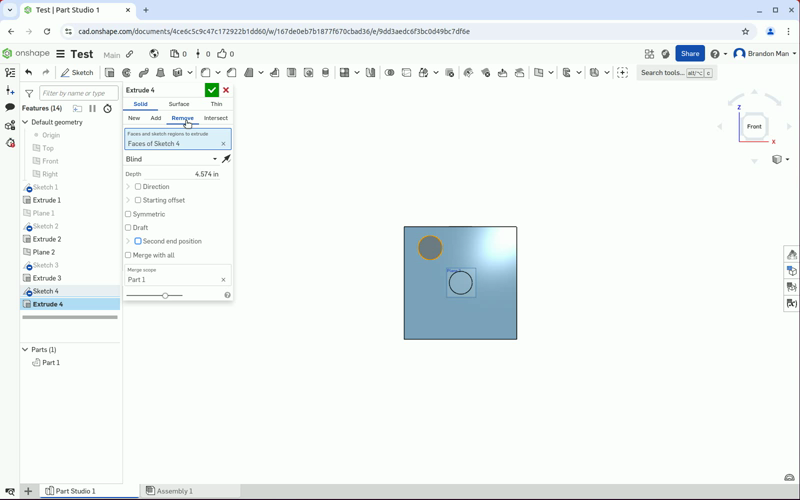
key(space)
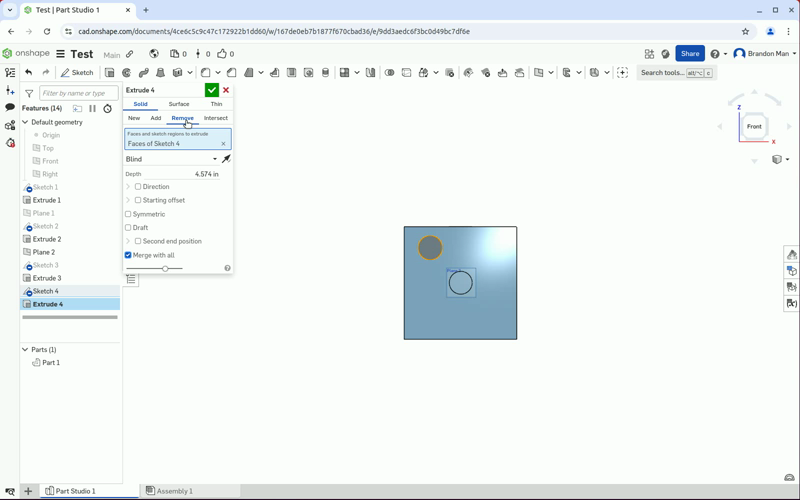
key(enter)
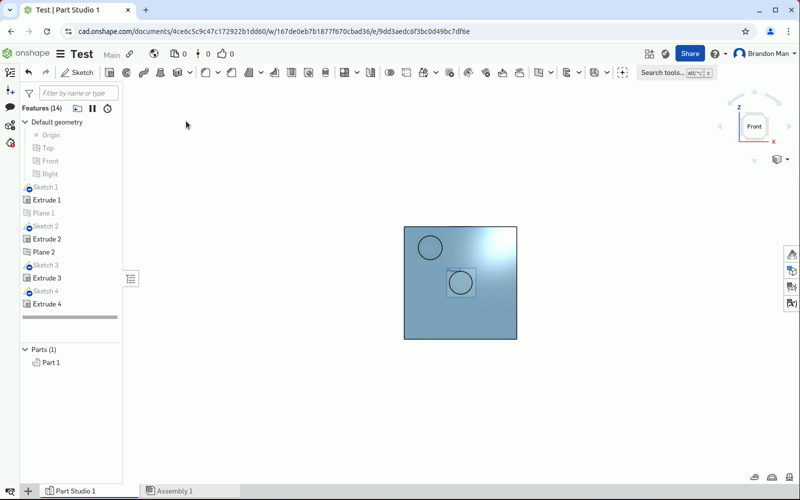
key(shift+h)
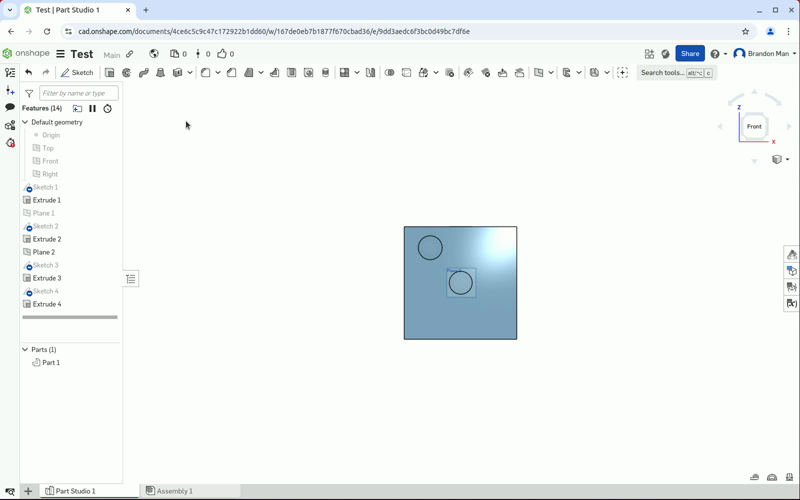
key(shift+h)
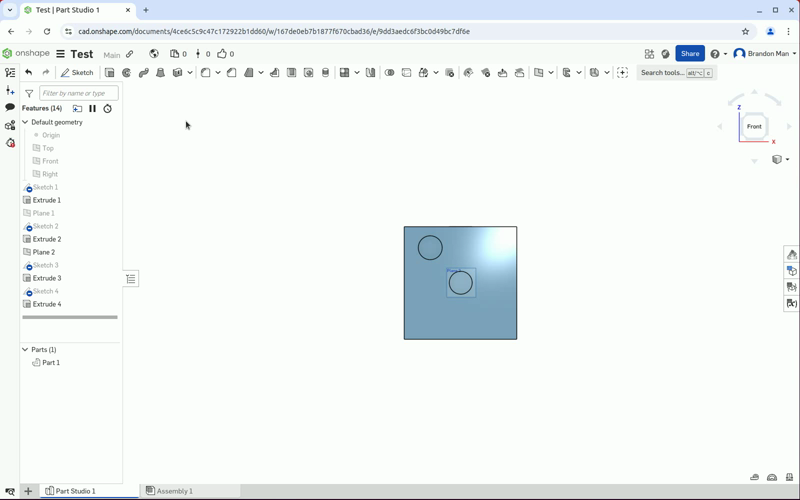
mouse_move(73, 189)
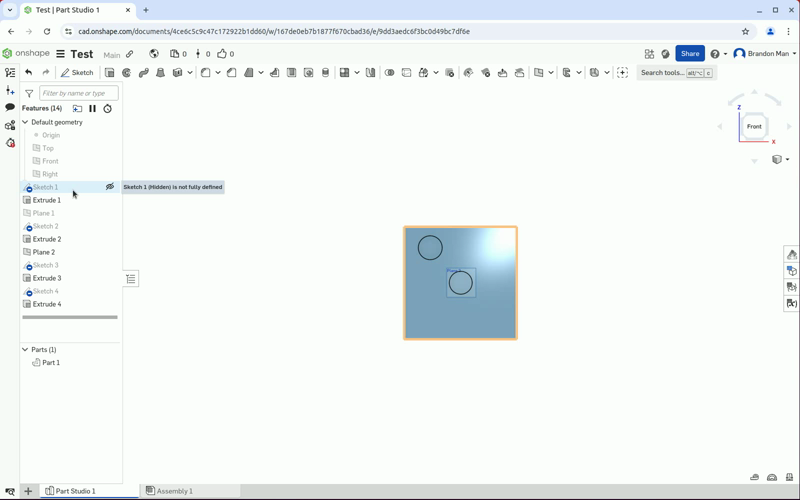
click(73, 189)
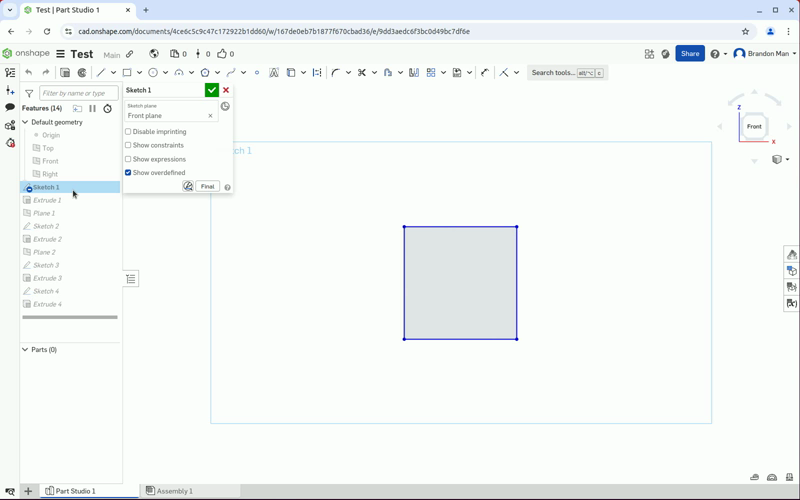
mouse_move(229, 92)
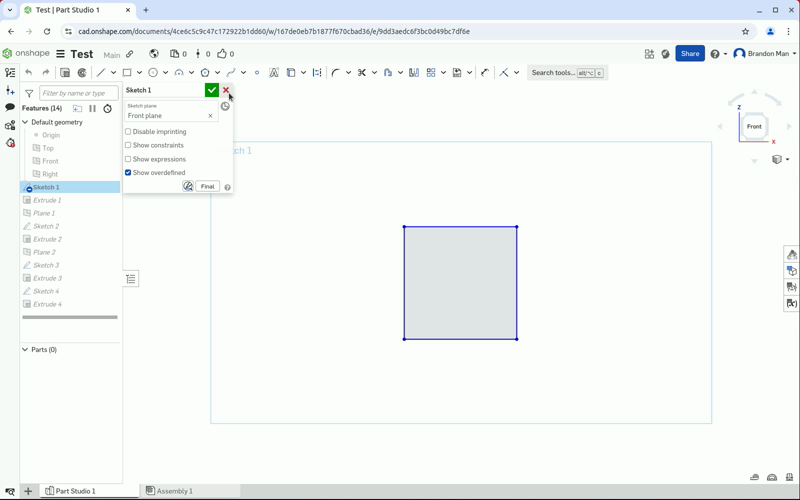
click(229, 92)
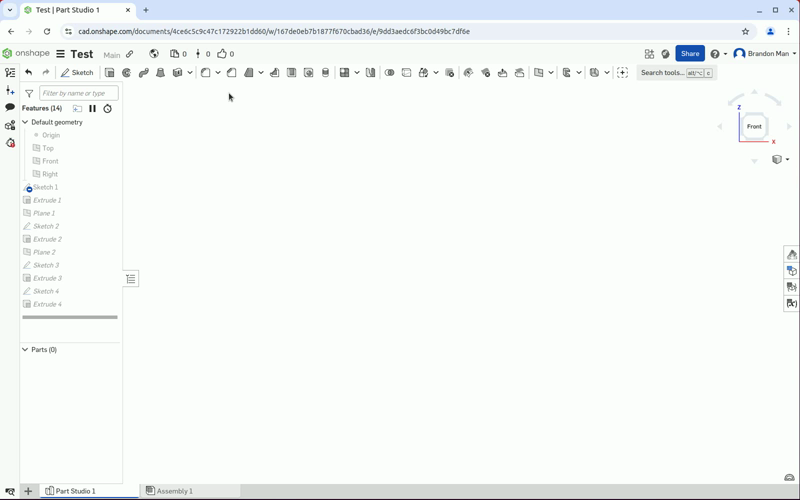
key(shift+s)
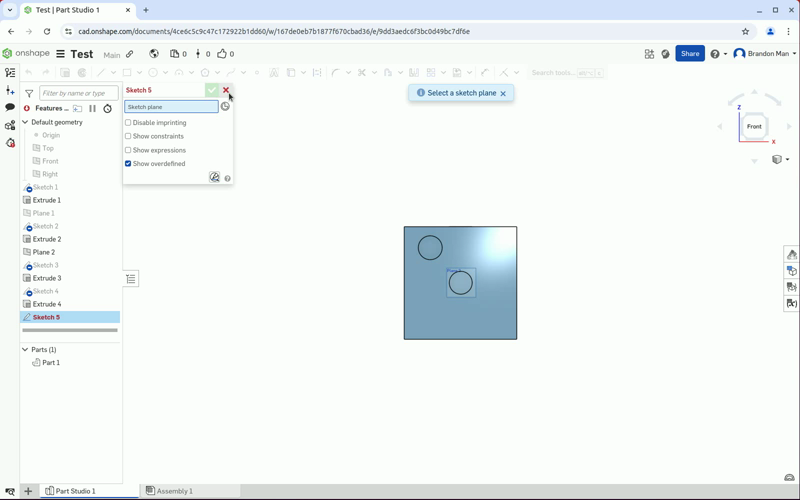
mouse_move(73, 254)
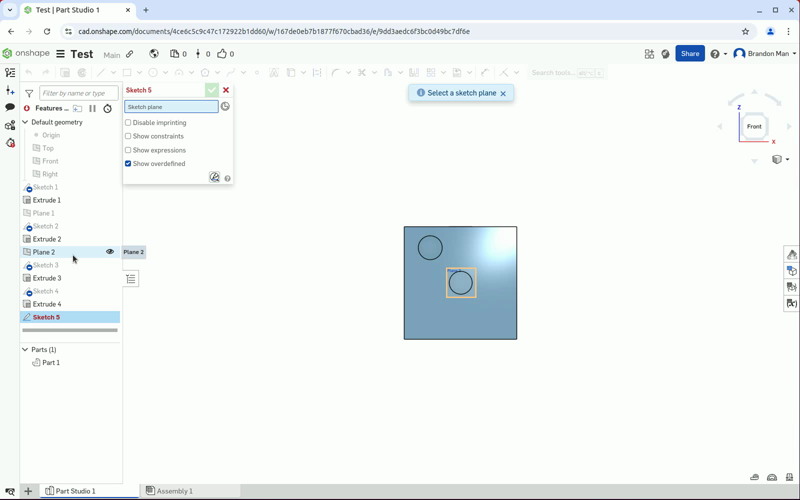
click(73, 254)
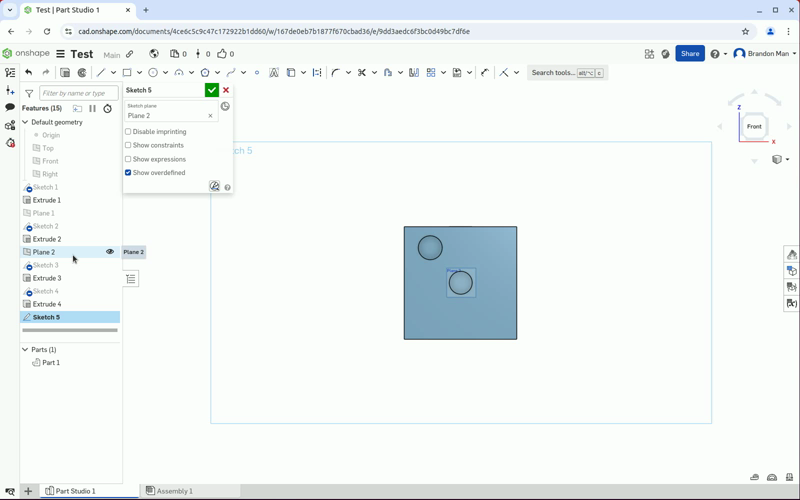
mouse_move(73, 352)
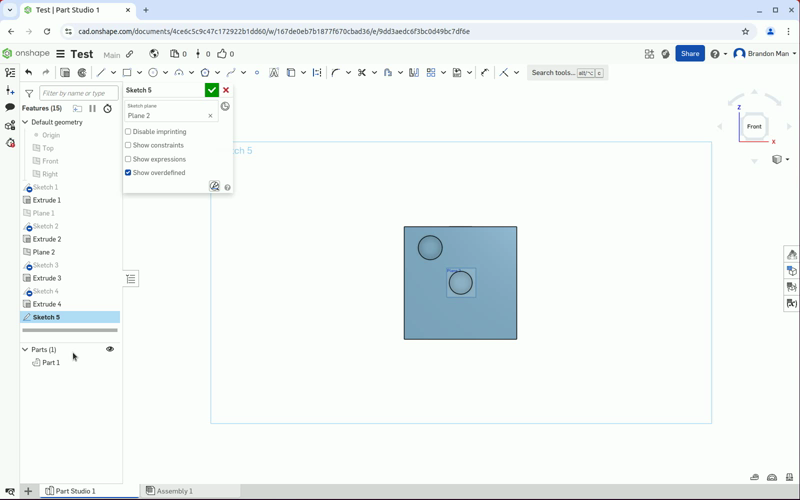
key(y)
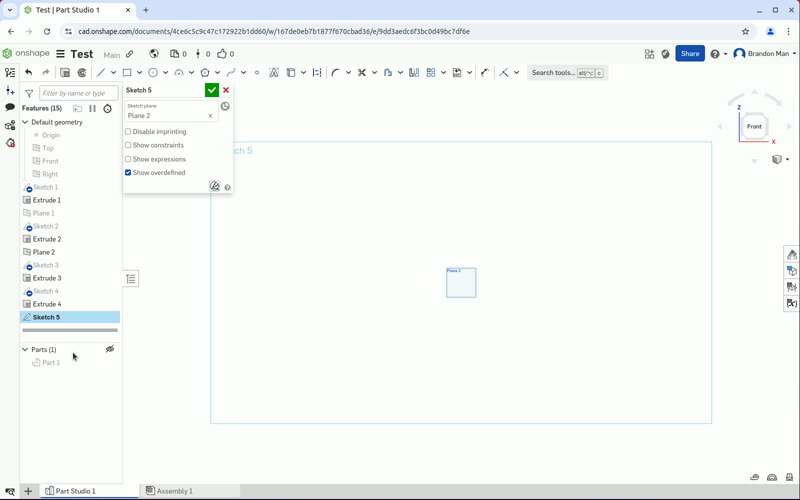
key(c)
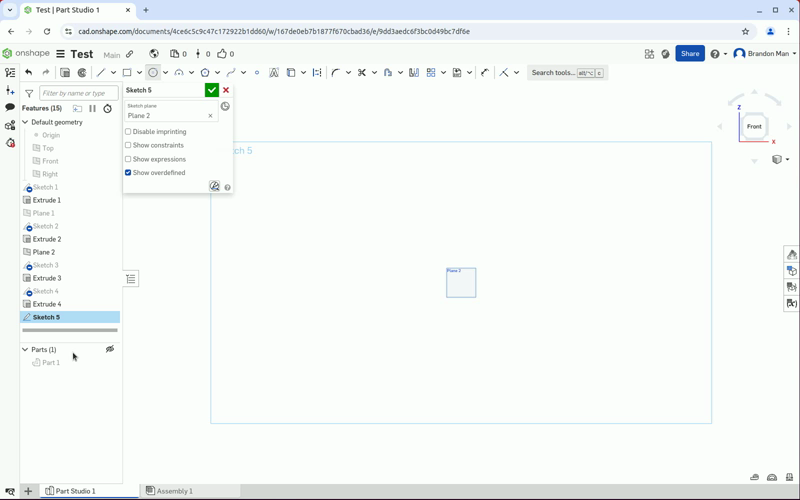
key_down(shift)
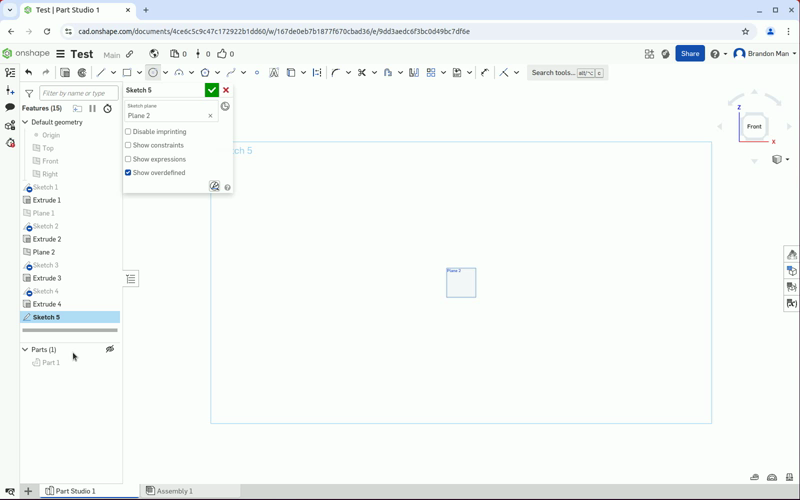
mouse_move(495, 318)
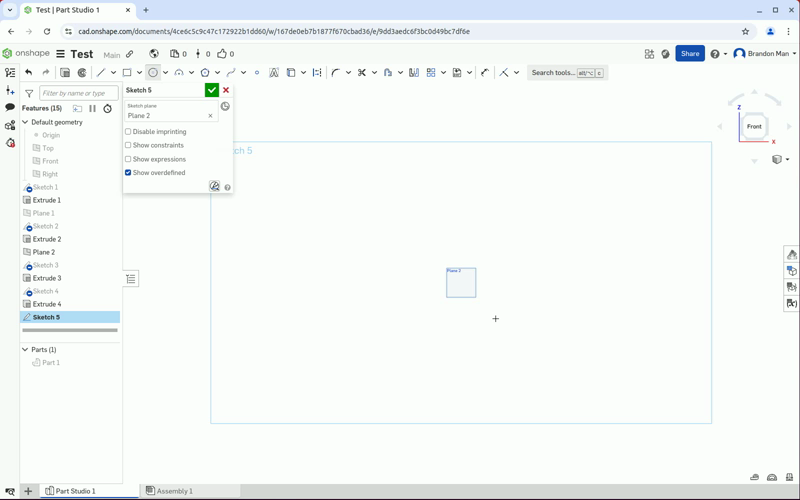
click(495, 318)
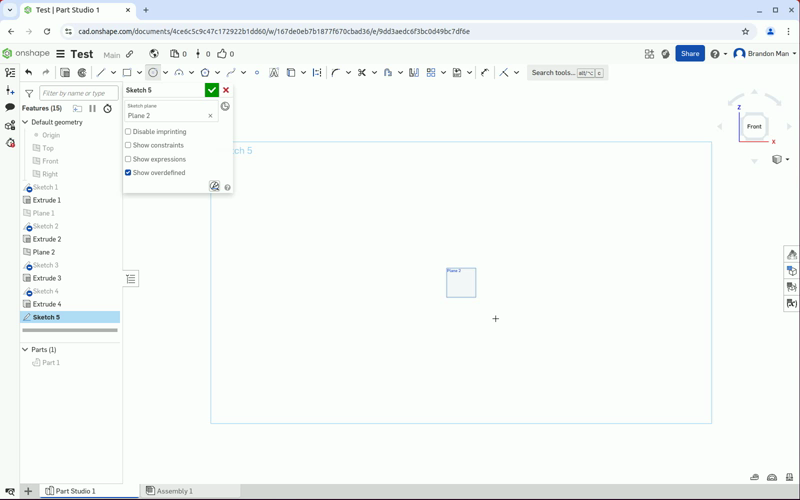
key_up(shift)
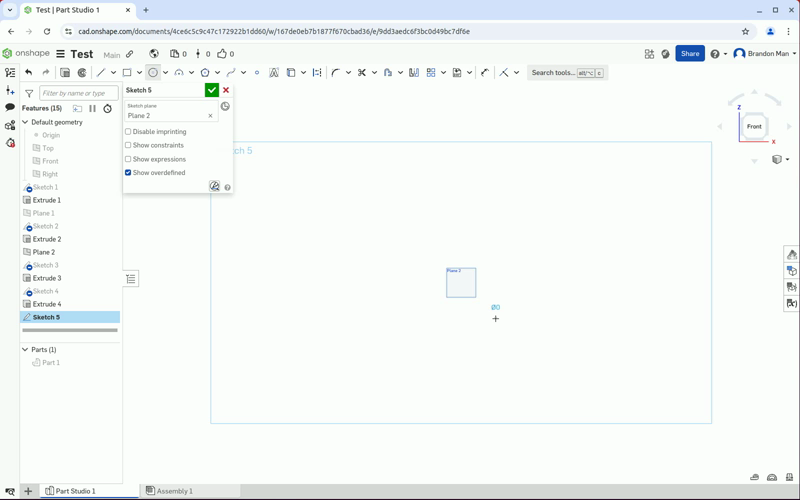
mouse_move(507, 318)
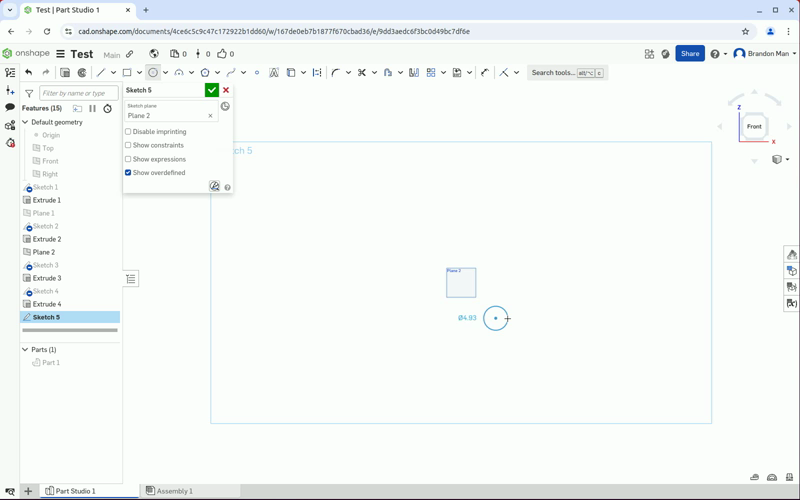
click(507, 318)
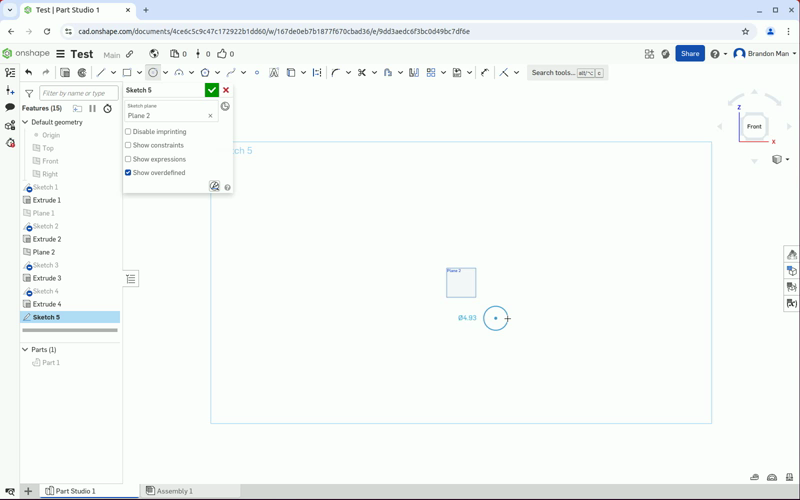
key(esc)
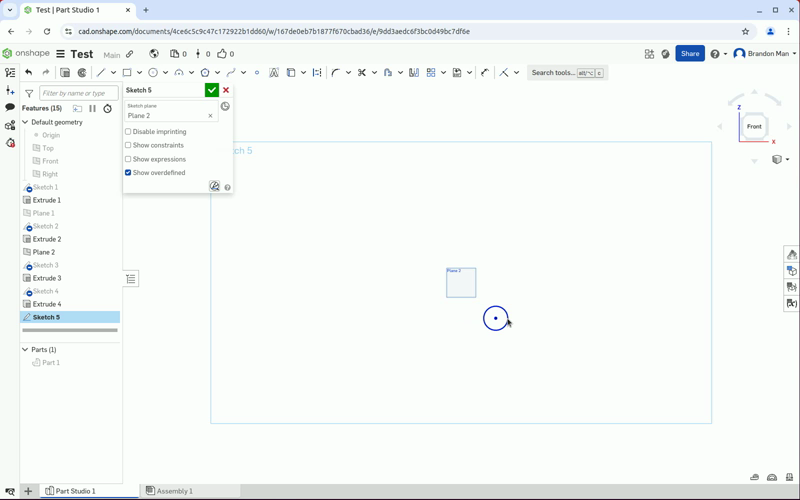
mouse_move(493, 319)
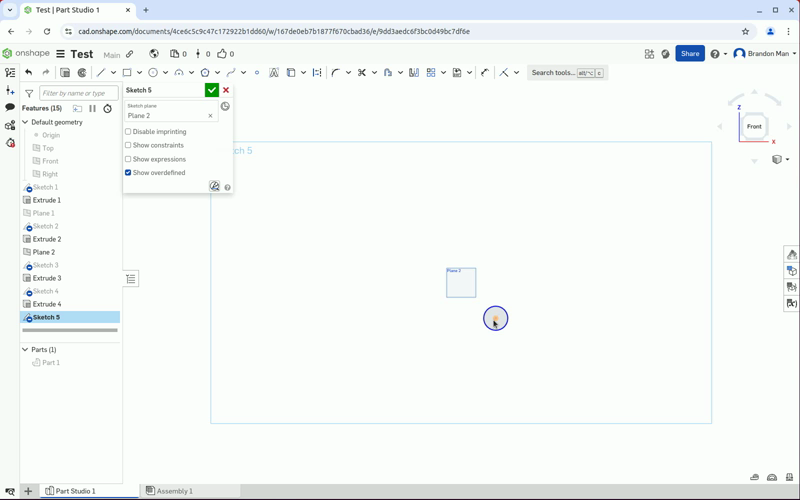
scroll(6)
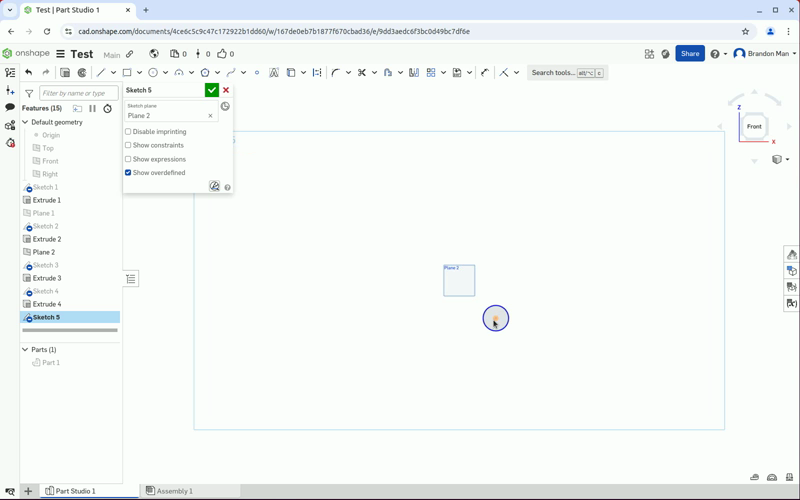
scroll(6)
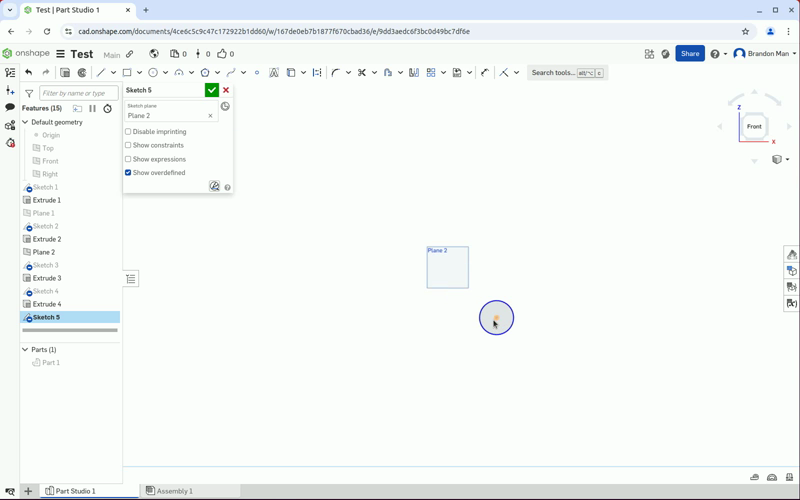
scroll(6)
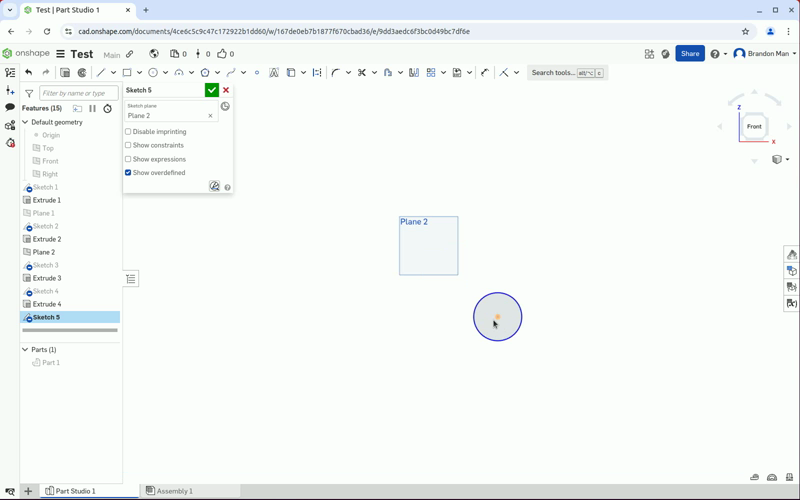
scroll(6)
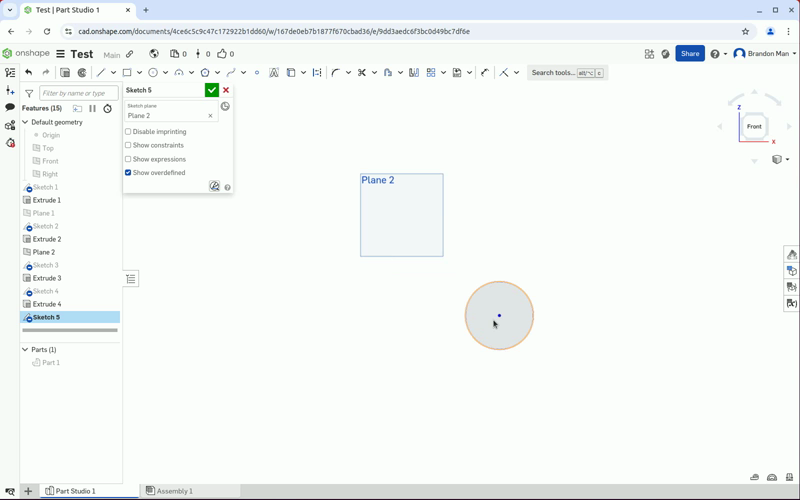
scroll(6)
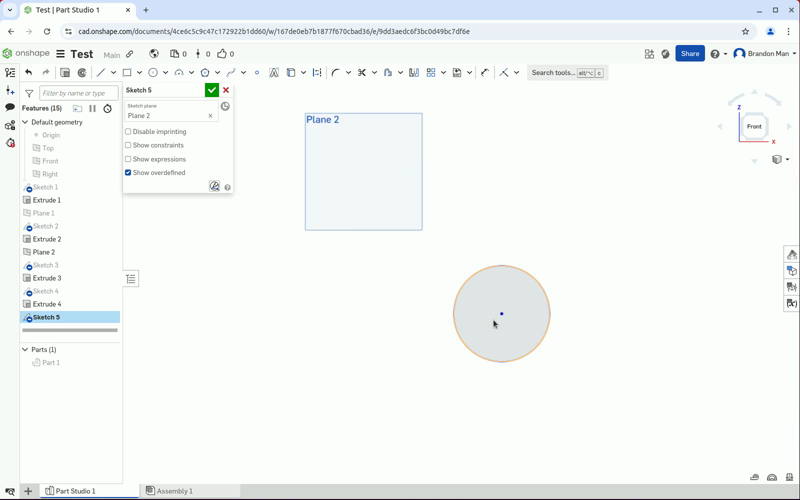
scroll(6)
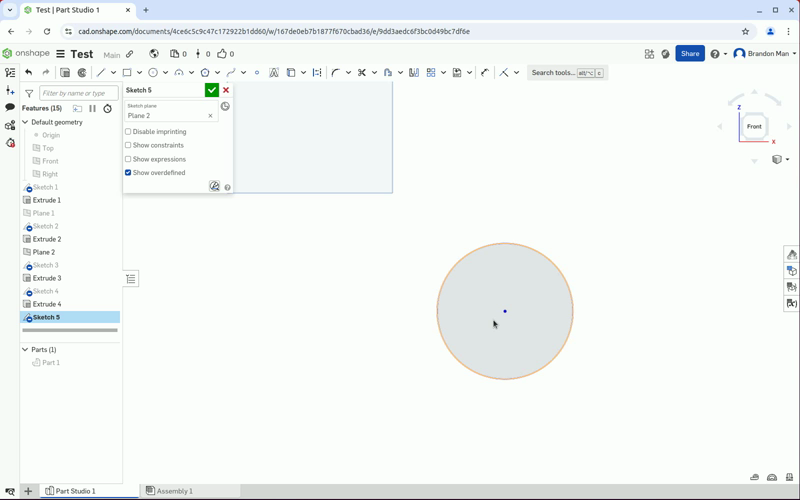
scroll(6)
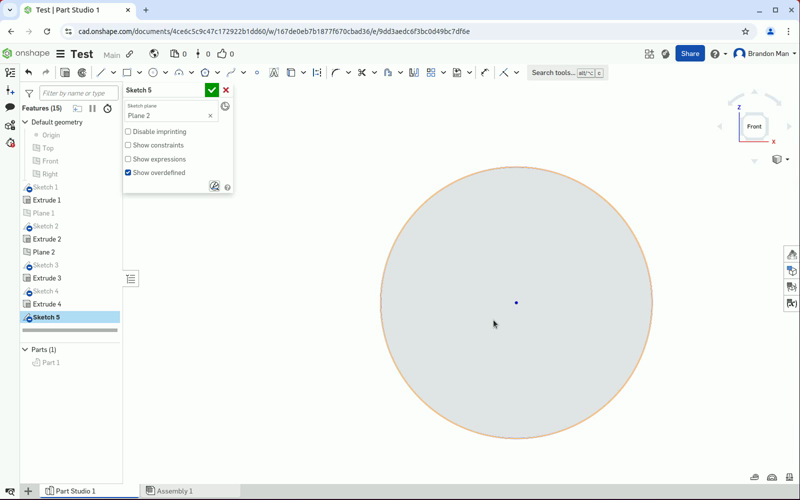
click(493, 319)
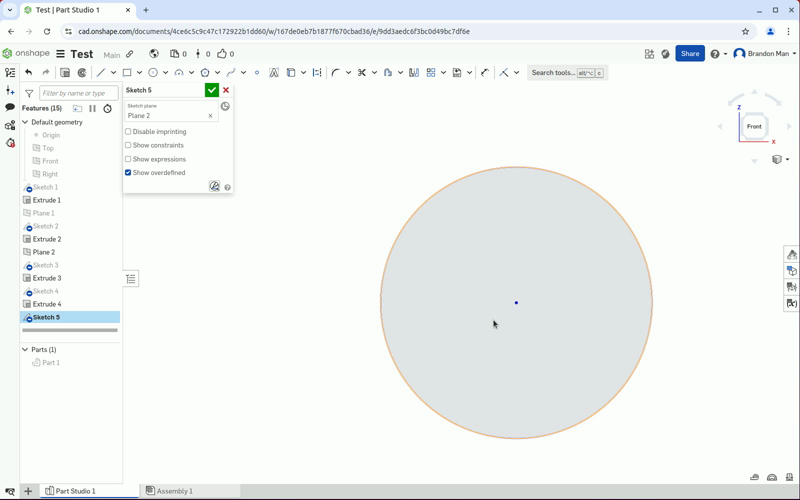
scroll(-6)
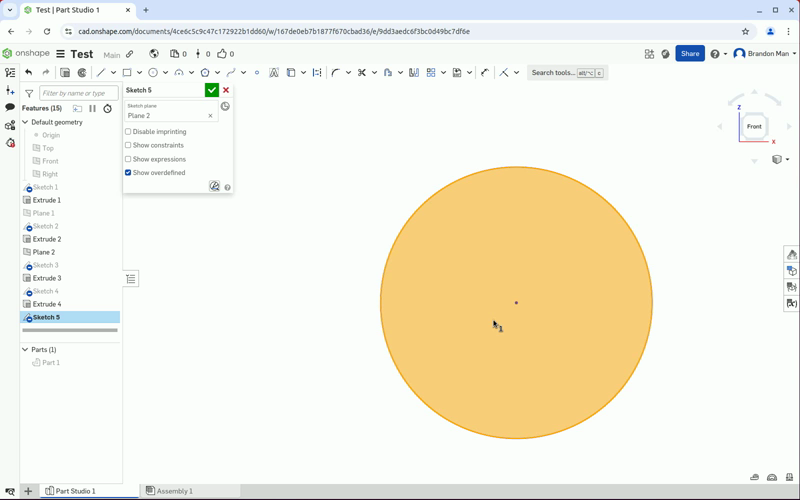
scroll(-6)
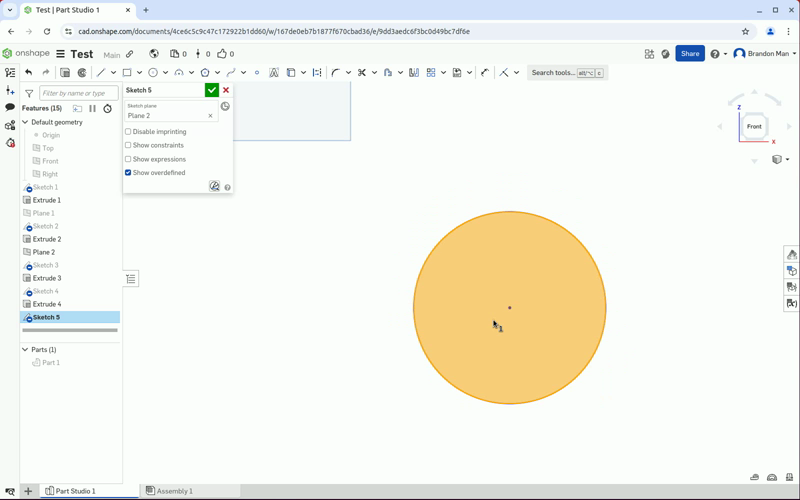
scroll(-6)
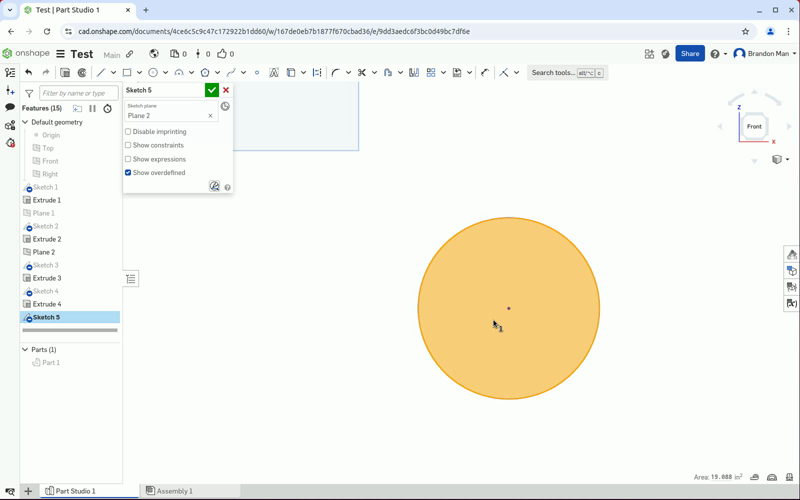
scroll(-6)
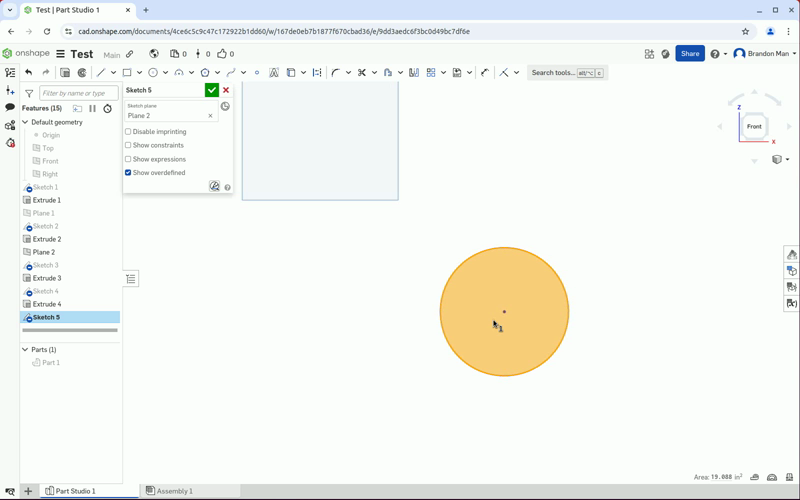
scroll(-6)
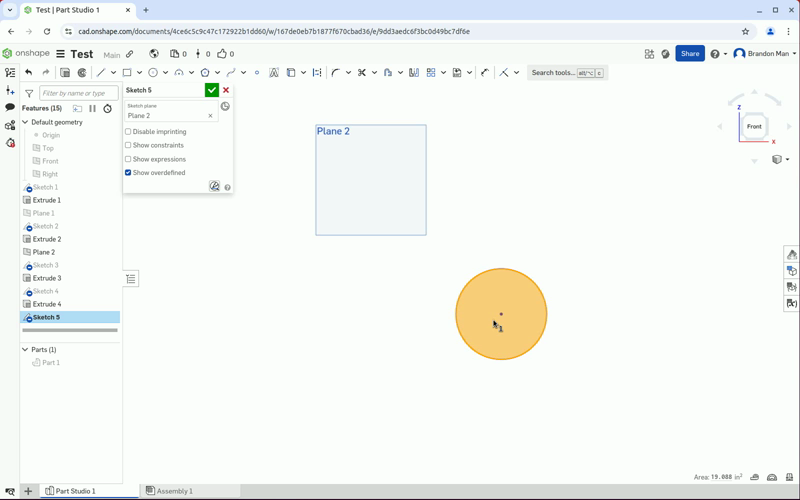
scroll(-6)
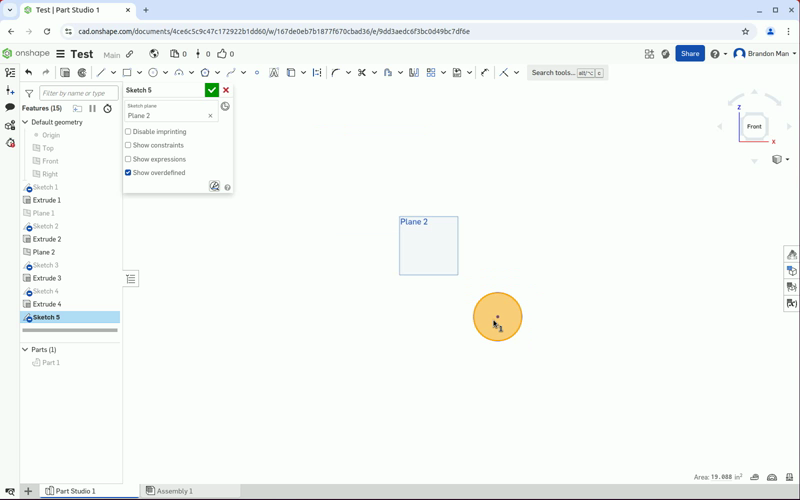
scroll(-6)
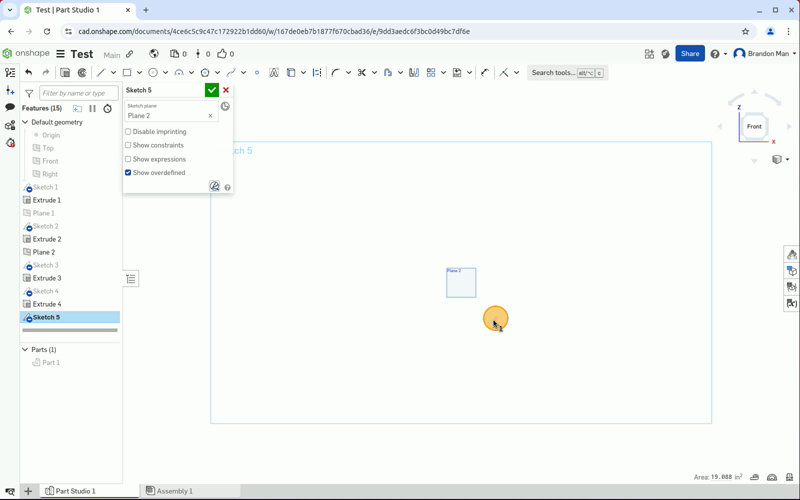
mouse_move(73, 352)
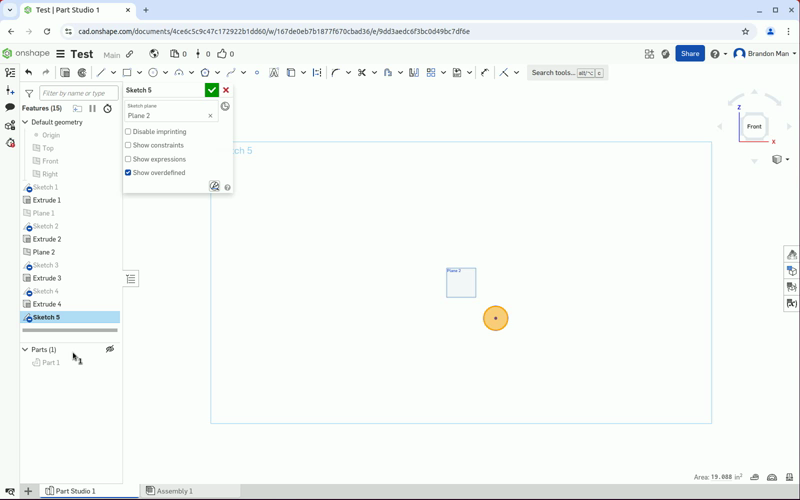
key(shift+y)
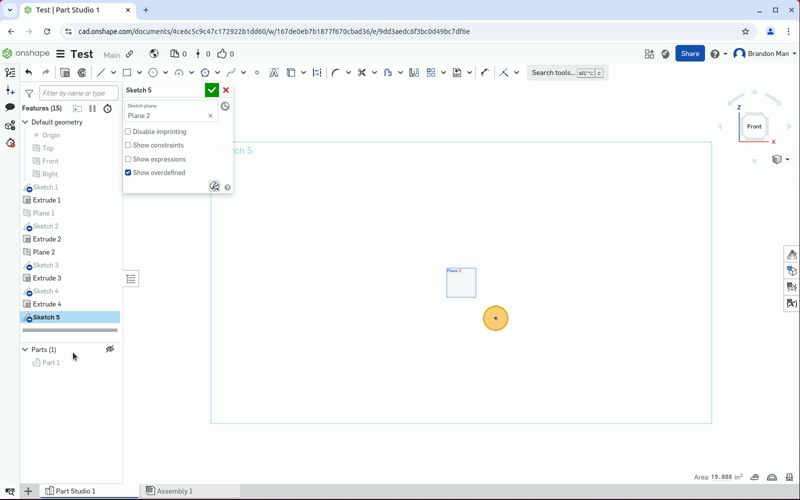
key(shift+e)
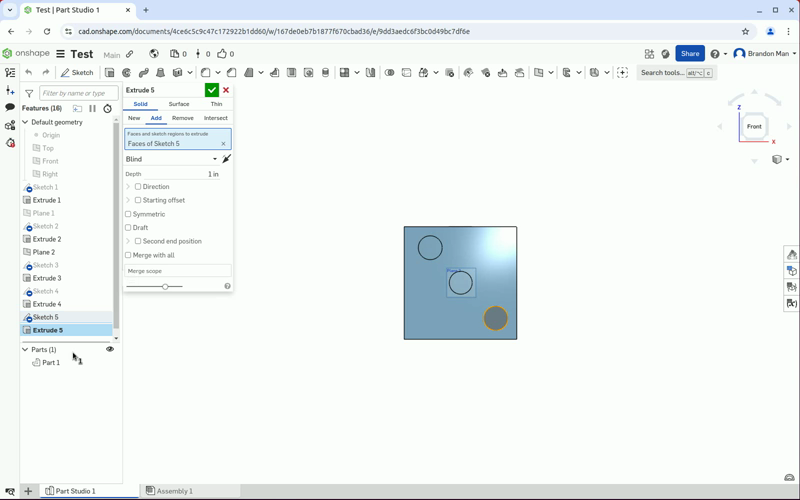
mouse_move(143, 106)
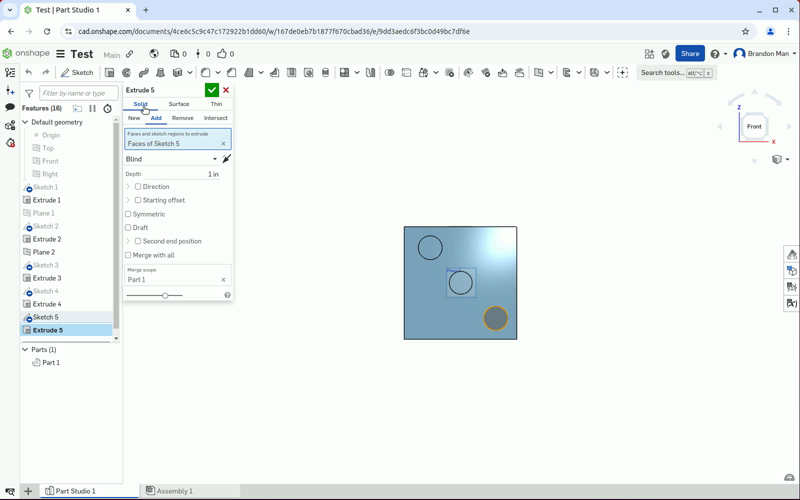
click(143, 106)
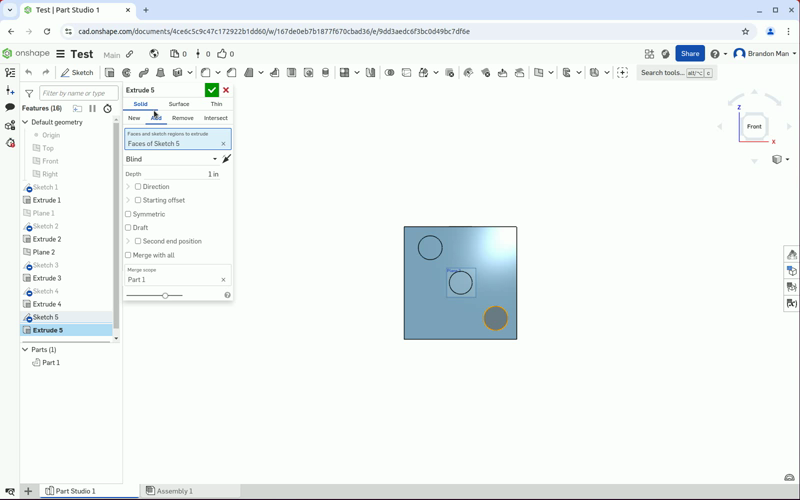
mouse_move(186, 120)
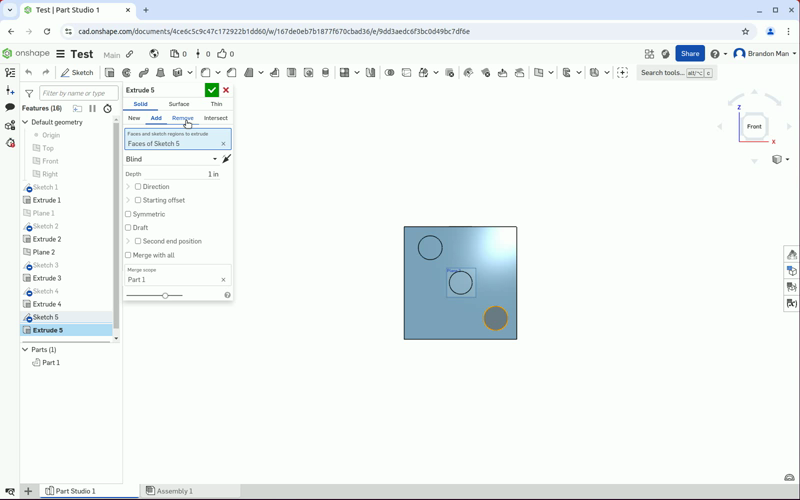
click(186, 120)
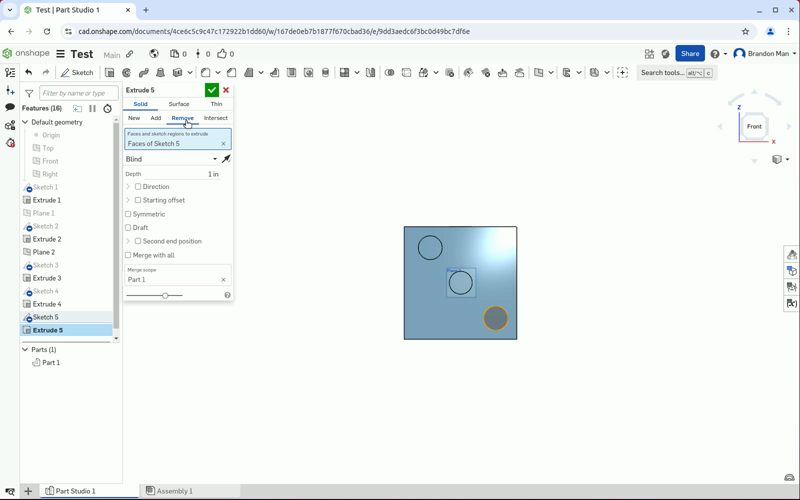
key(tab, 4)
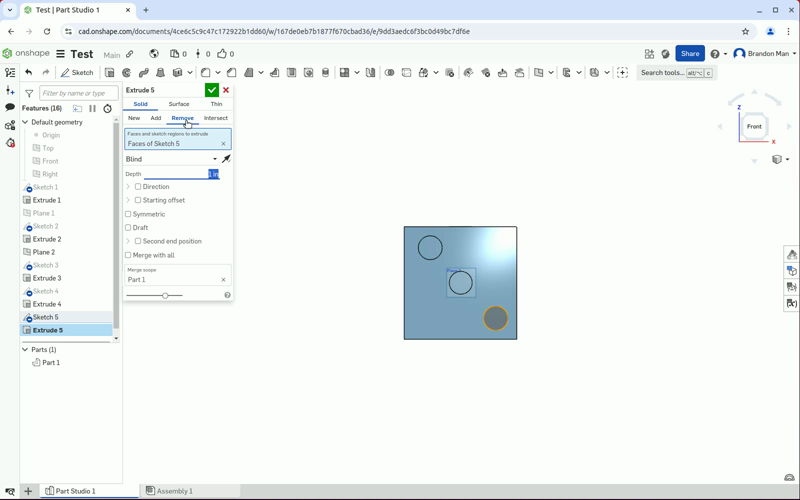
text(4.574)
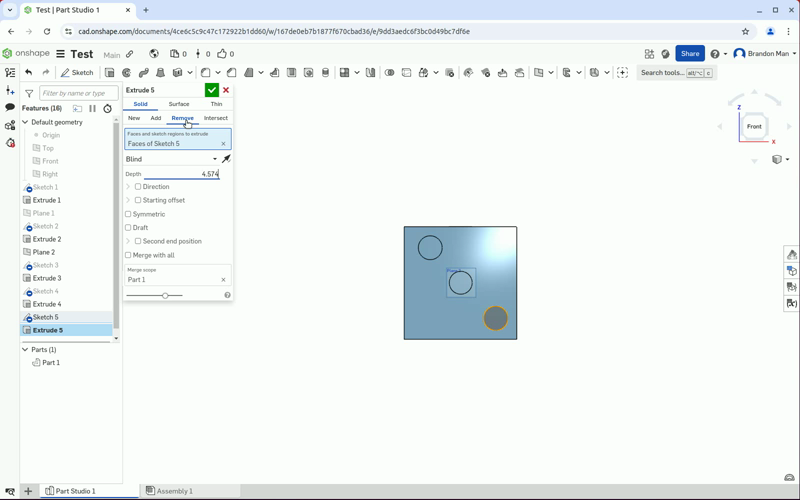
key(tab, 6)
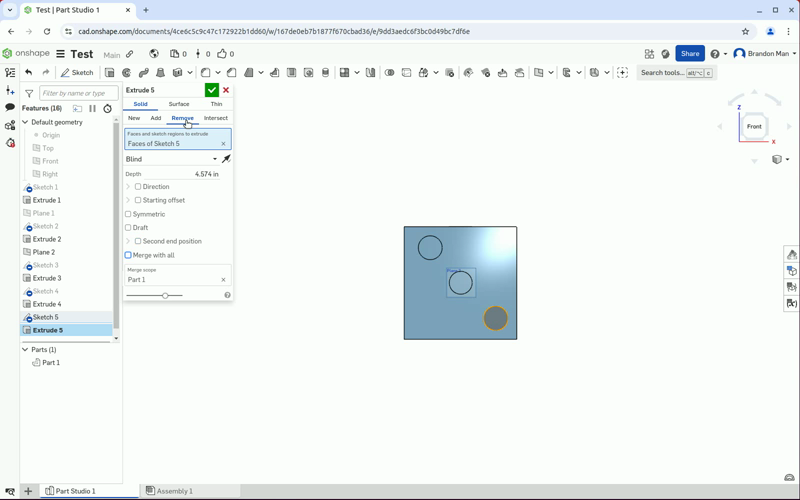
key(space)
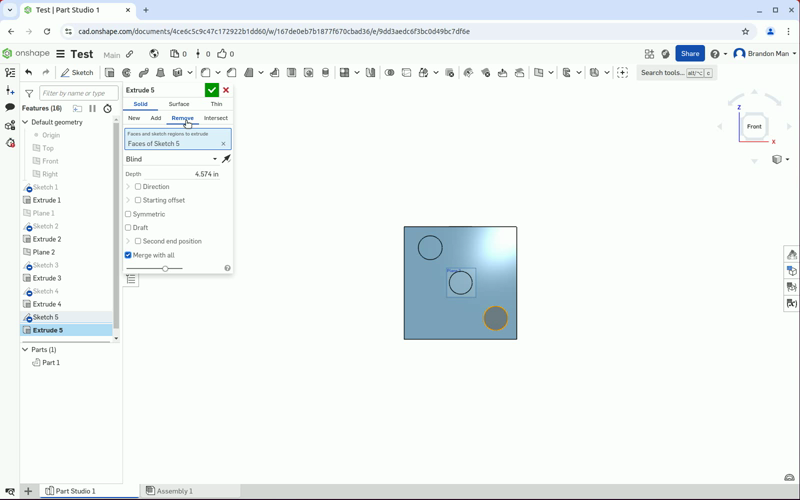
key(enter)
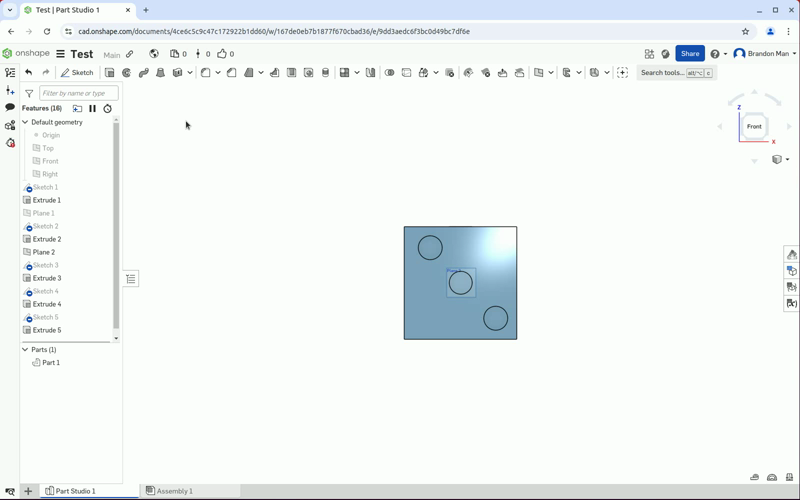
key(shift+h)
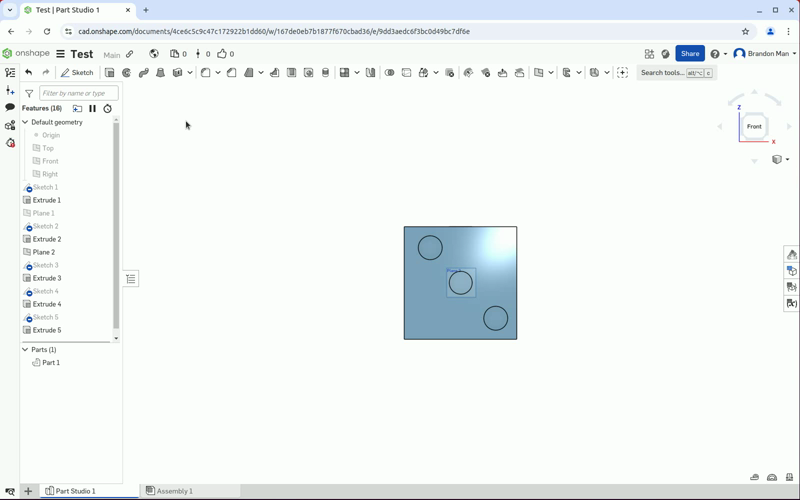
key(shift+h)
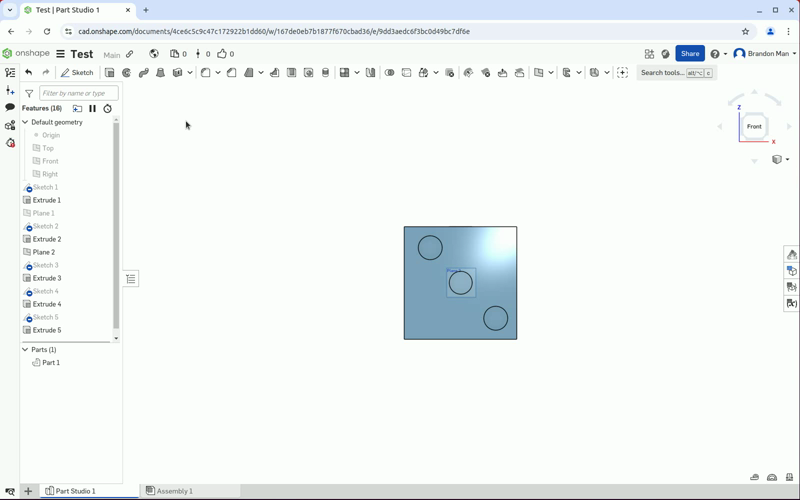
key(shift+7)
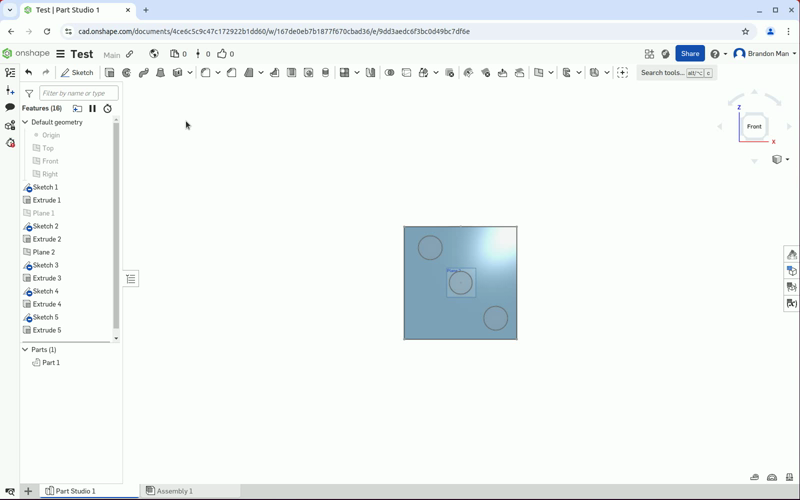
key(left, 2)
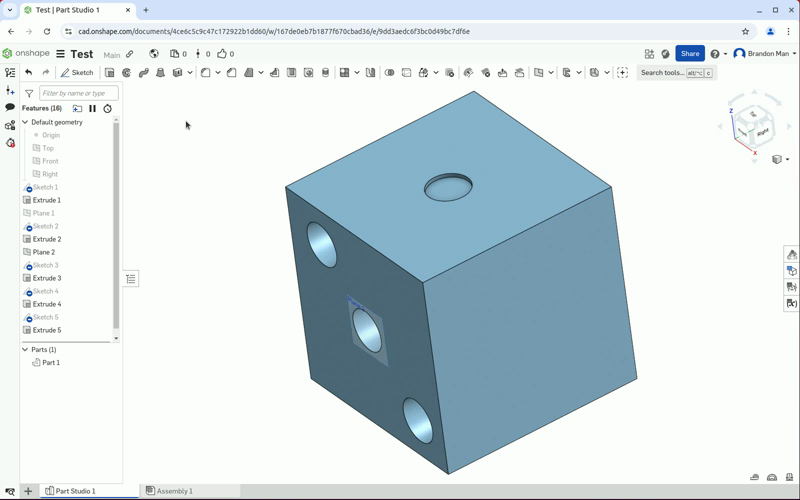
key(down, 2)
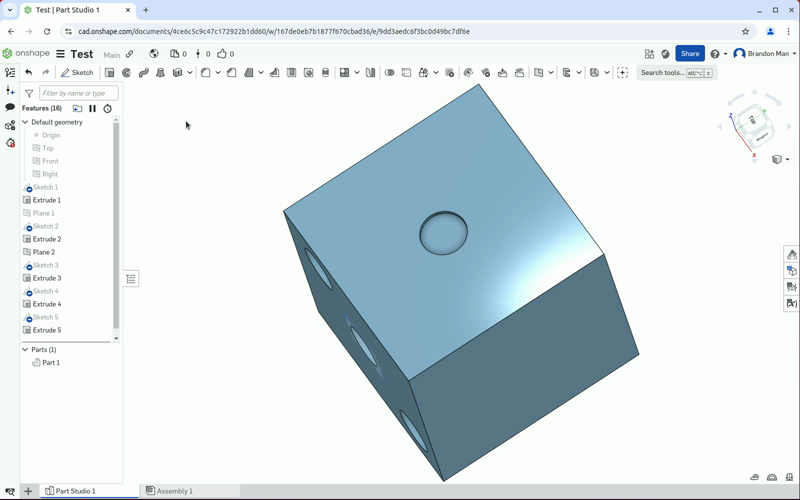
key(up, 2)
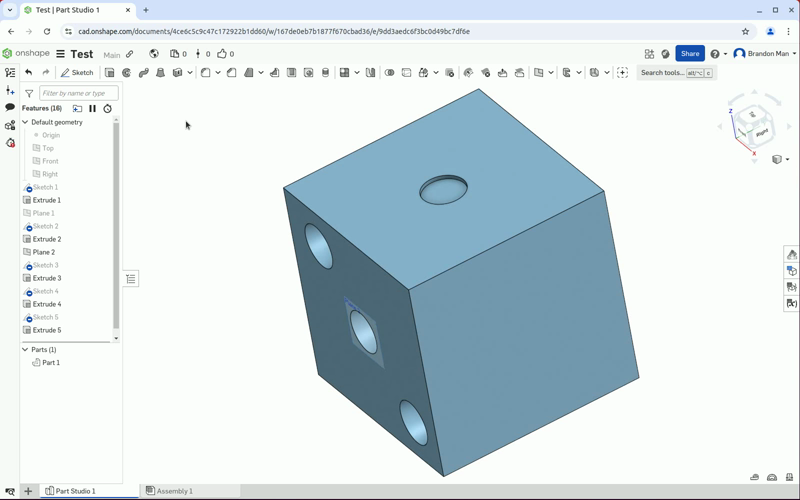
key(right, 2)
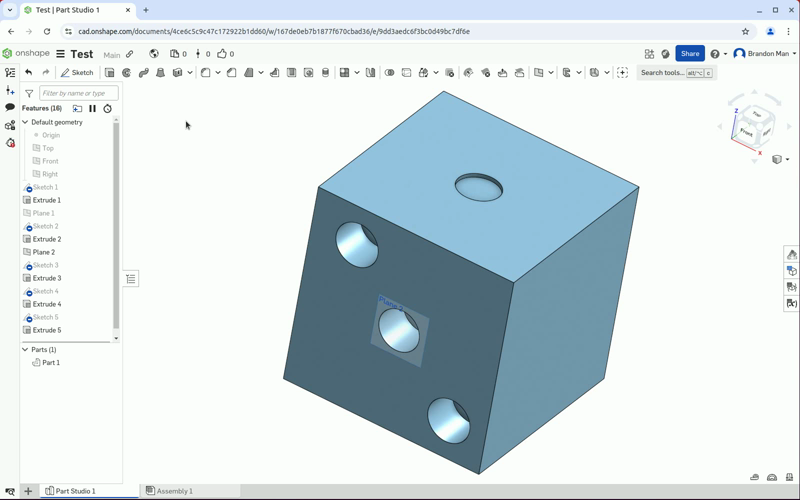
mouse_move(69, 189)
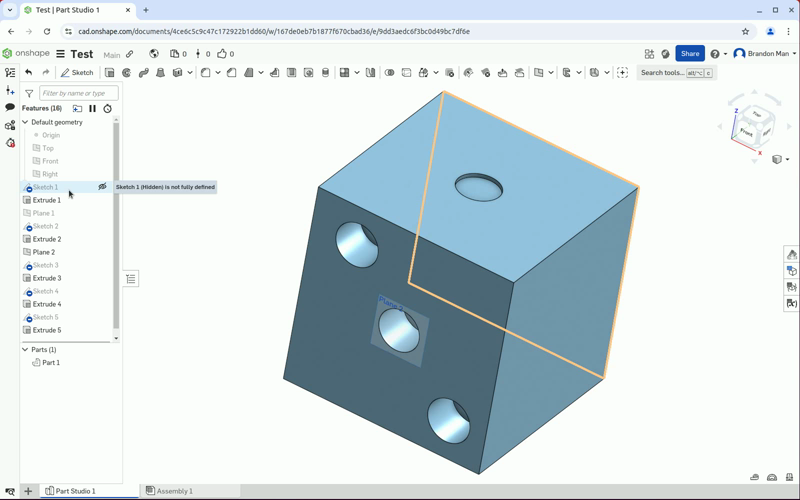
click(69, 189)